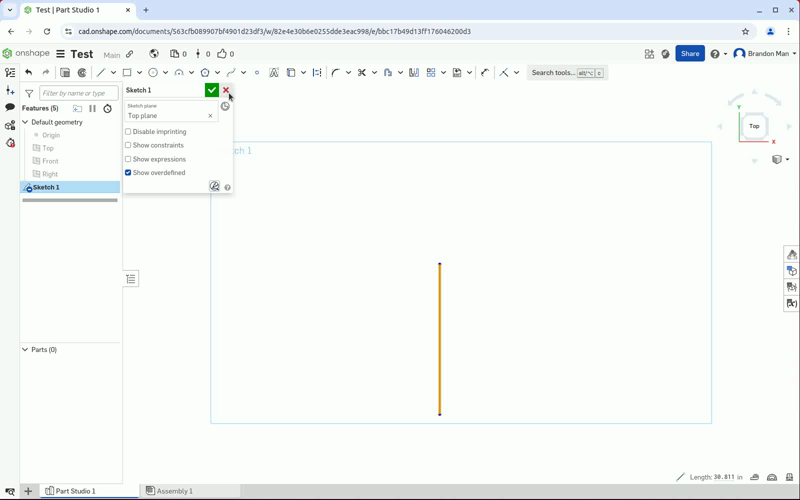
key(shift+h)
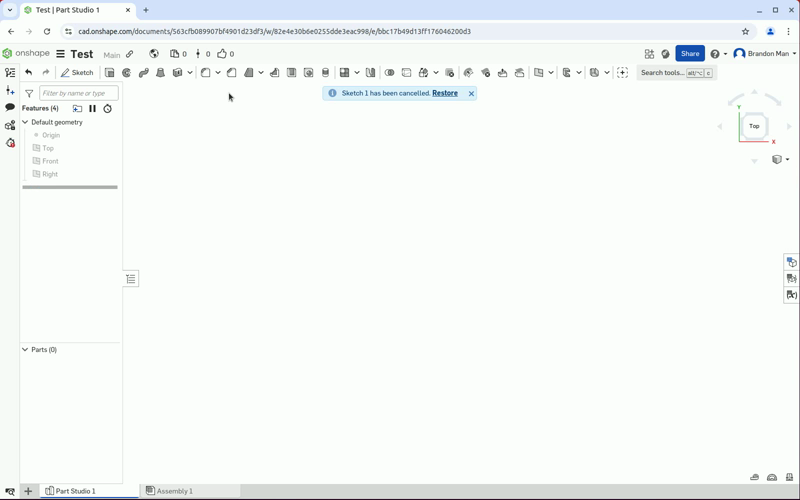
mouse_move(73, 352)
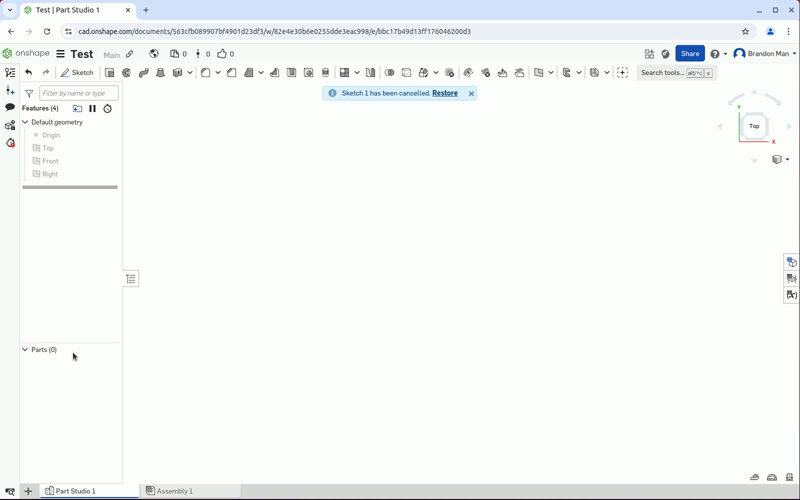
key(y)
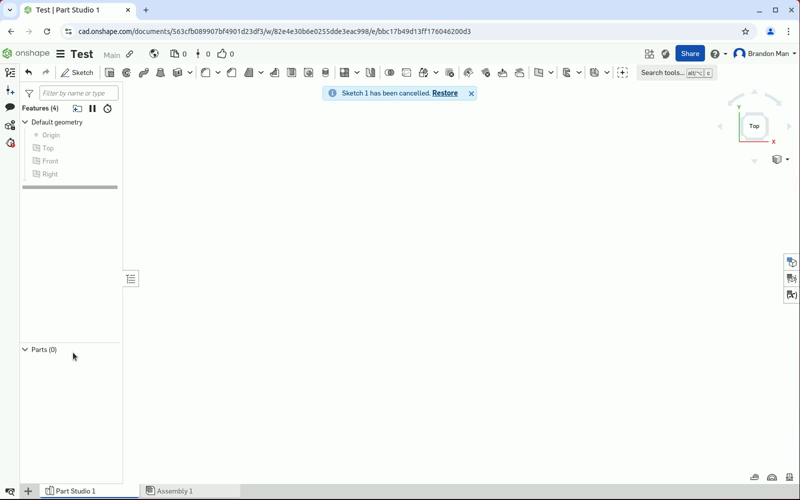
key(shift+p)
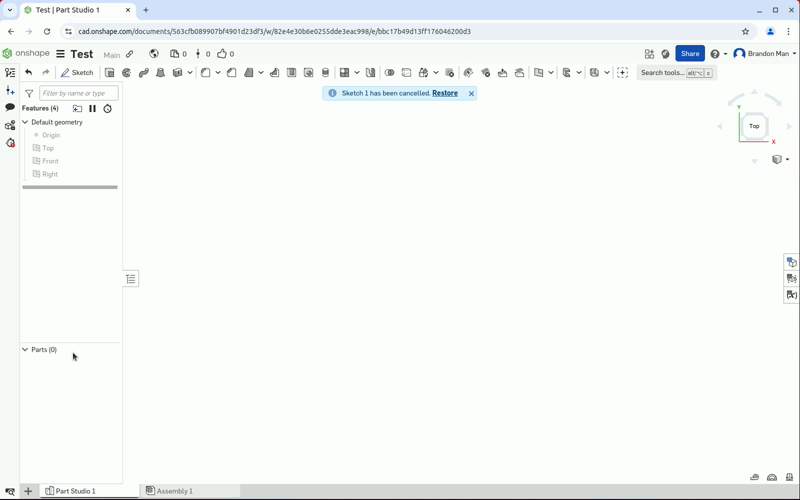
key(space)
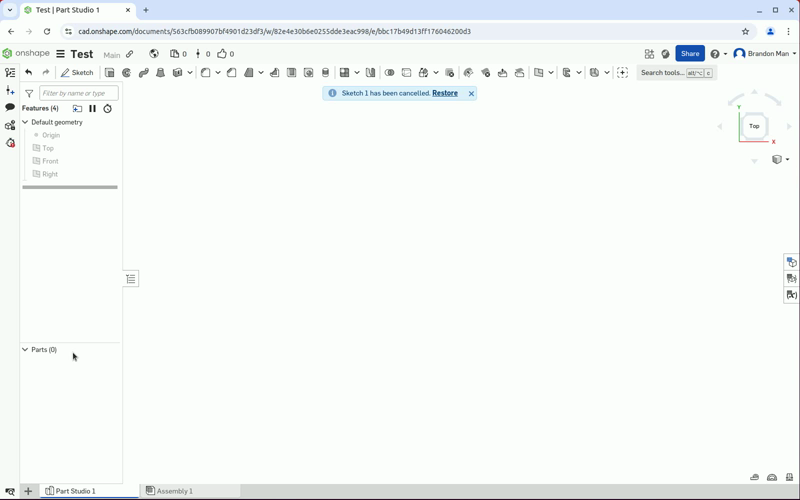
key_down(shift)
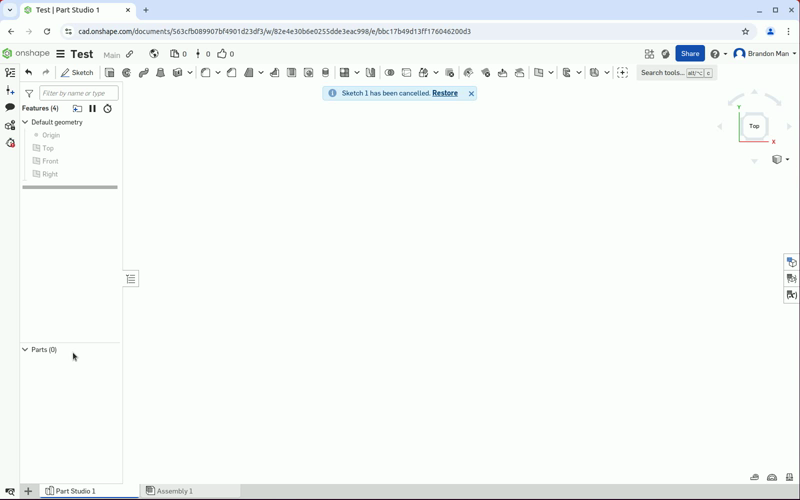
key(up)
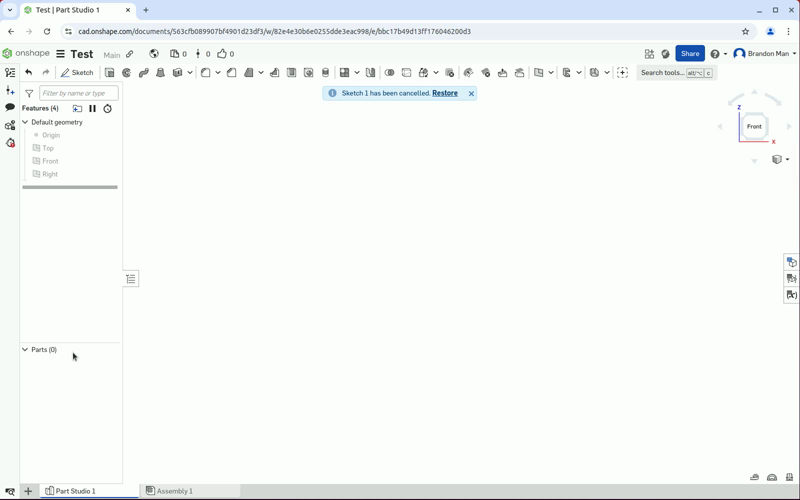
key_up(shift)
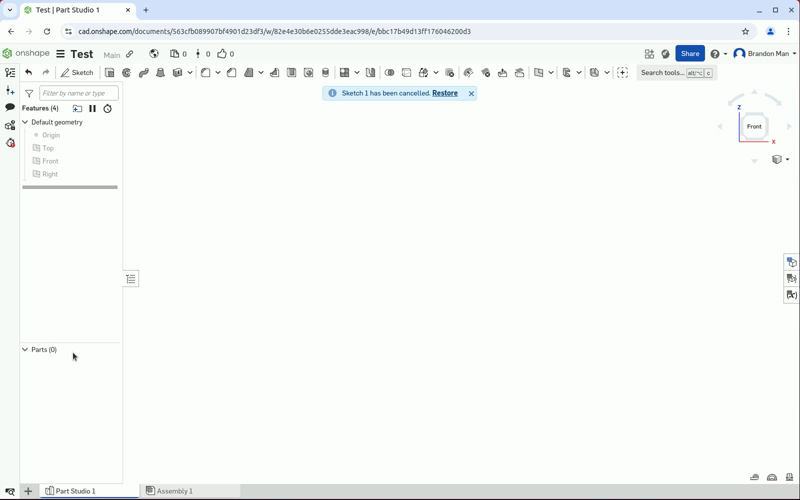
mouse_move(73, 352)
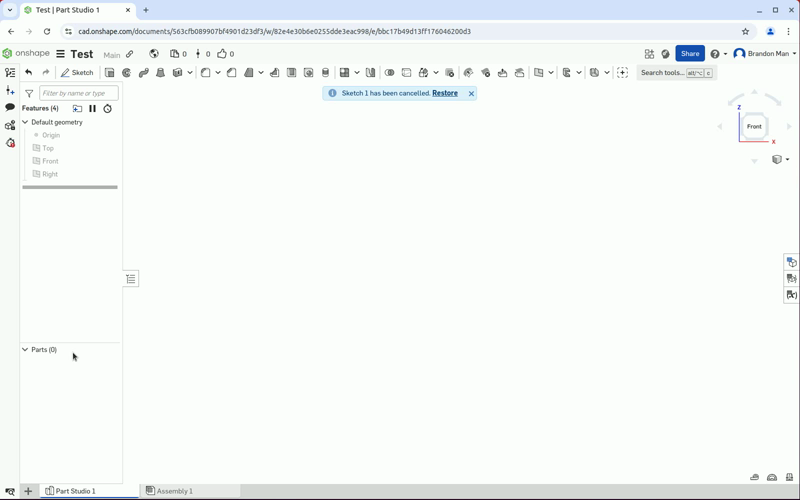
key(shift+y)
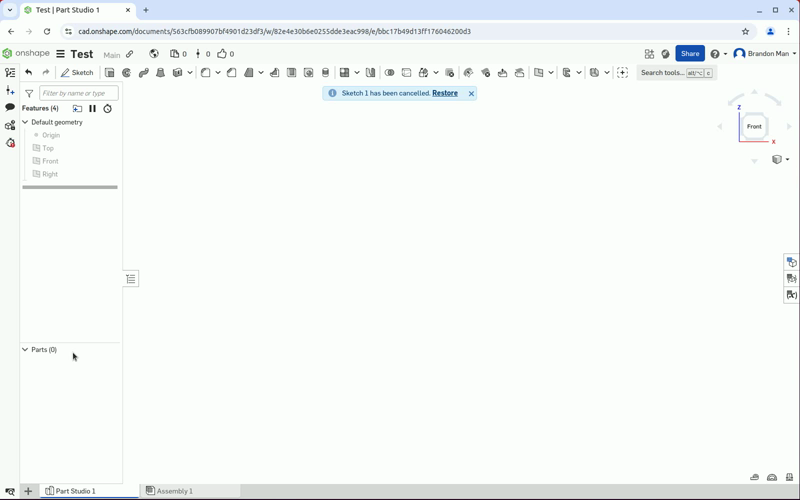
key(shift+s)
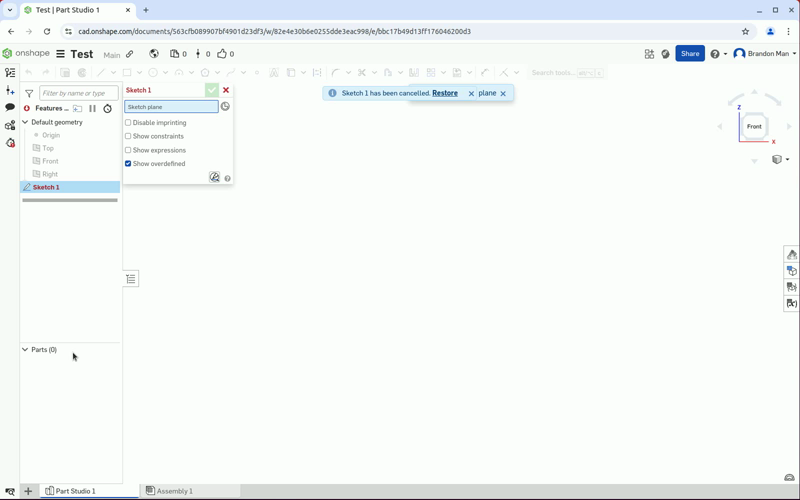
mouse_move(73, 163)
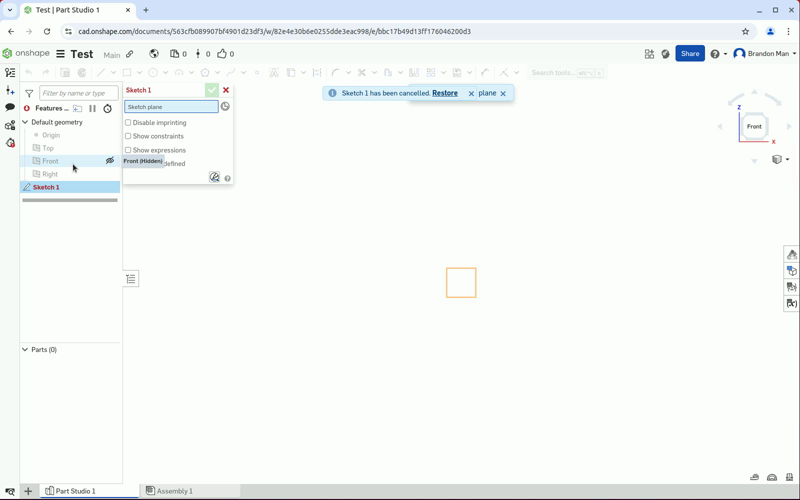
click(73, 163)
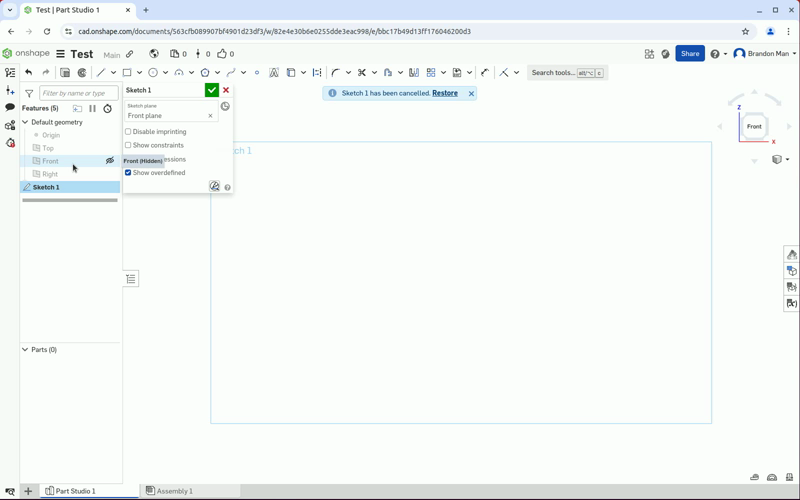
mouse_move(73, 352)
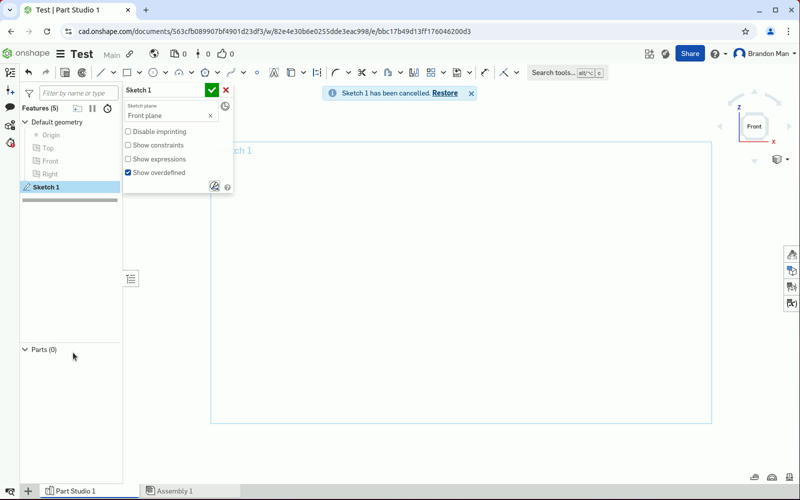
key(y)
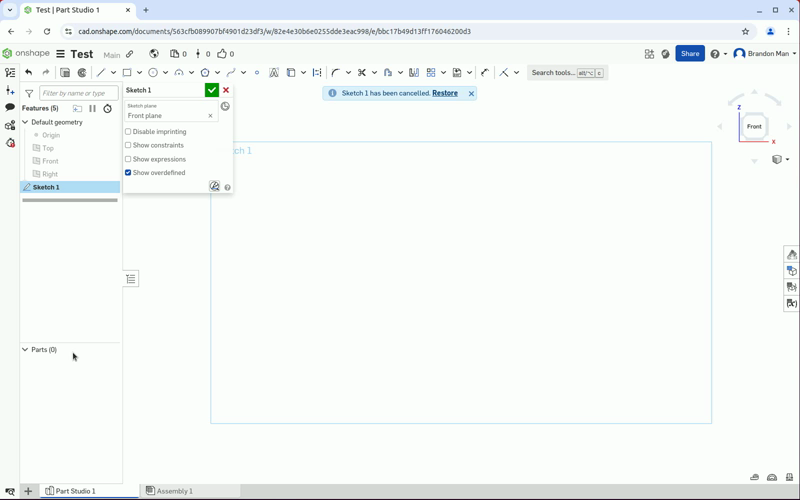
key(l)
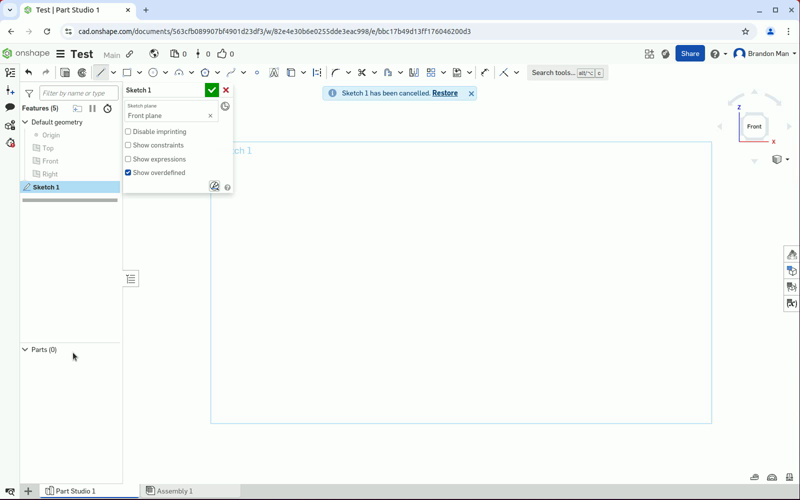
key_down(shift)
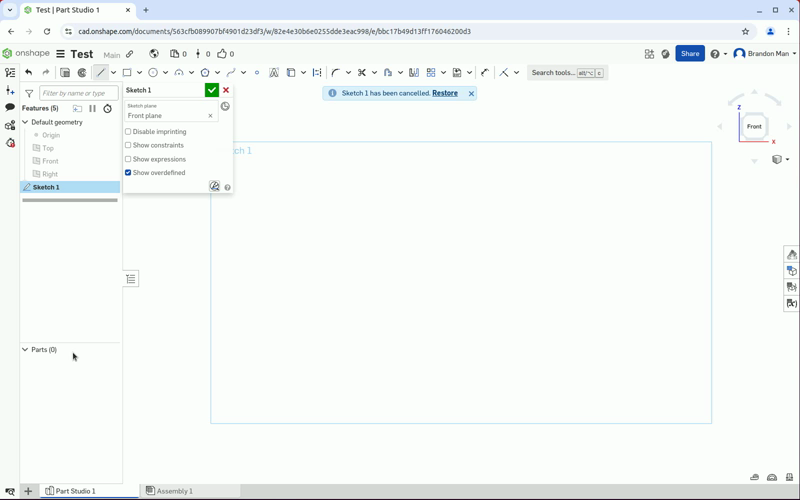
mouse_move(348, 382)
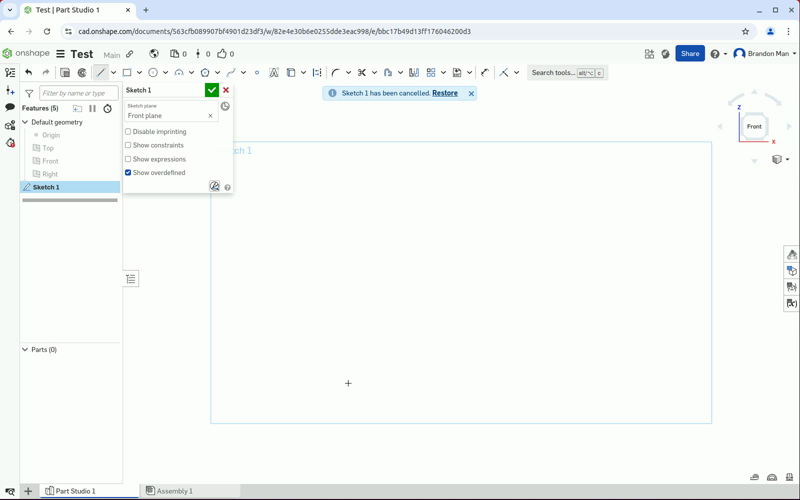
click(348, 382)
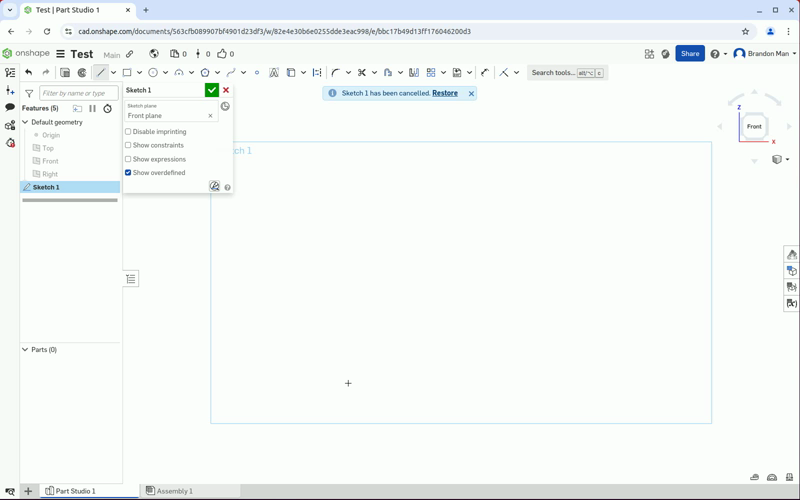
key_up(shift)
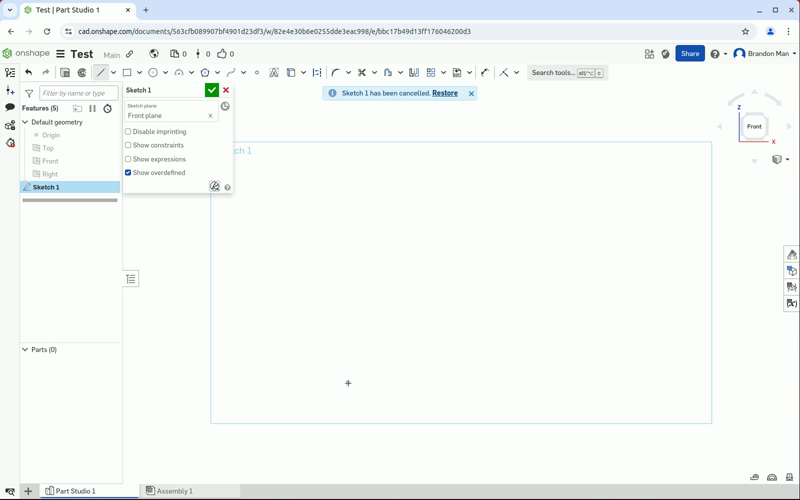
key_down(shift)
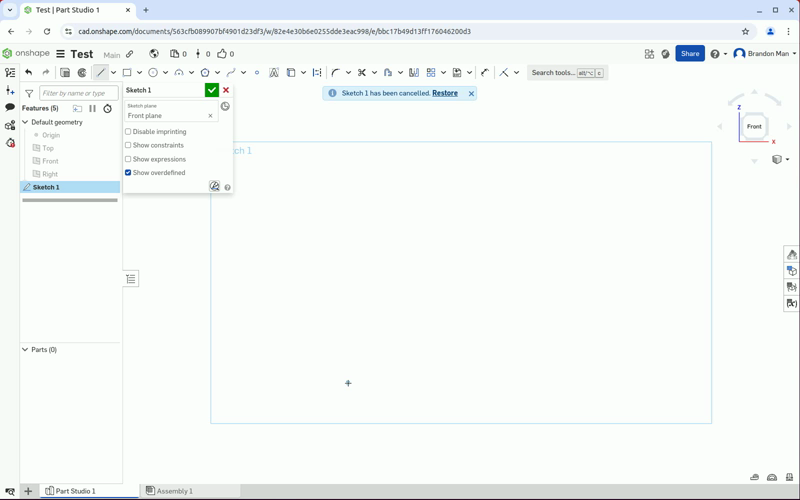
mouse_move(587, 382)
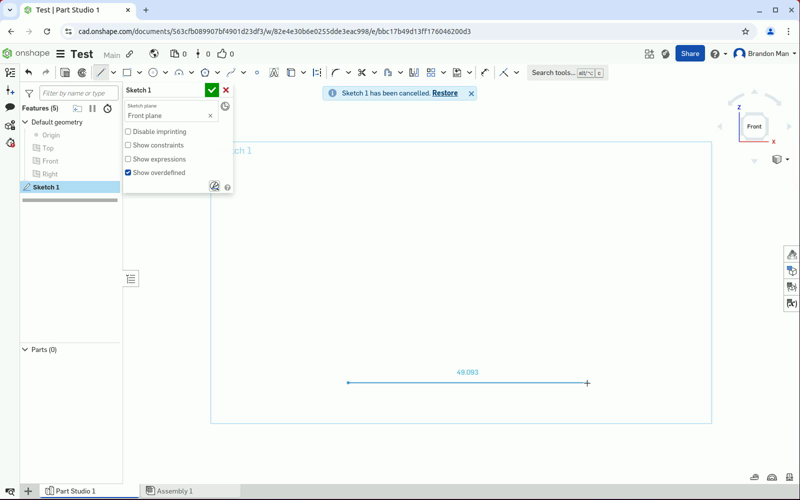
click(587, 382)
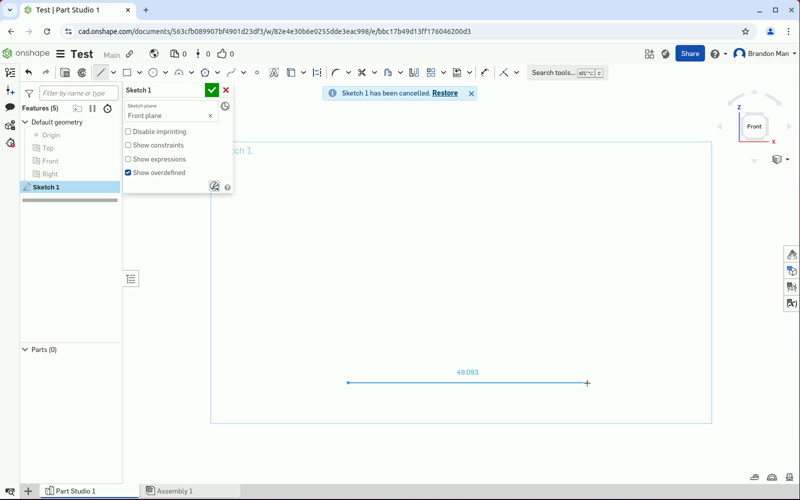
key_up(shift)
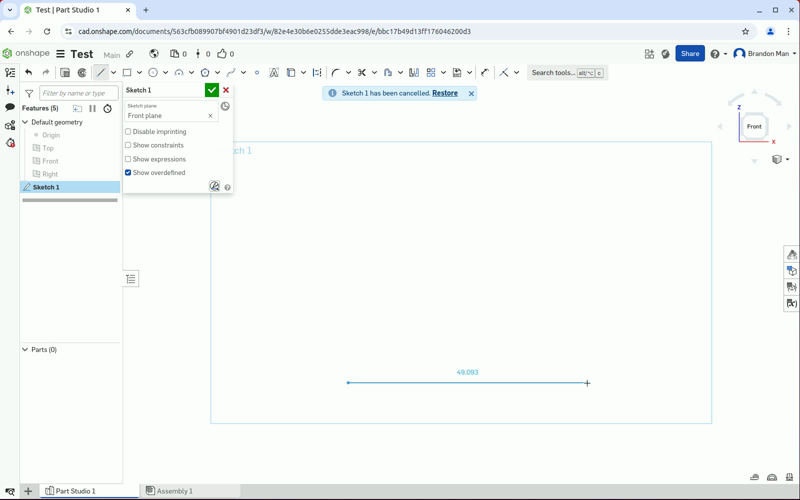
key_down(shift)
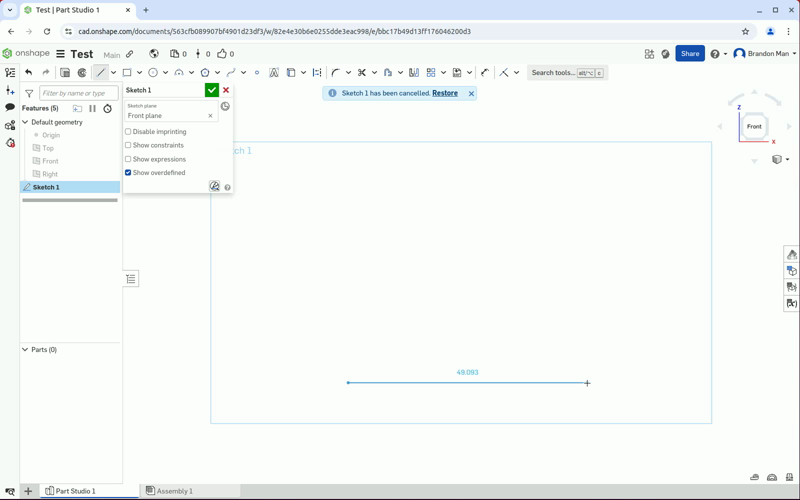
mouse_move(587, 178)
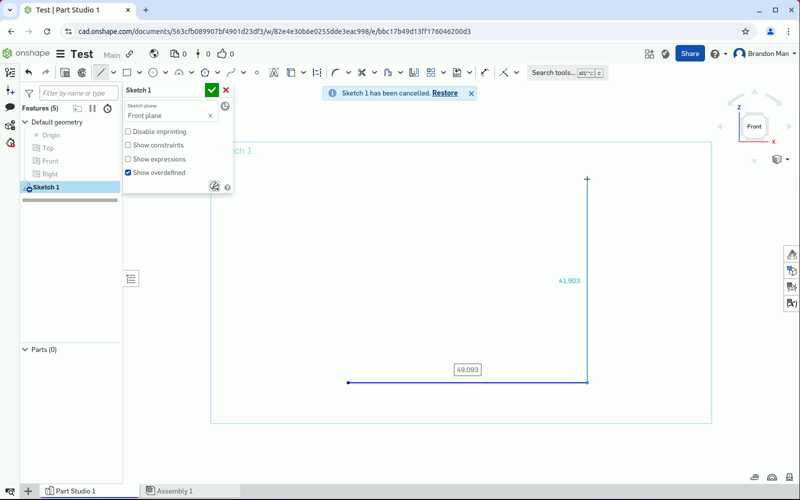
click(587, 178)
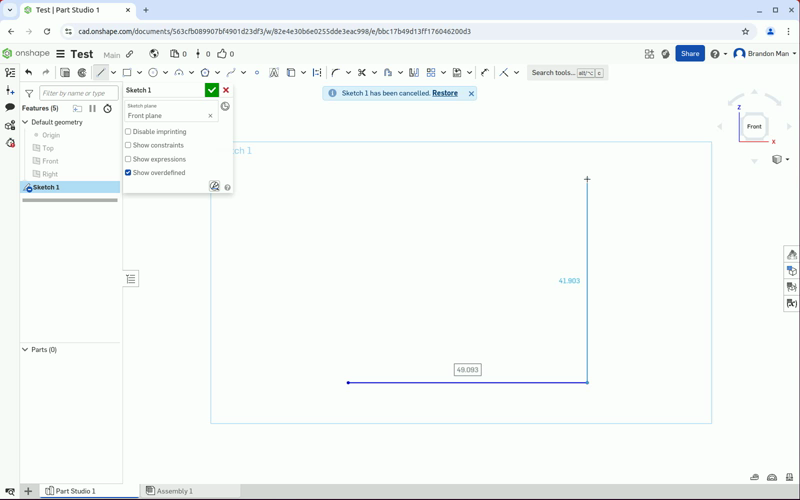
key_up(shift)
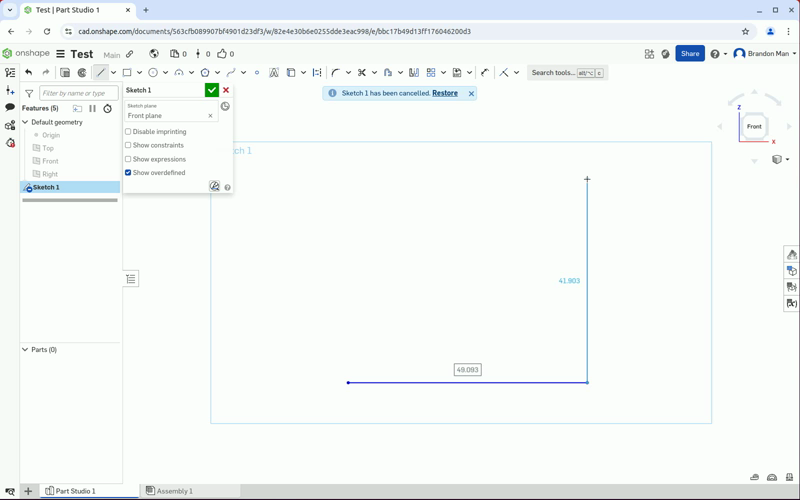
key_down(shift)
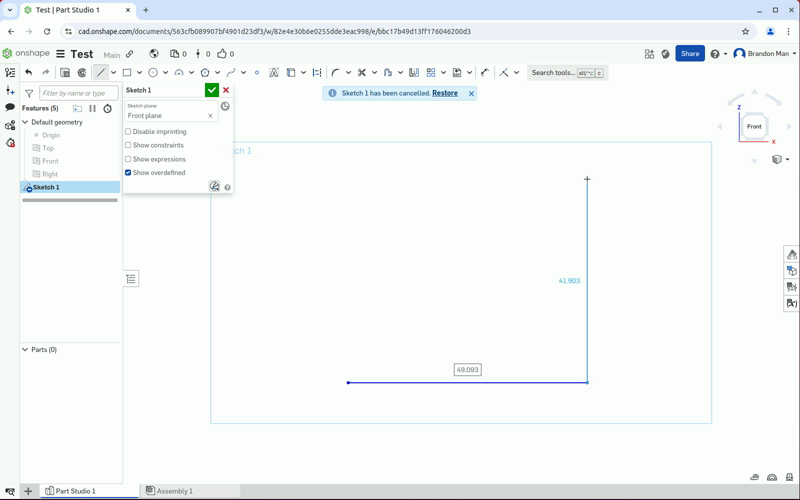
mouse_move(348, 178)
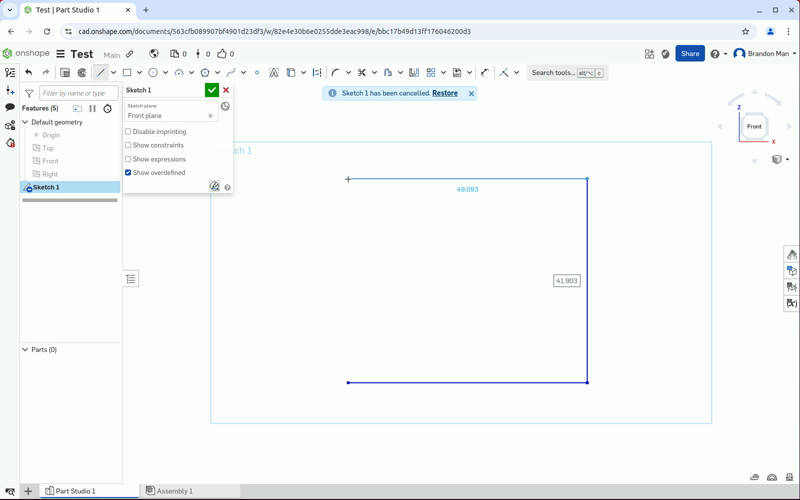
click(348, 178)
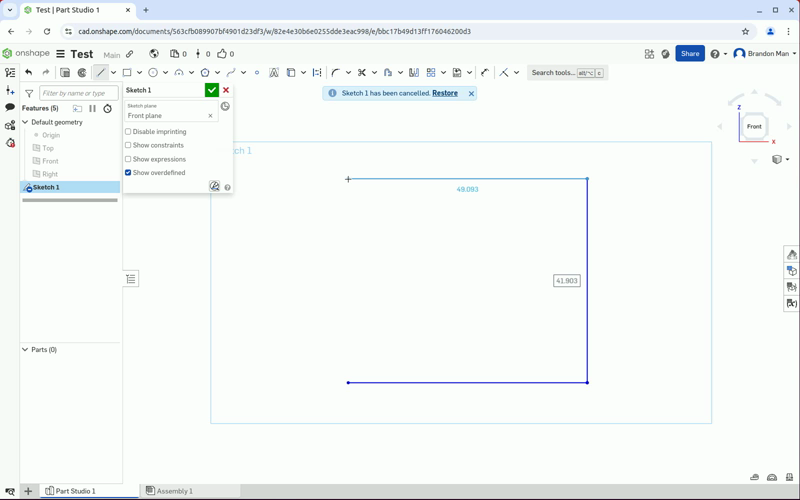
key_up(shift)
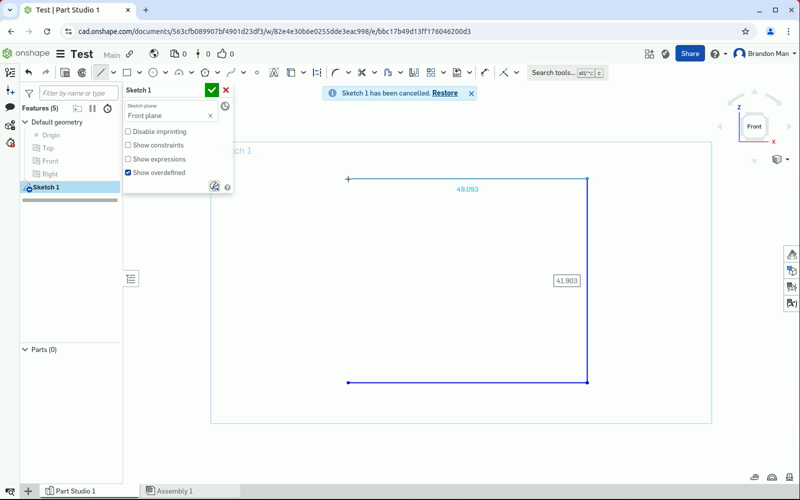
key_down(shift)
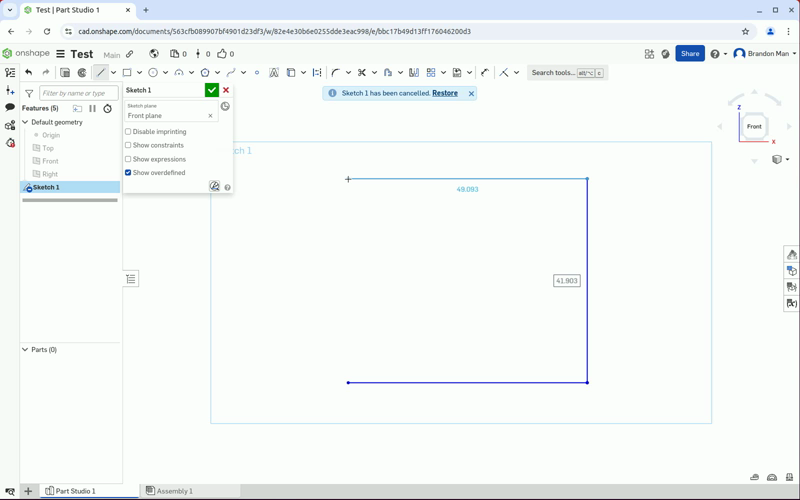
mouse_move(348, 382)
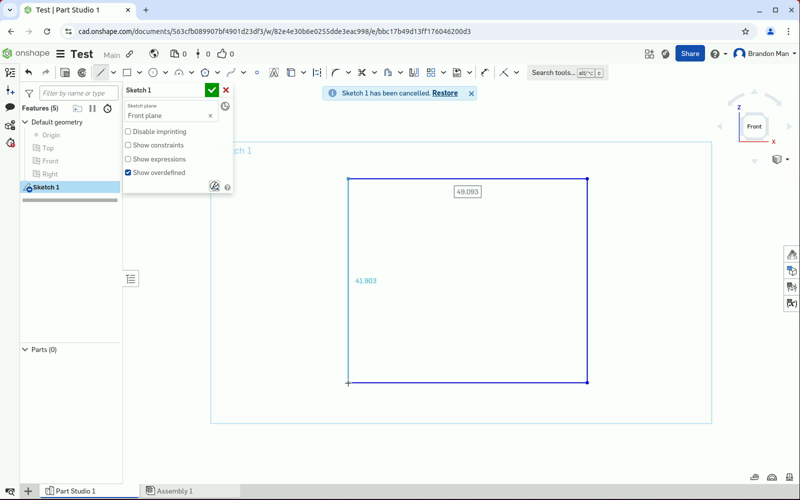
key_up(shift)
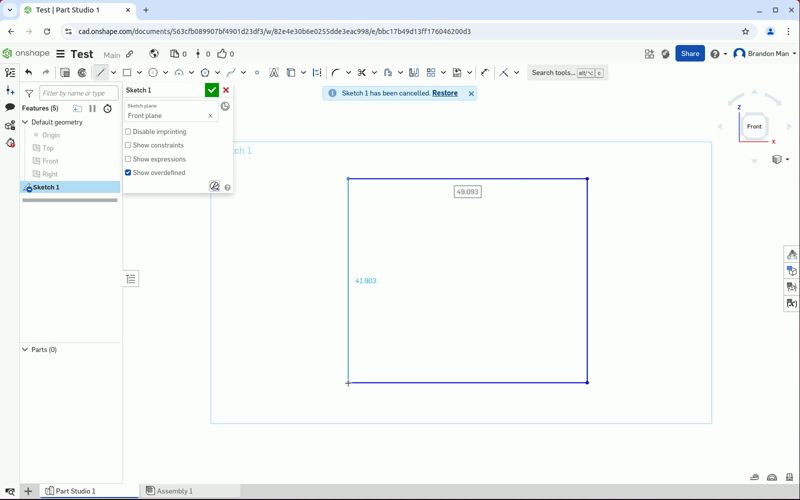
click(348, 382)
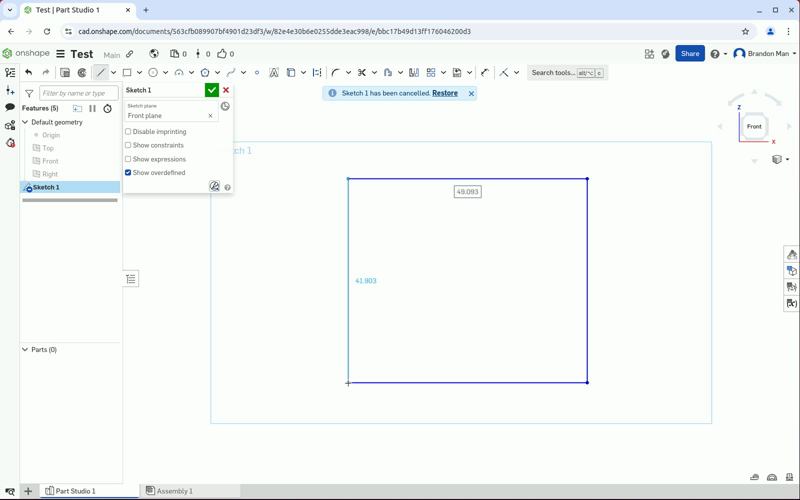
key(esc)
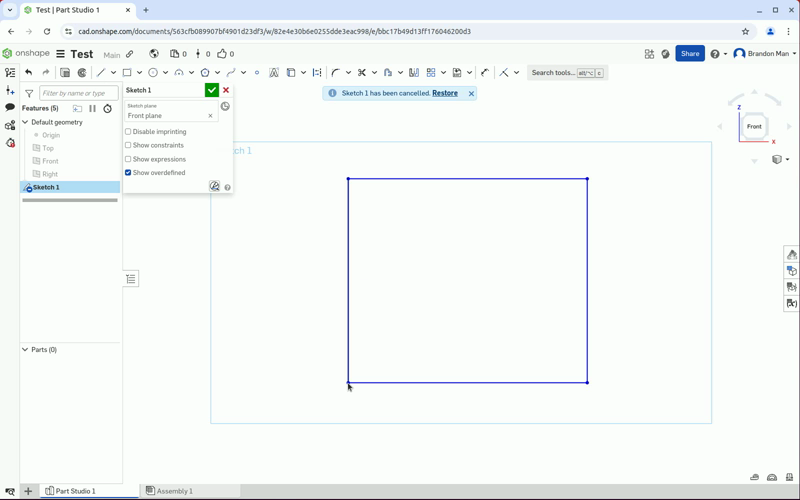
mouse_move(440, 318)
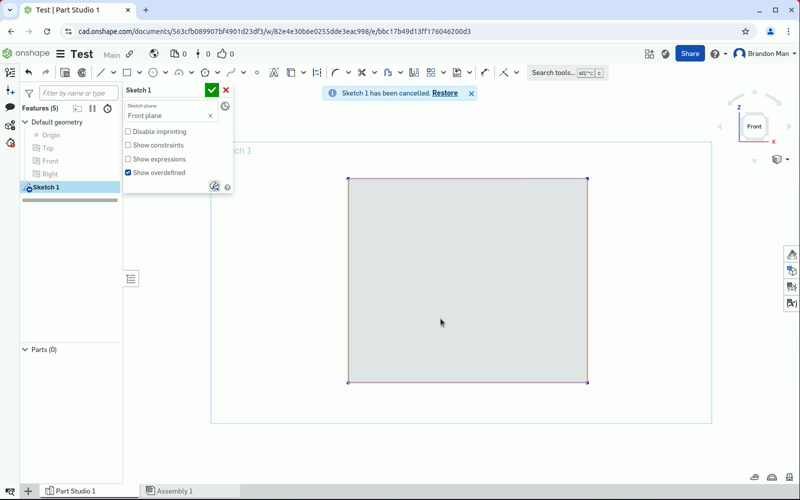
click(440, 318)
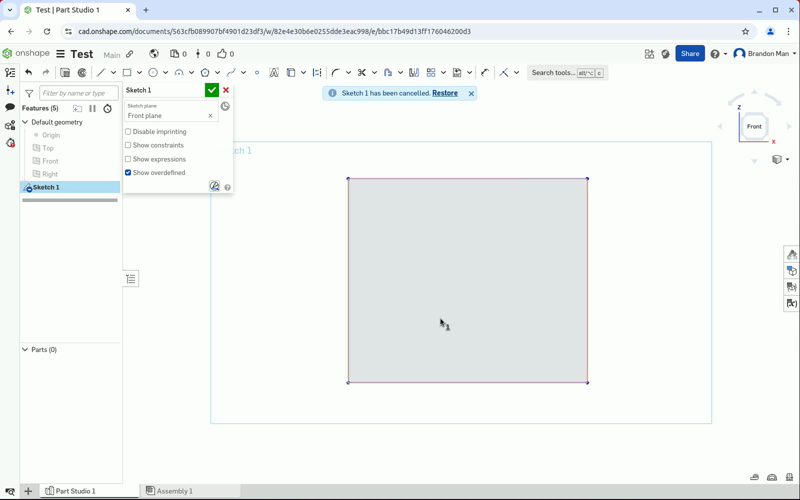
mouse_move(73, 352)
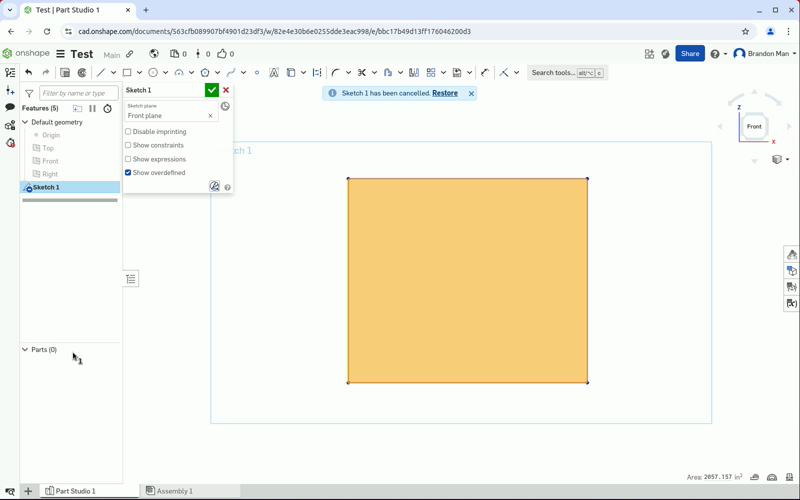
key(shift+y)
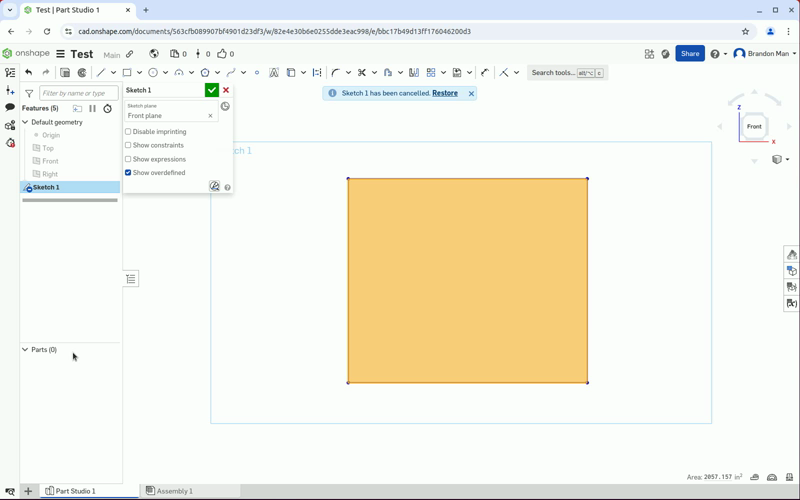
key(shift+e)
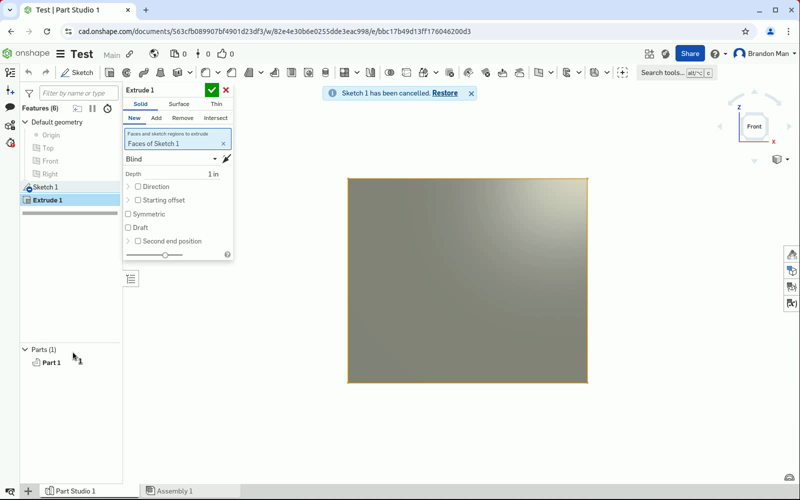
mouse_move(143, 106)
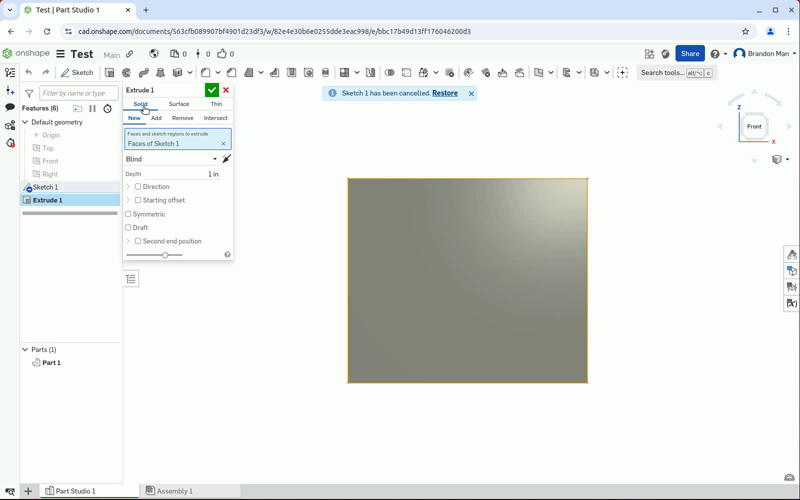
click(143, 106)
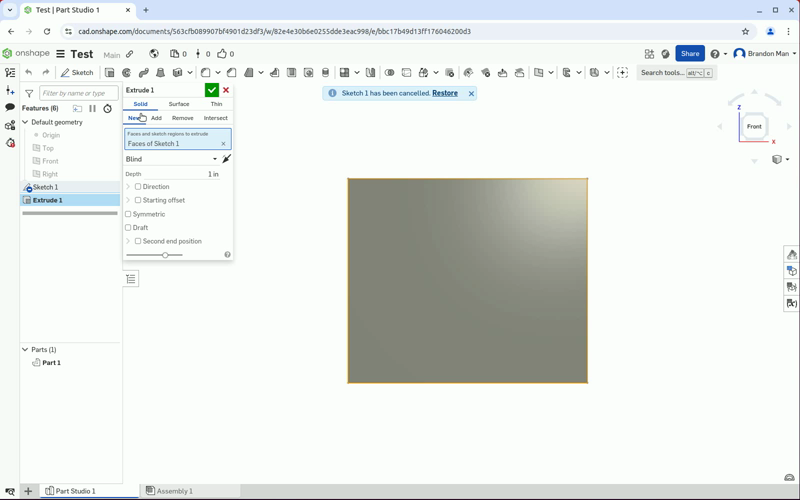
mouse_move(137, 120)
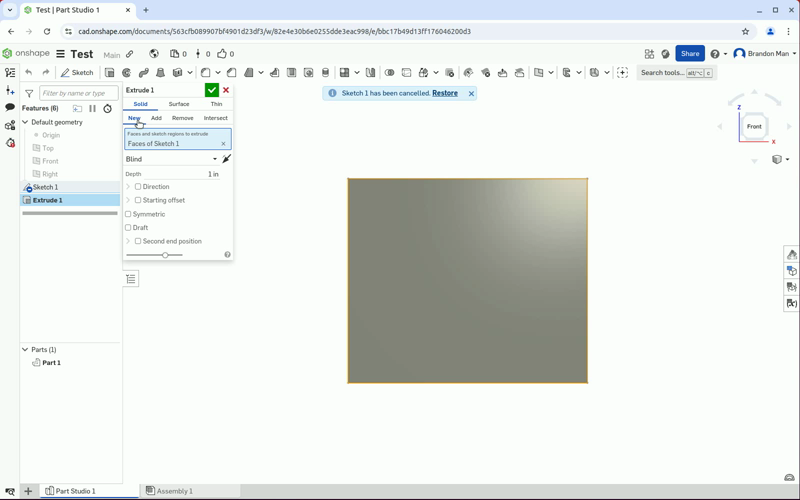
click(137, 120)
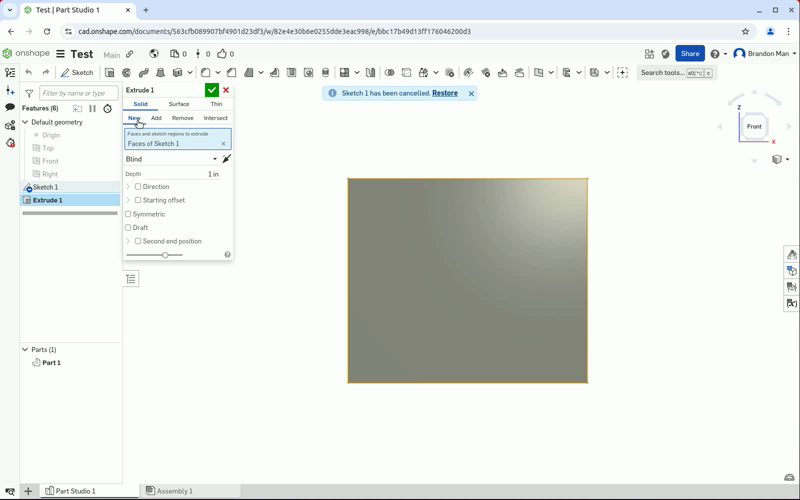
key(tab, 4)
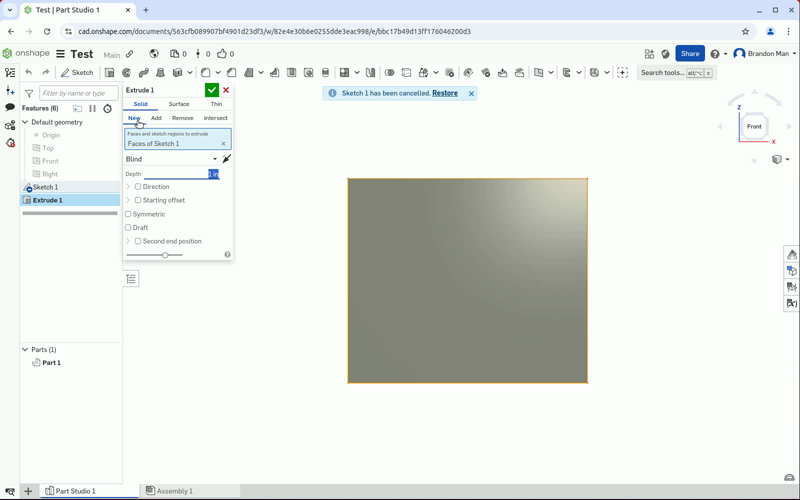
text(-19.498)
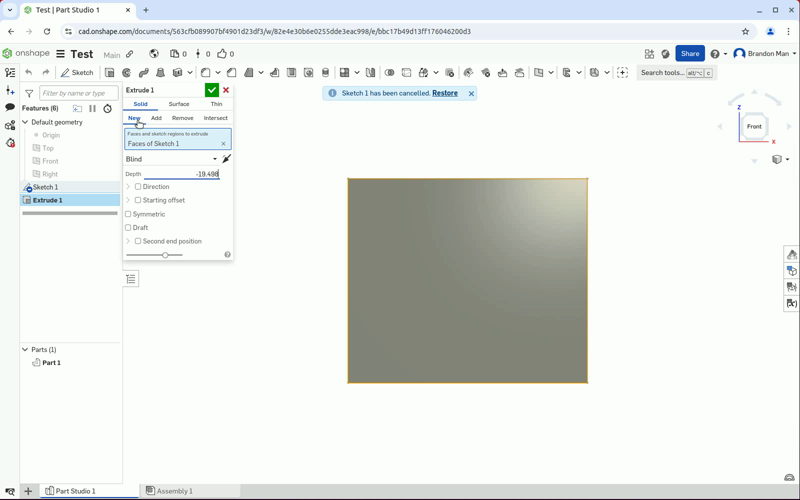
key(enter)
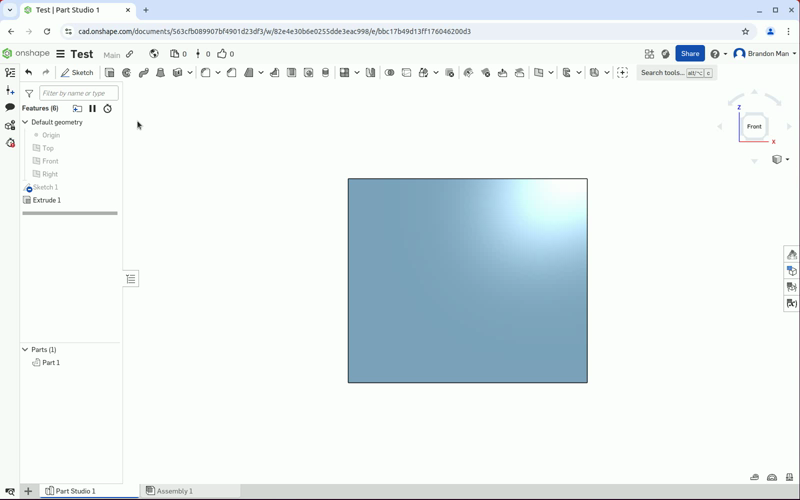
key(shift+h)
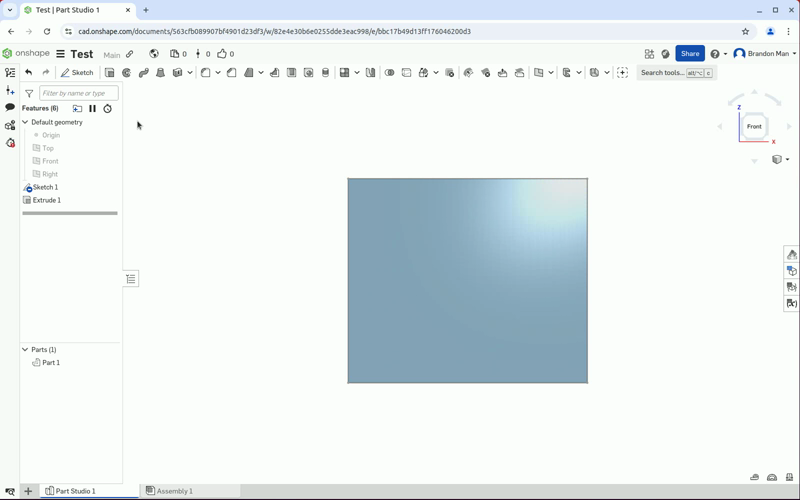
key(shift+h)
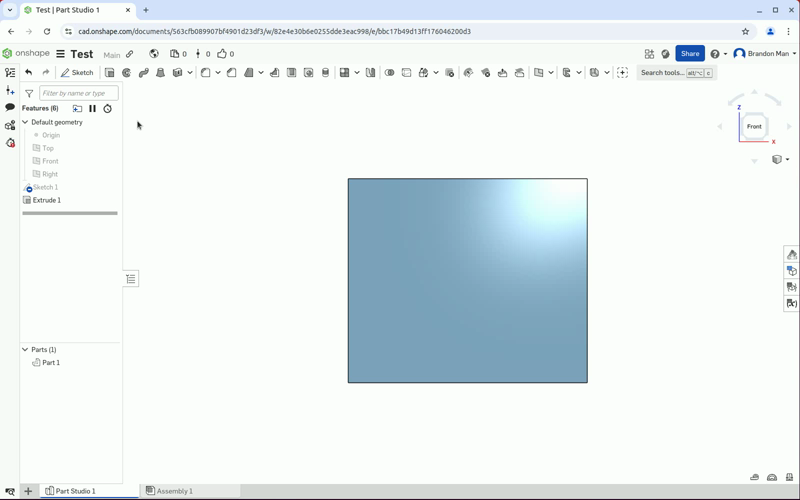
mouse_move(73, 189)
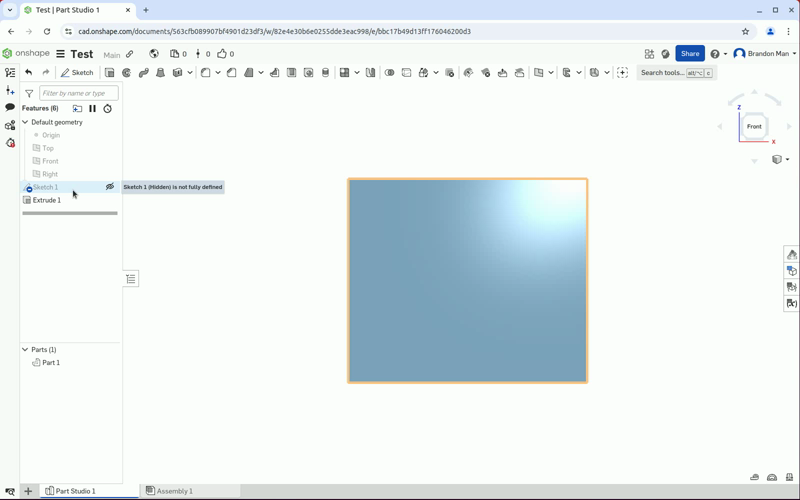
click(73, 189)
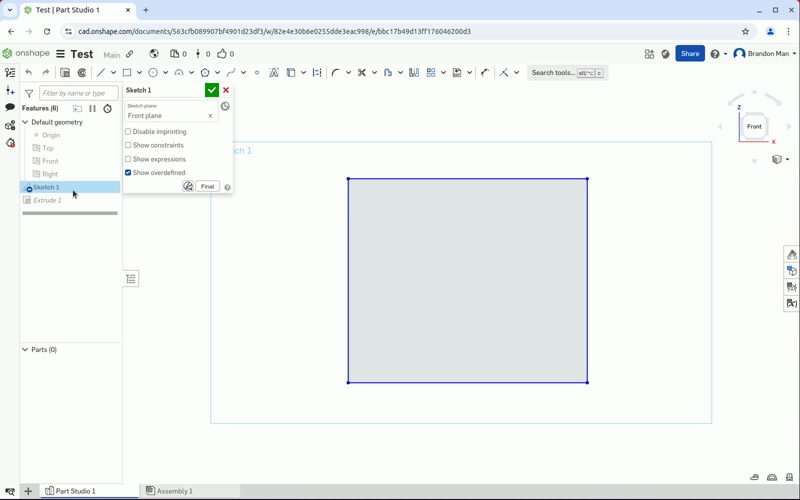
mouse_move(229, 92)
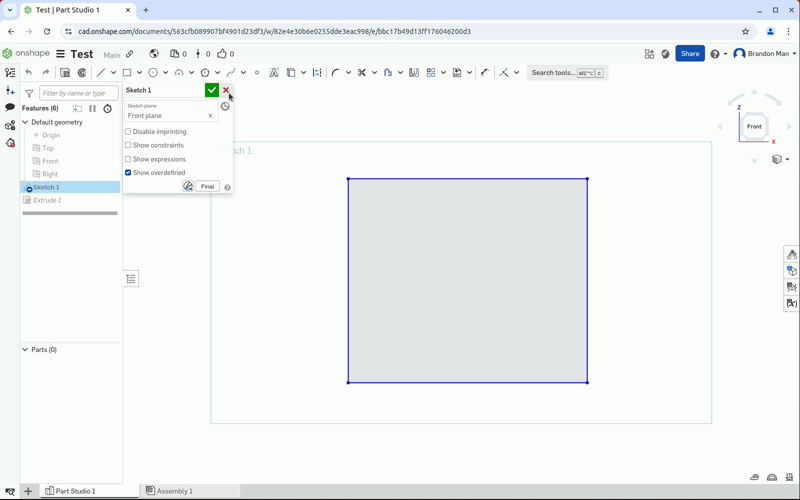
click(229, 92)
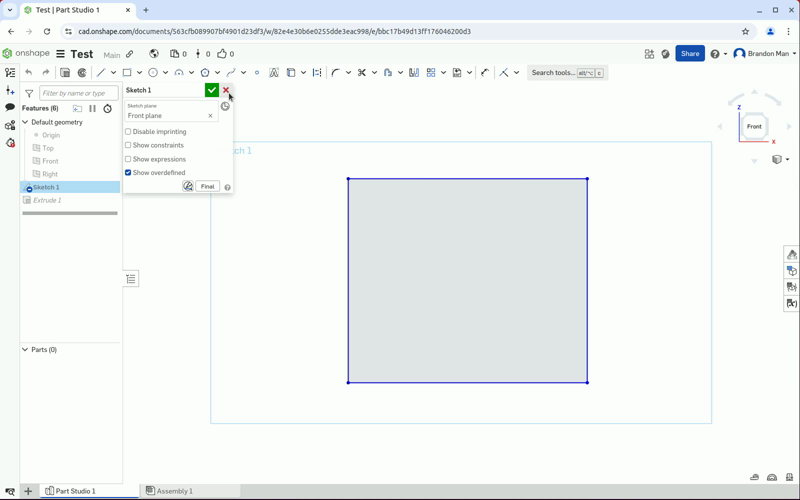
key(shift+s)
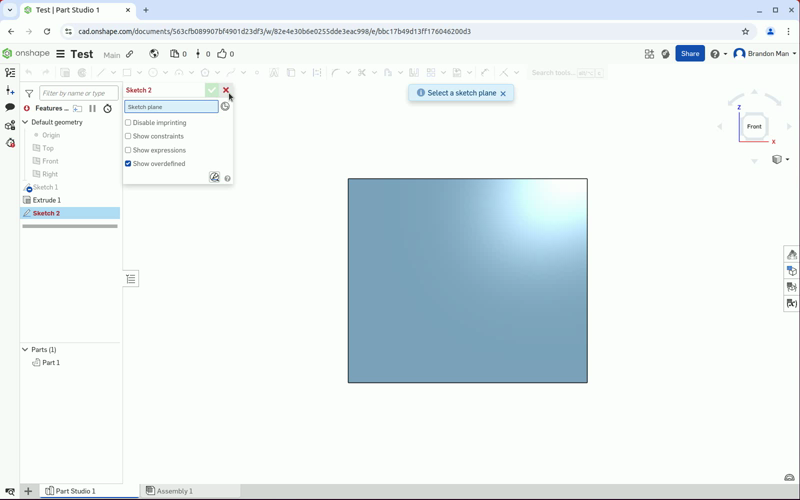
mouse_move(73, 163)
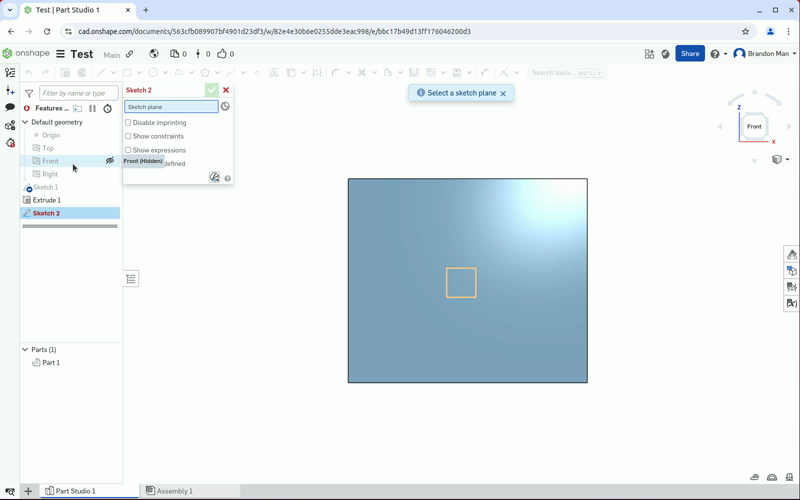
click(73, 163)
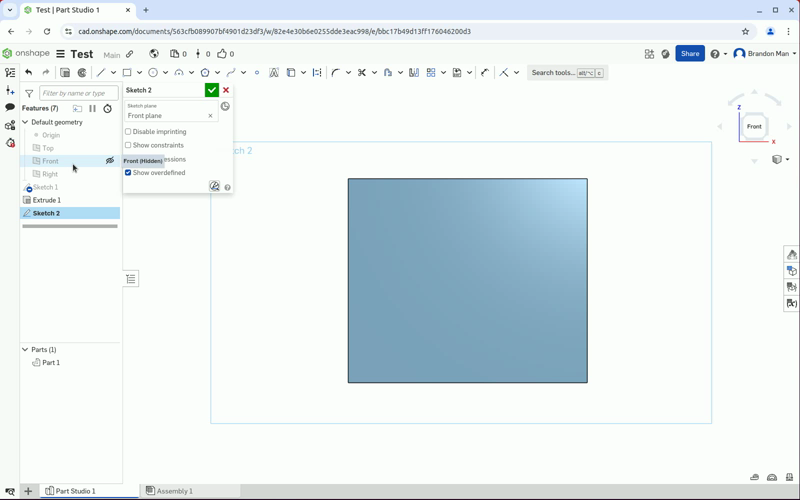
mouse_move(73, 352)
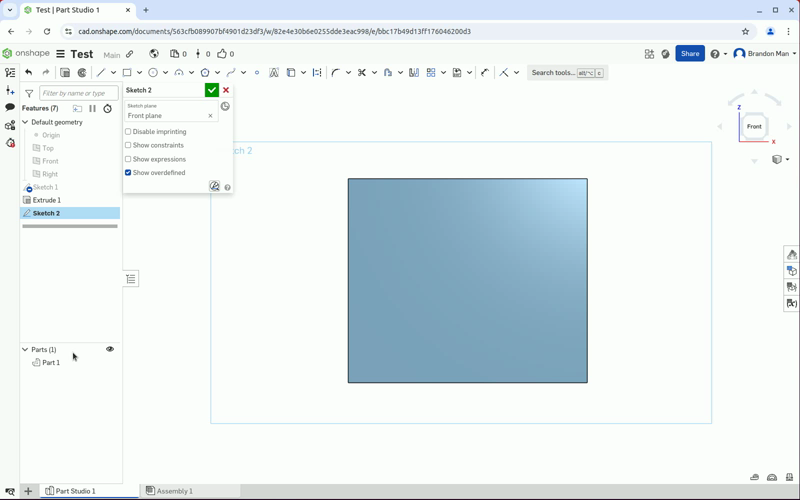
key(y)
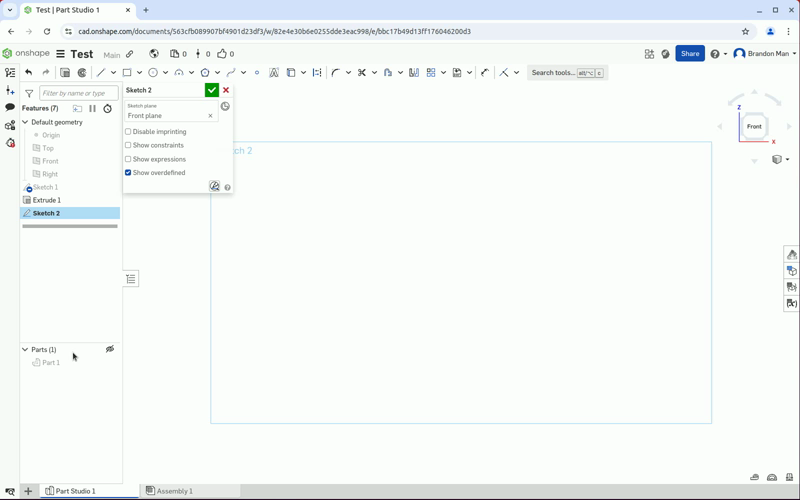
key(c)
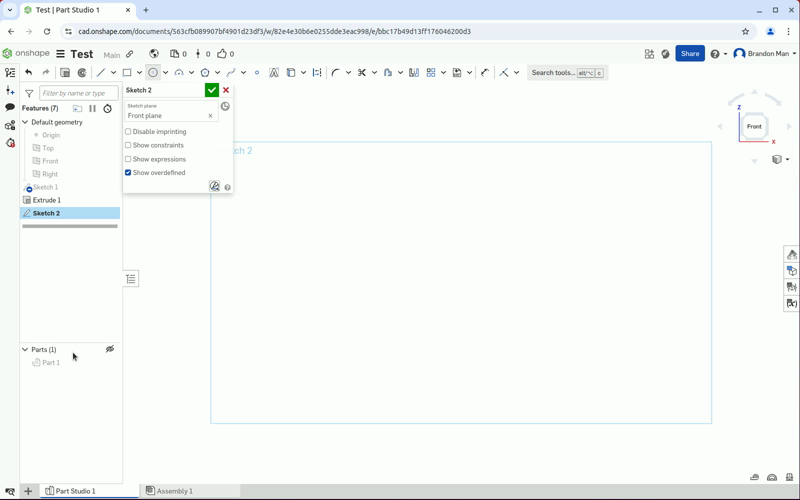
key_down(shift)
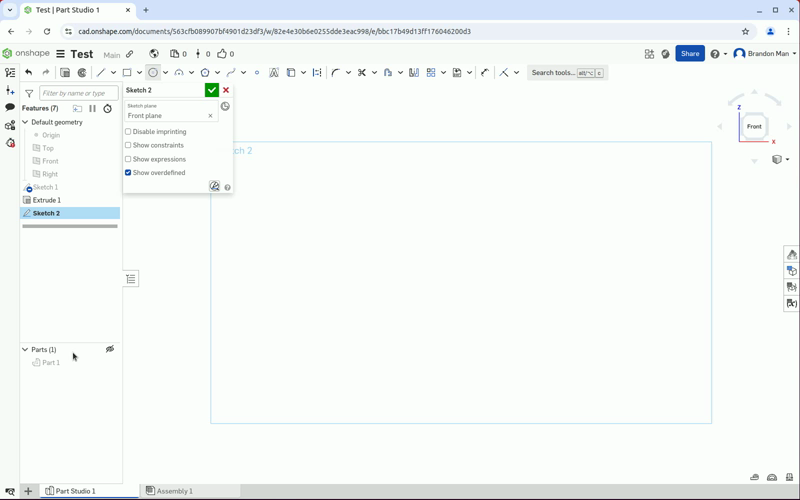
mouse_move(460, 177)
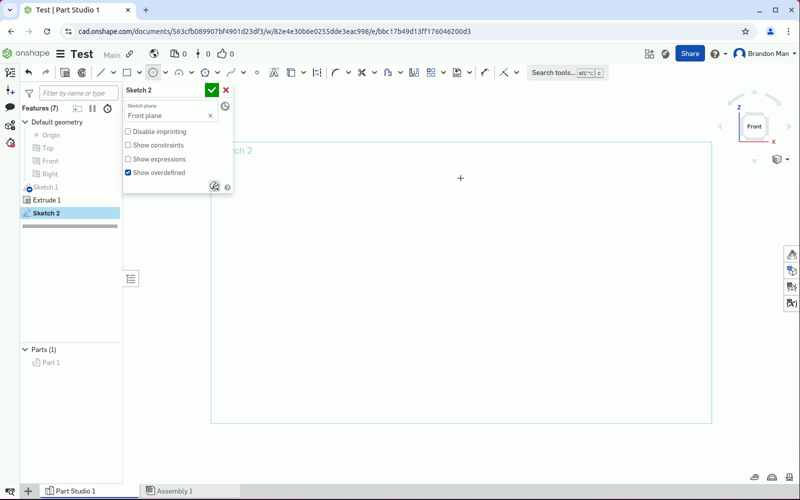
click(460, 177)
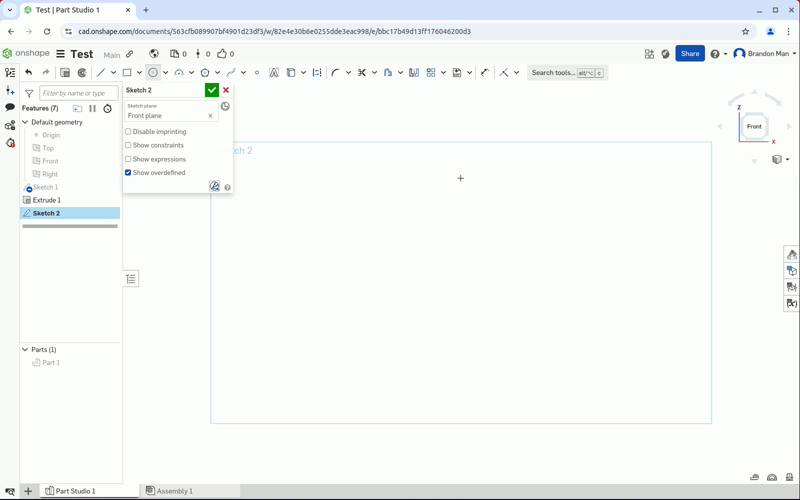
key_up(shift)
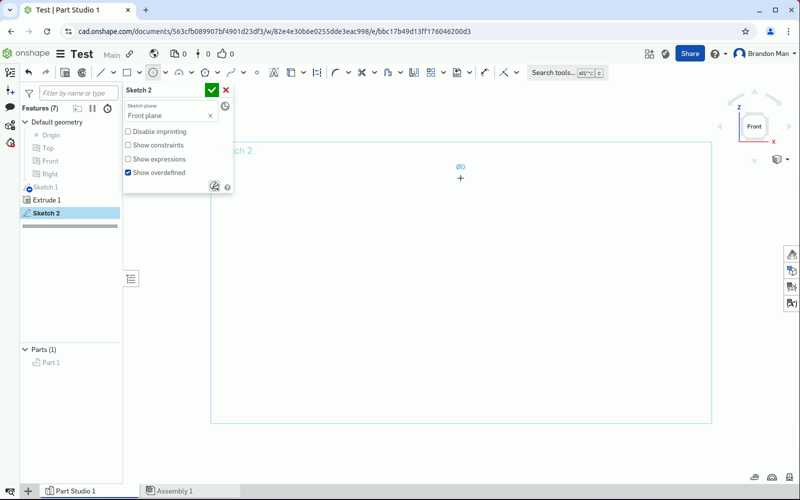
mouse_move(542, 177)
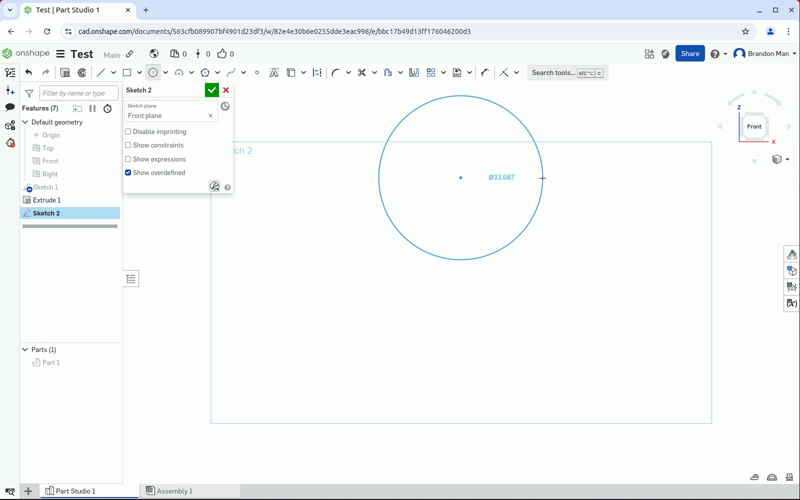
click(542, 177)
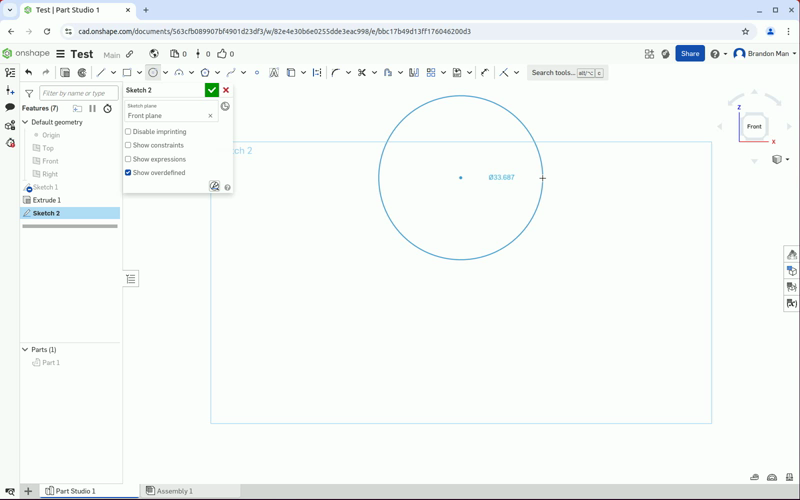
key(esc)
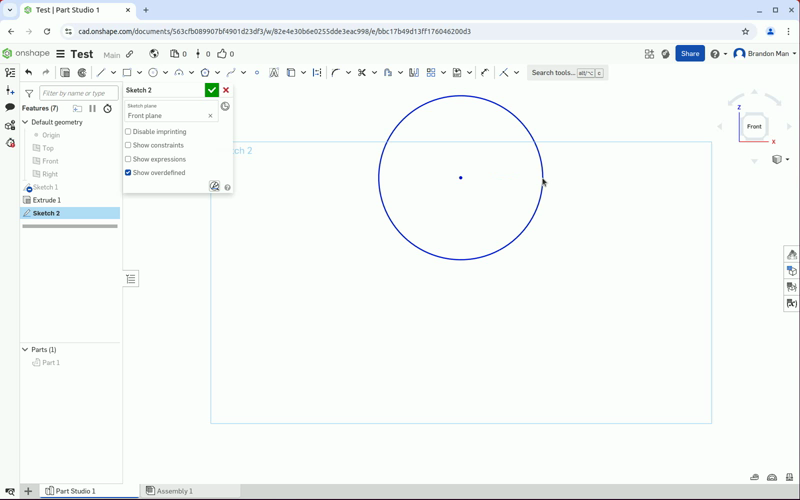
mouse_move(433, 148)
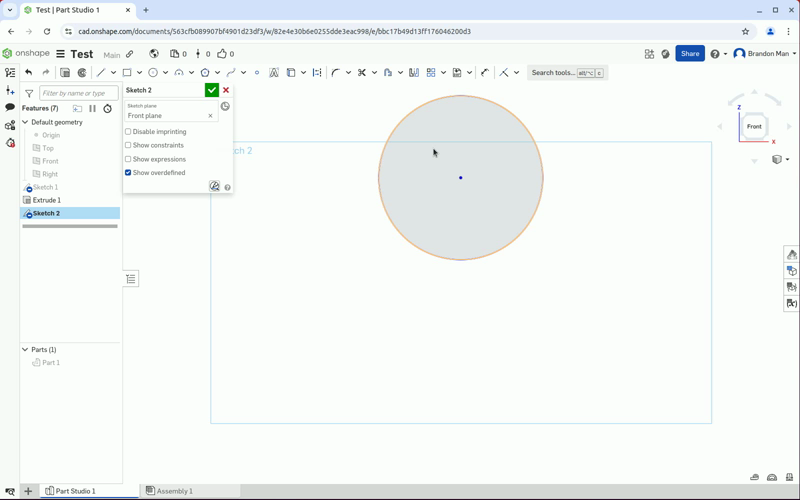
click(433, 148)
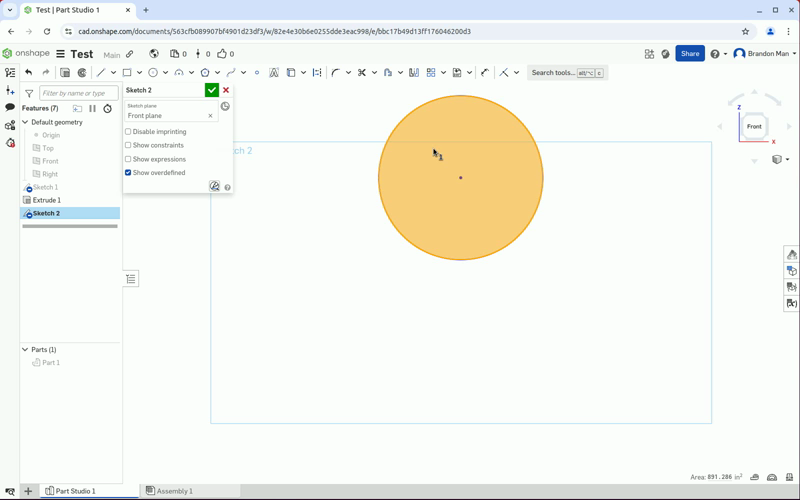
mouse_move(73, 352)
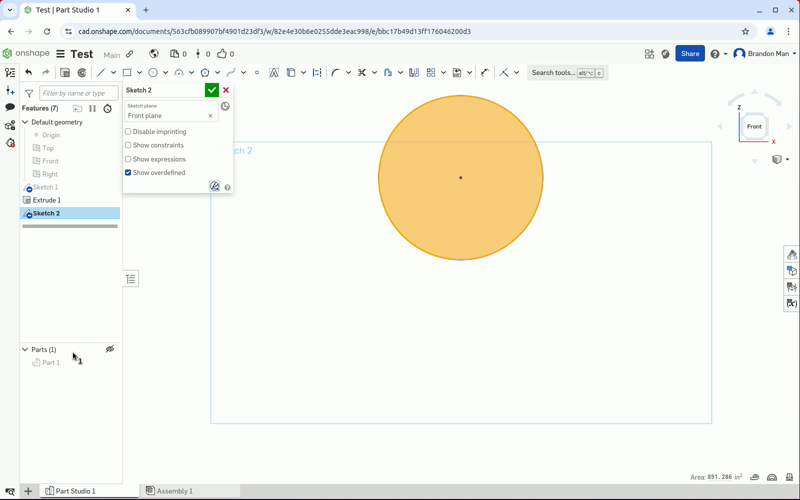
key(shift+y)
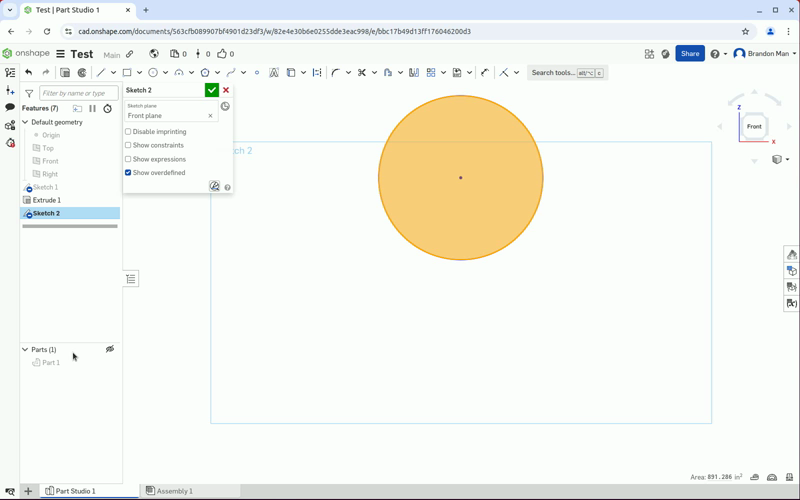
key(shift+e)
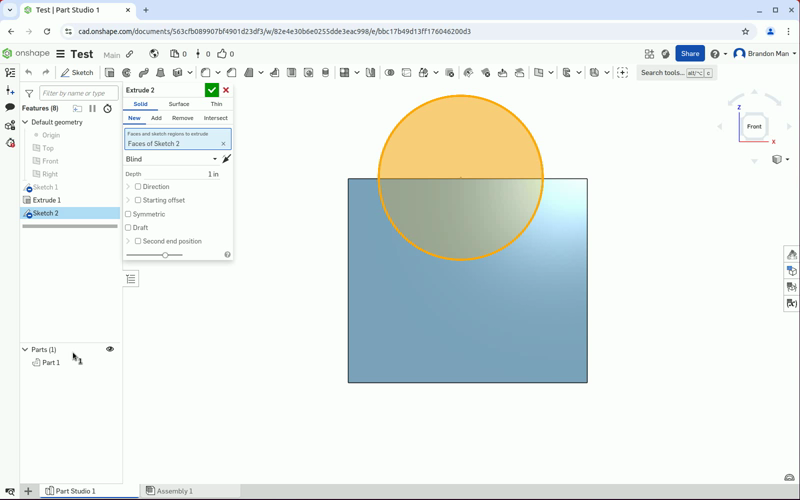
mouse_move(143, 106)
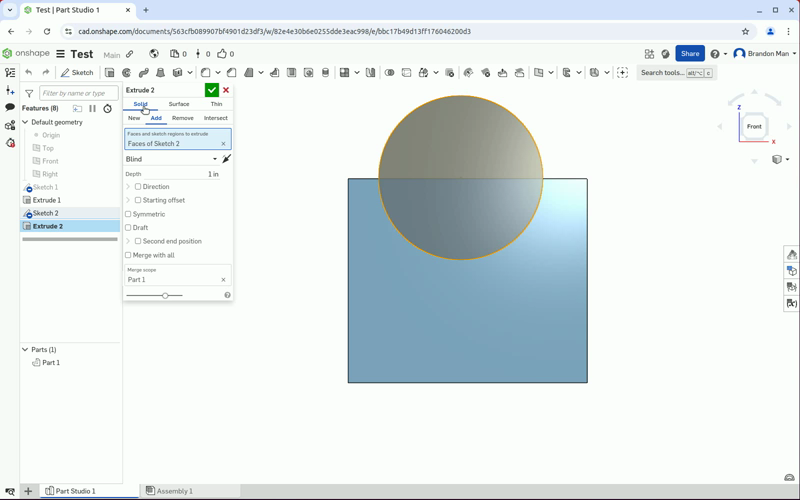
click(143, 106)
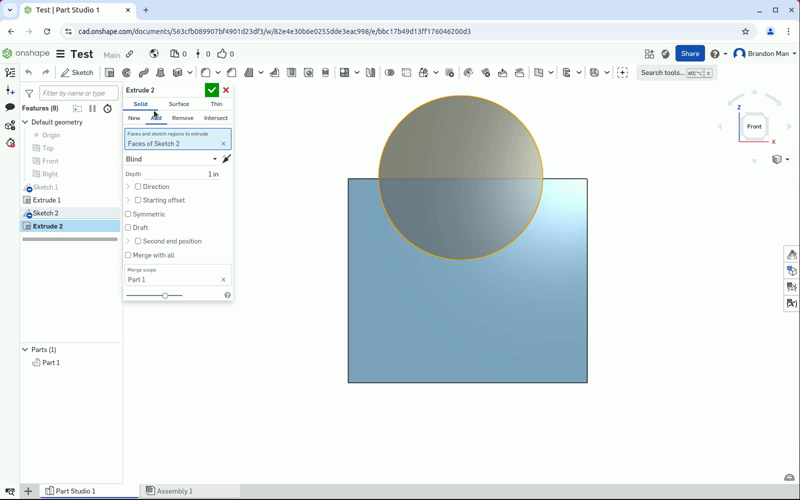
mouse_move(186, 120)
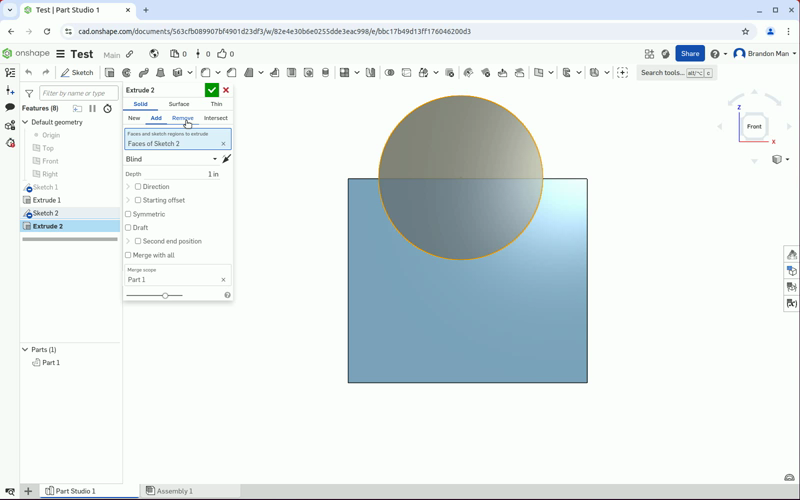
click(186, 120)
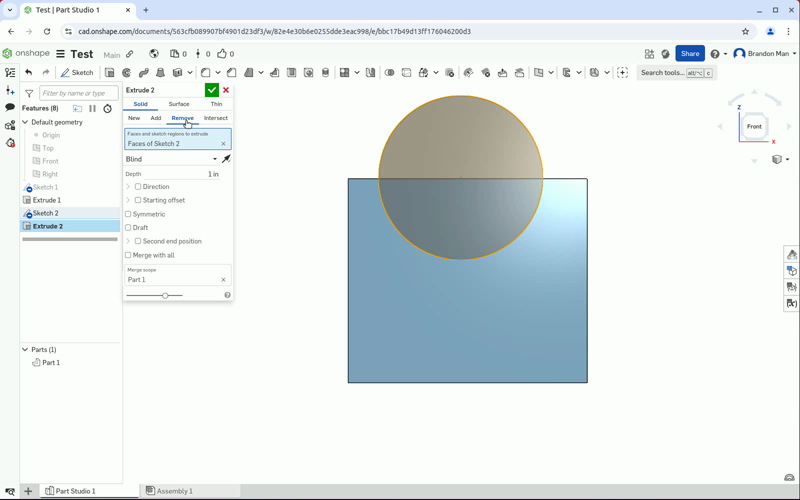
key(tab, 4)
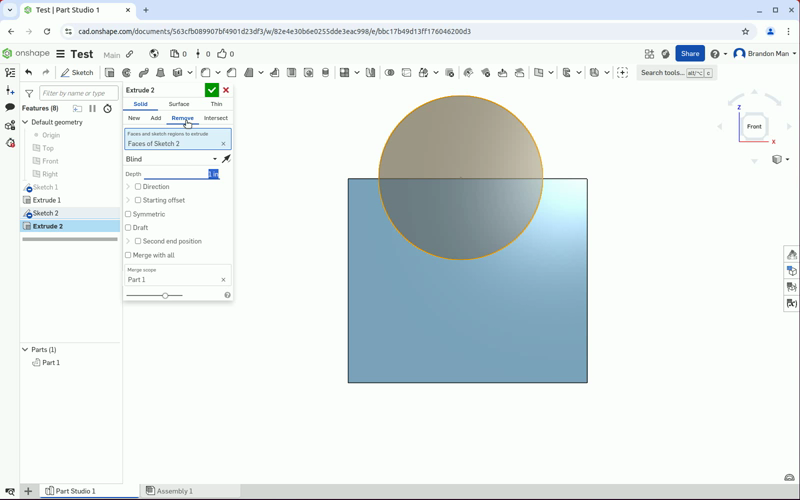
text(19.979)
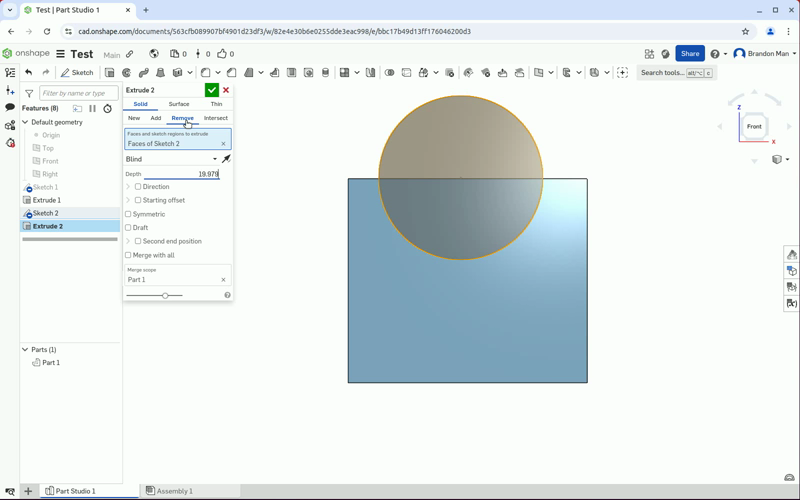
key(tab, 6)
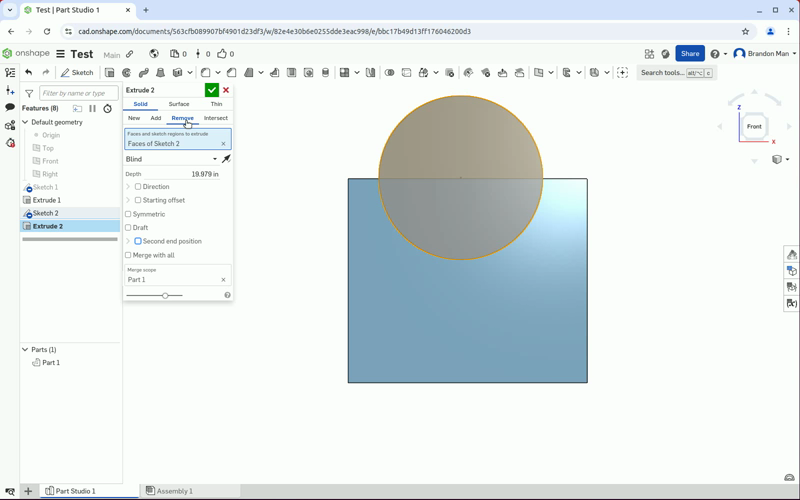
key(space)
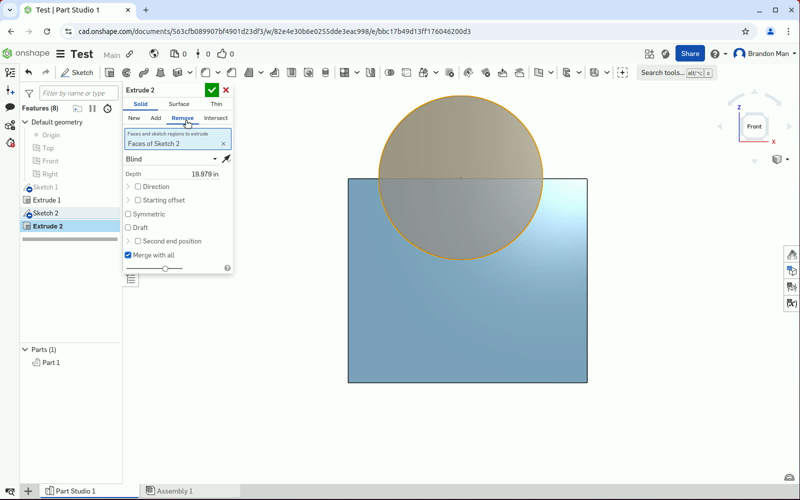
key(enter)
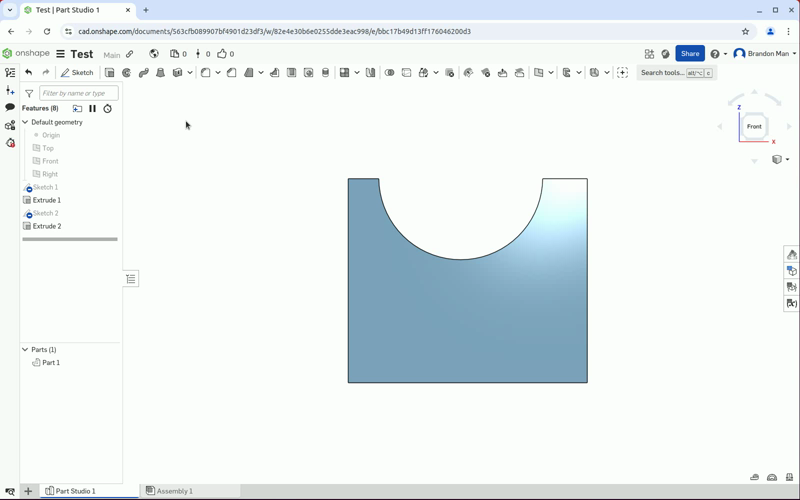
key(shift+h)
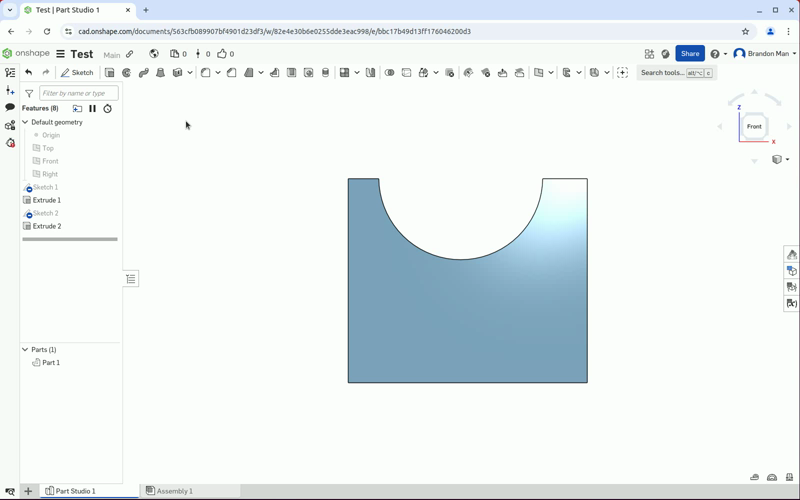
key(shift+h)
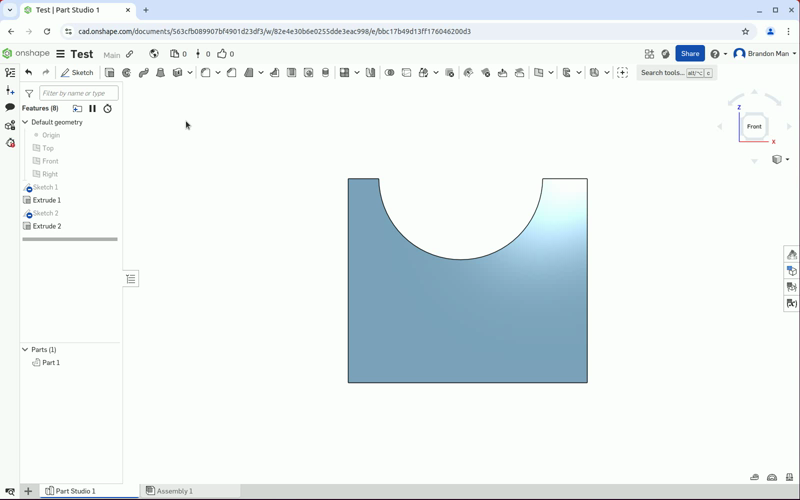
mouse_move(73, 189)
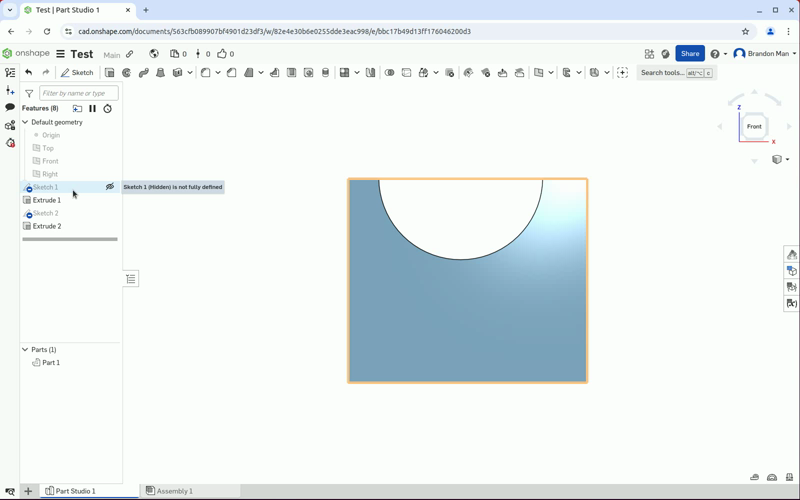
click(73, 189)
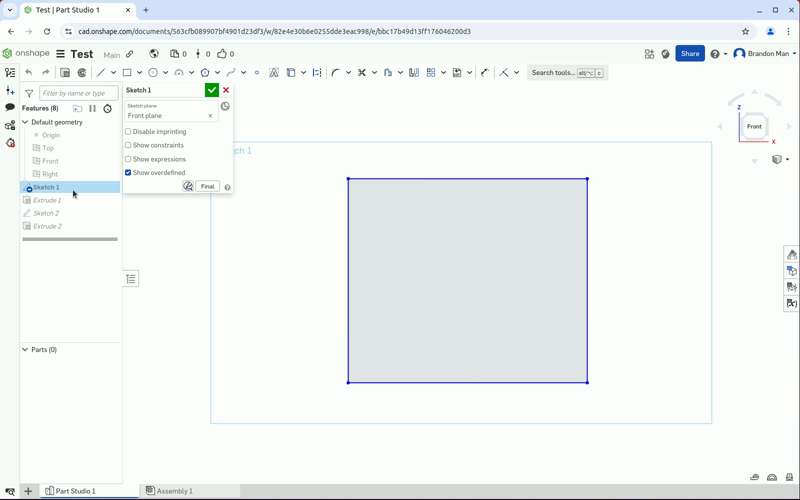
mouse_move(229, 92)
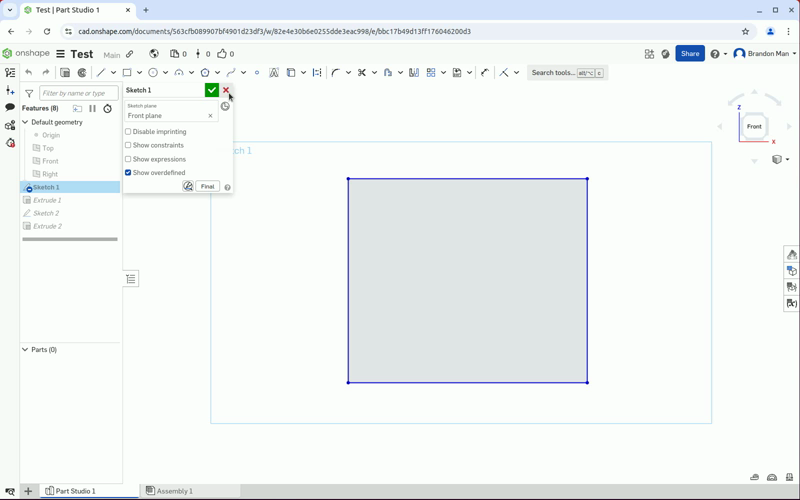
click(229, 92)
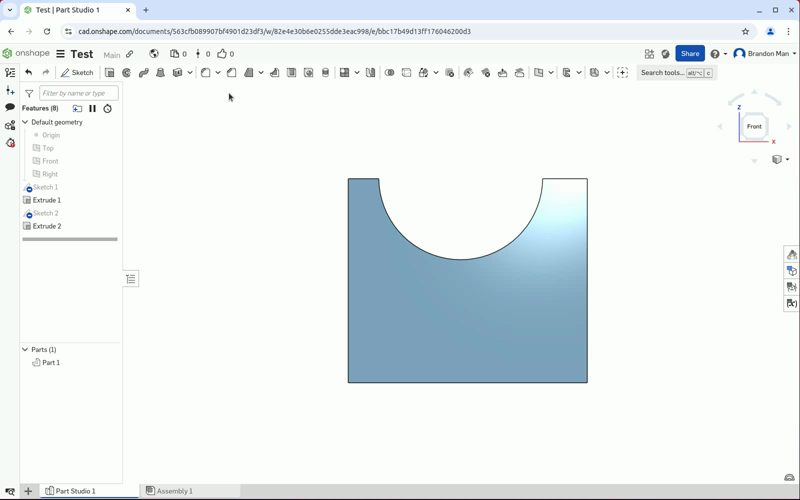
mouse_move(73, 352)
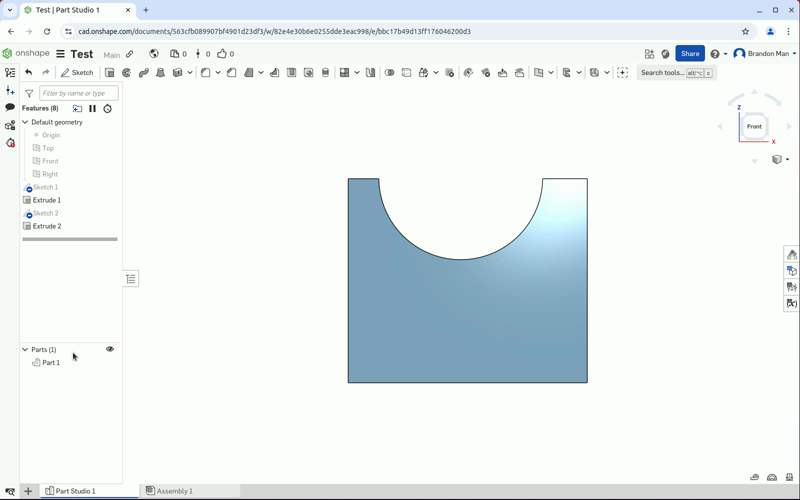
key(y)
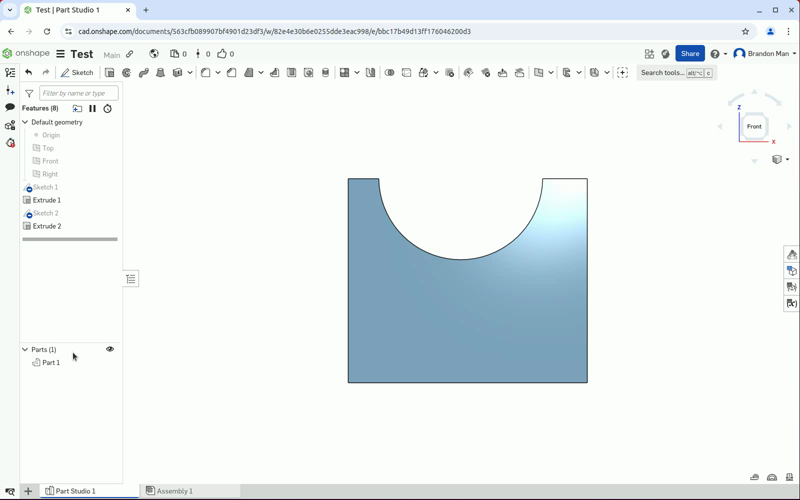
key(shift+p)
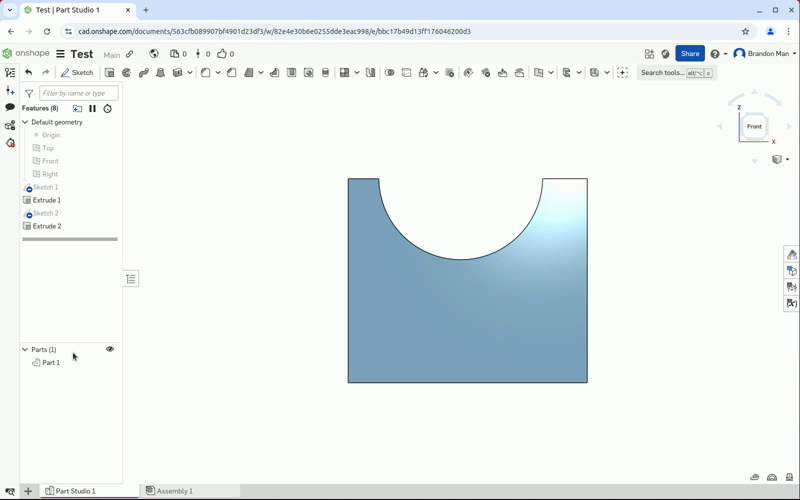
key(space)
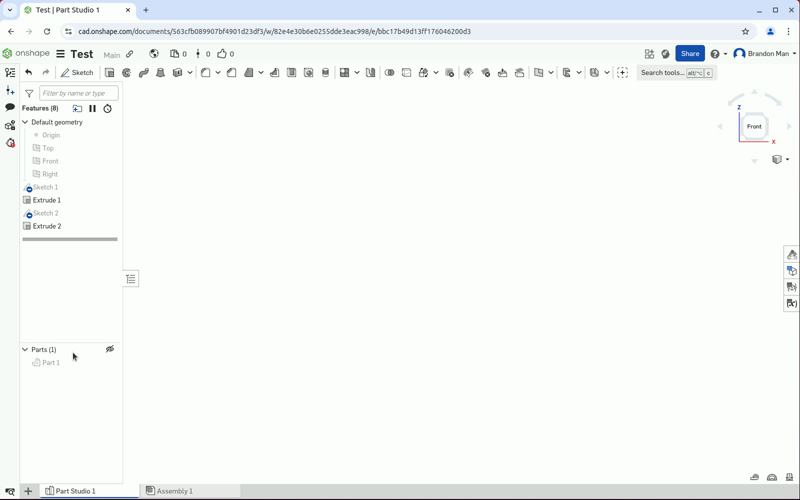
key_down(shift)
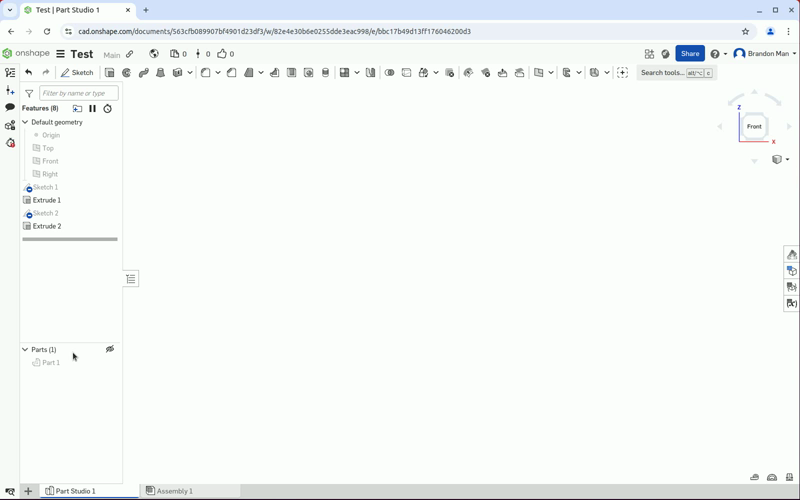
key(down)
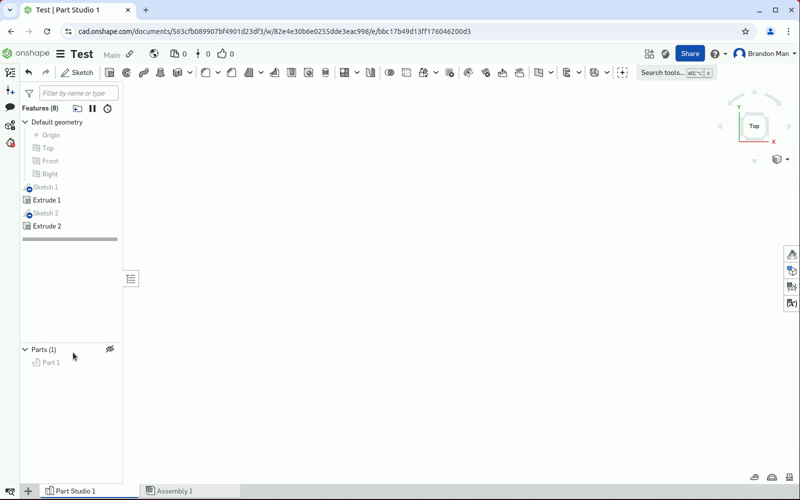
key_up(shift)
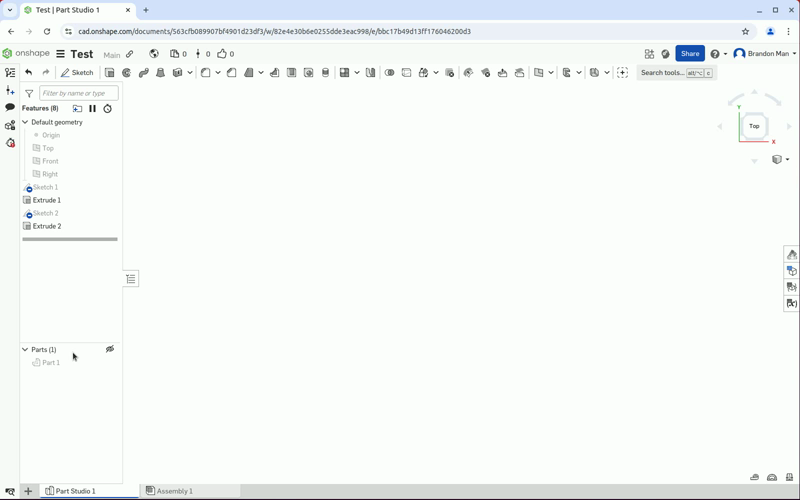
mouse_move(73, 352)
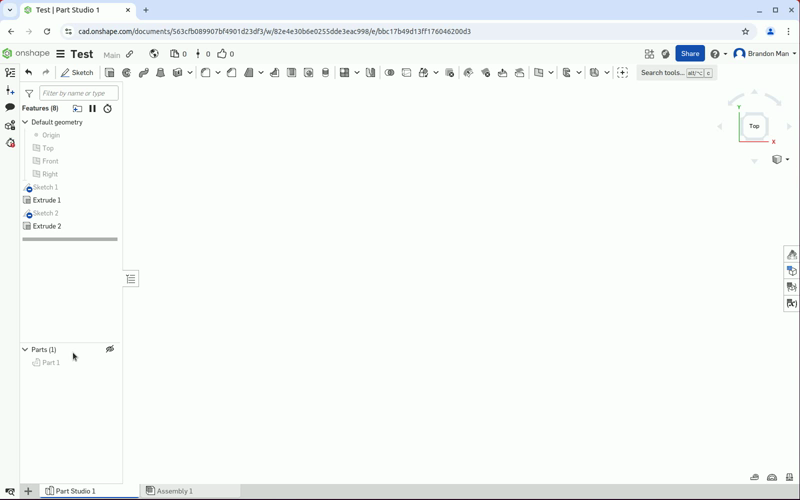
key(shift+y)
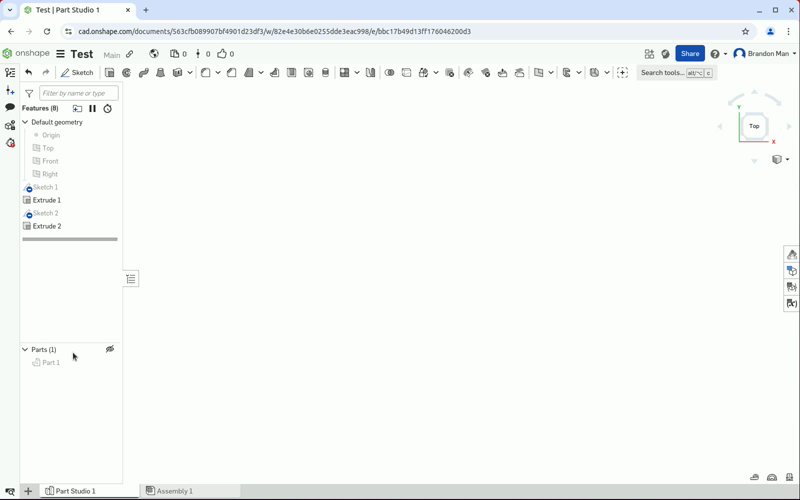
key(shift+s)
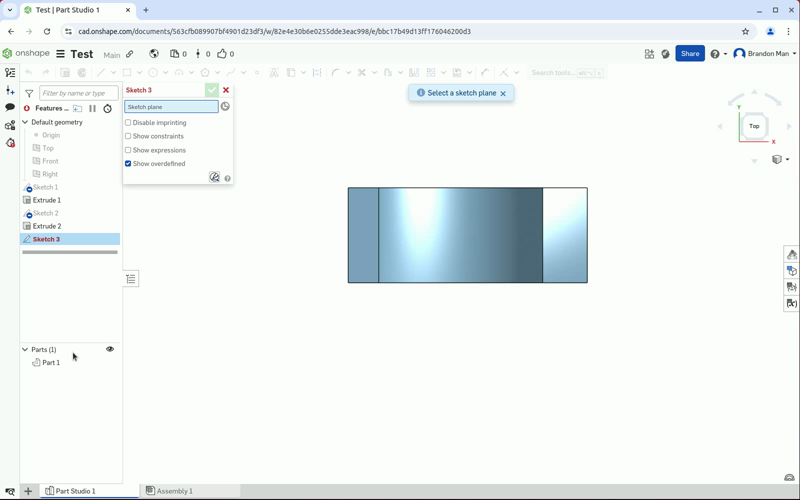
mouse_move(73, 150)
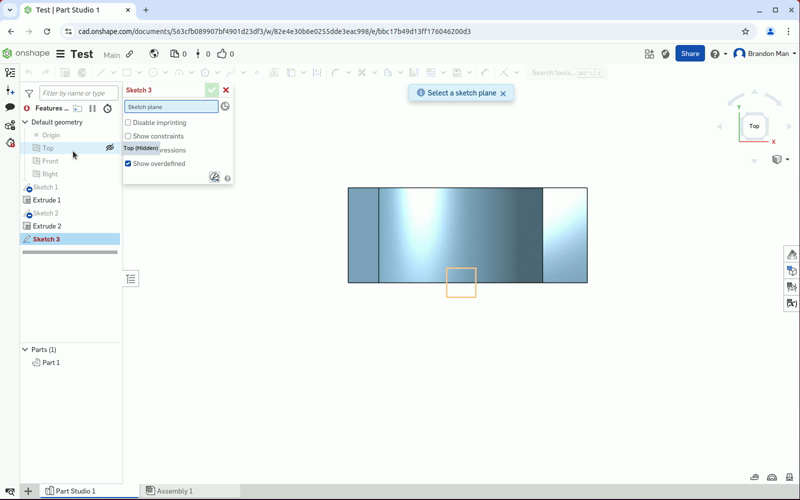
click(73, 150)
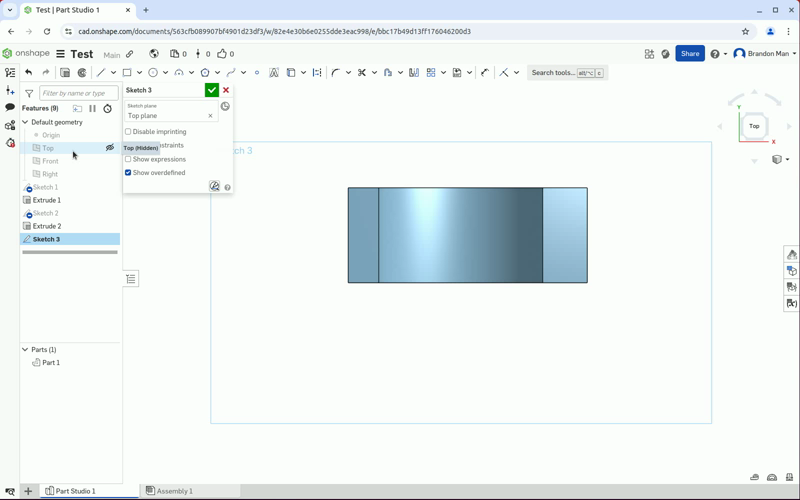
mouse_move(73, 352)
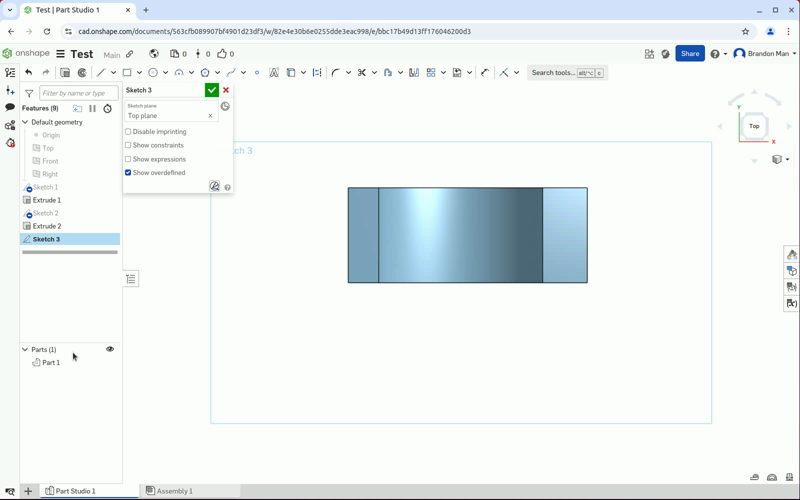
key(y)
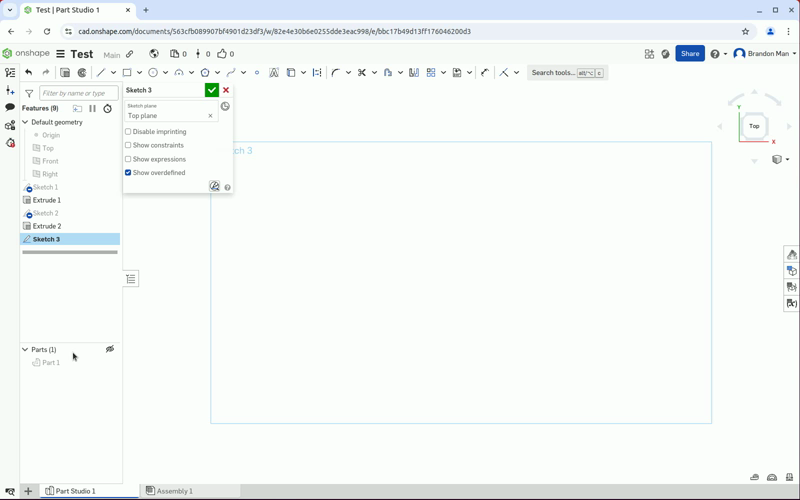
key(l)
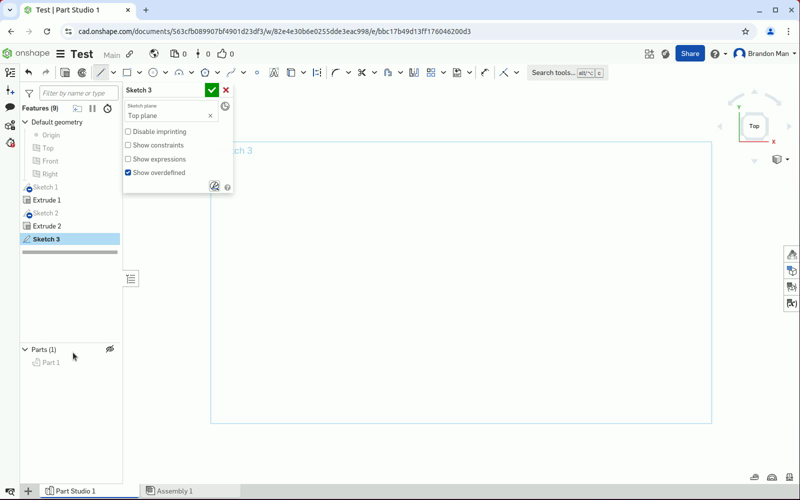
key_down(shift)
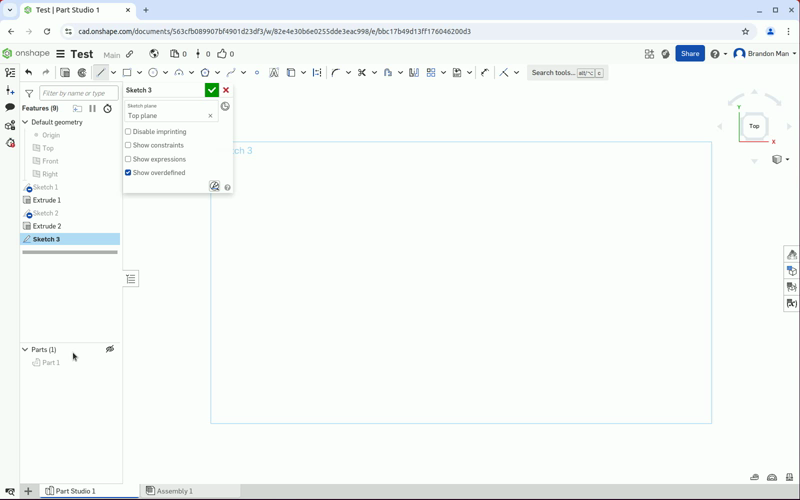
mouse_move(560, 282)
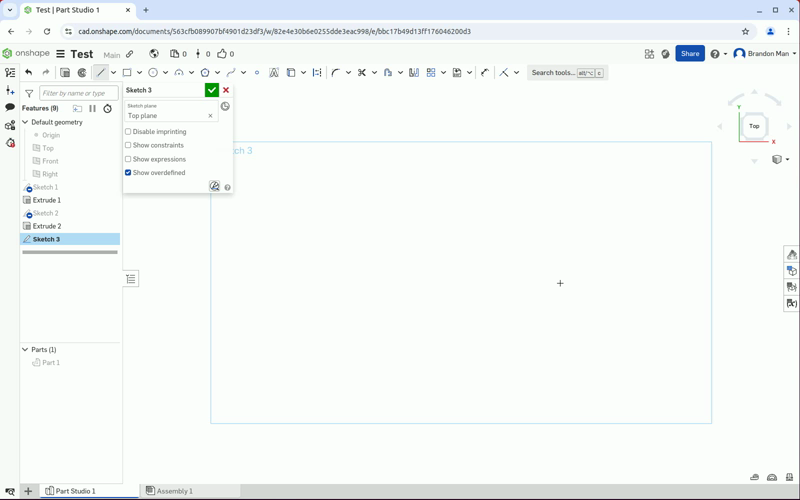
click(560, 282)
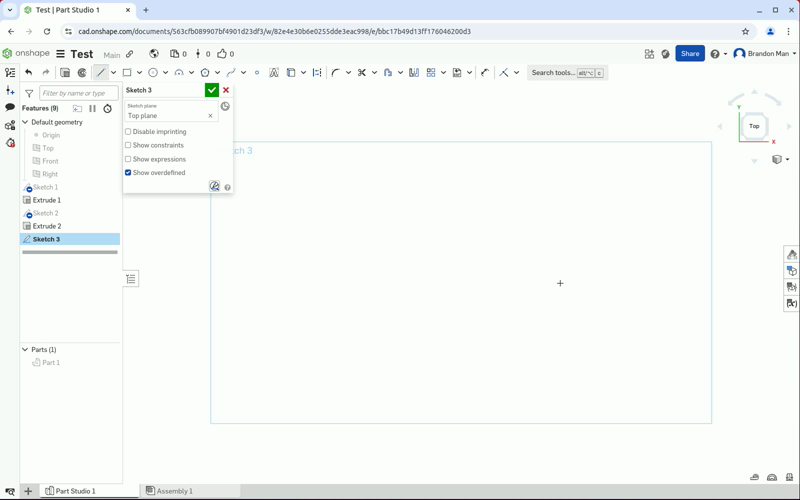
key_up(shift)
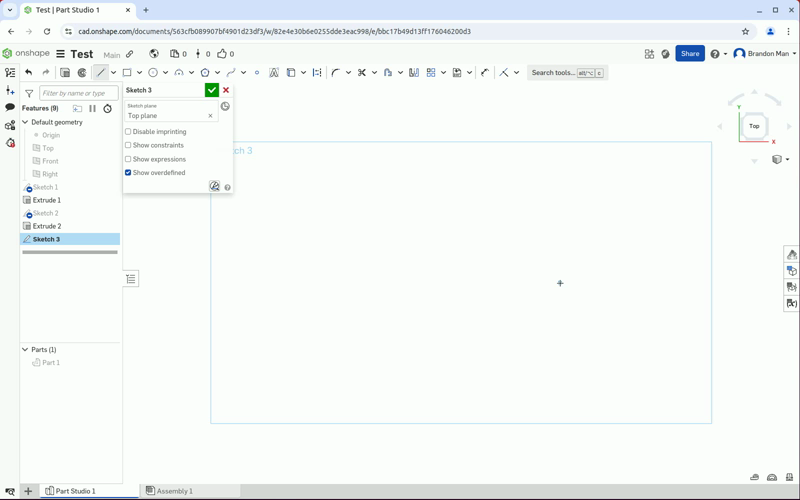
key_down(shift)
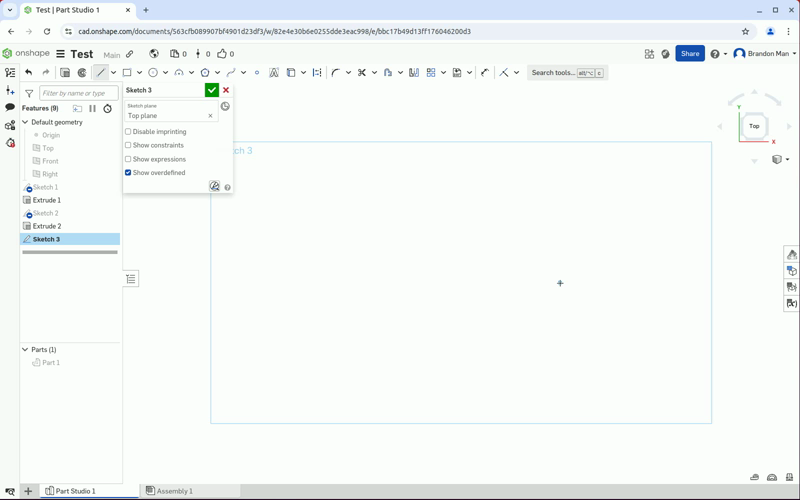
mouse_move(589, 282)
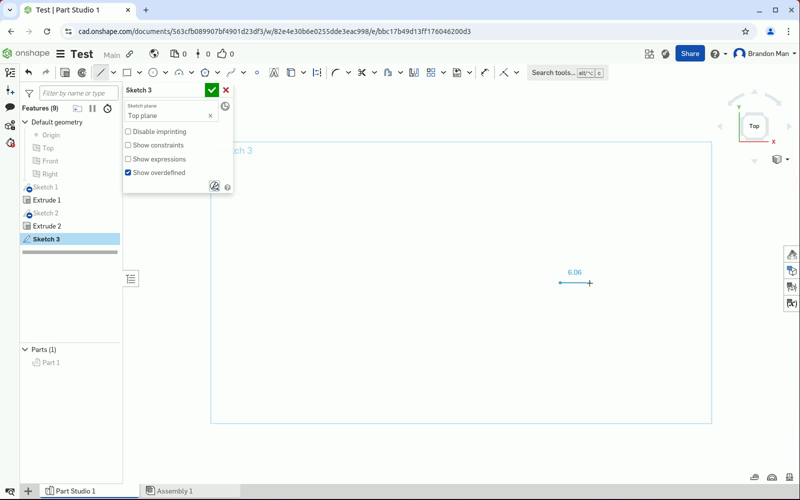
mouse_move(589, 282)
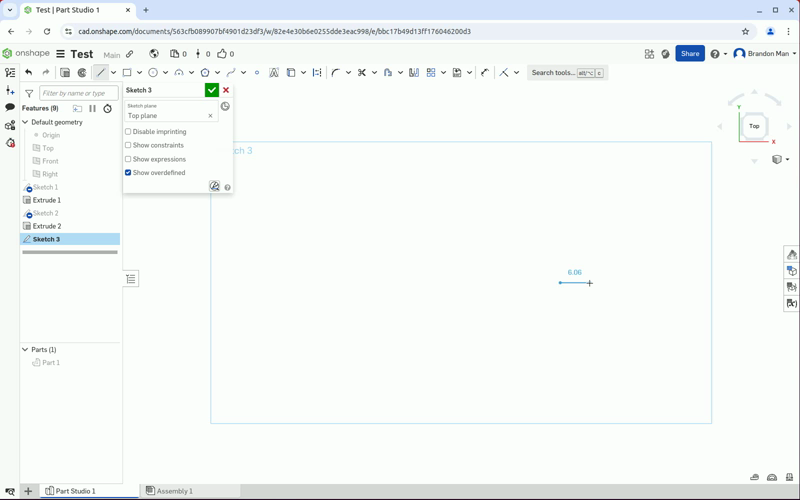
click(589, 282)
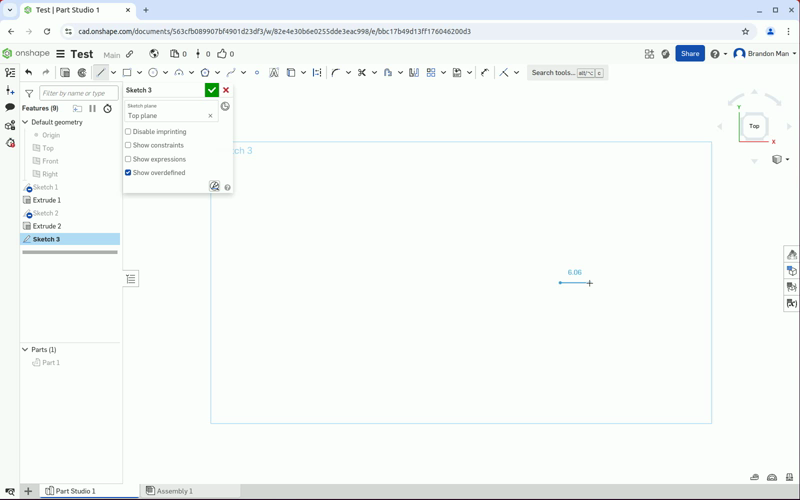
key_up(shift)
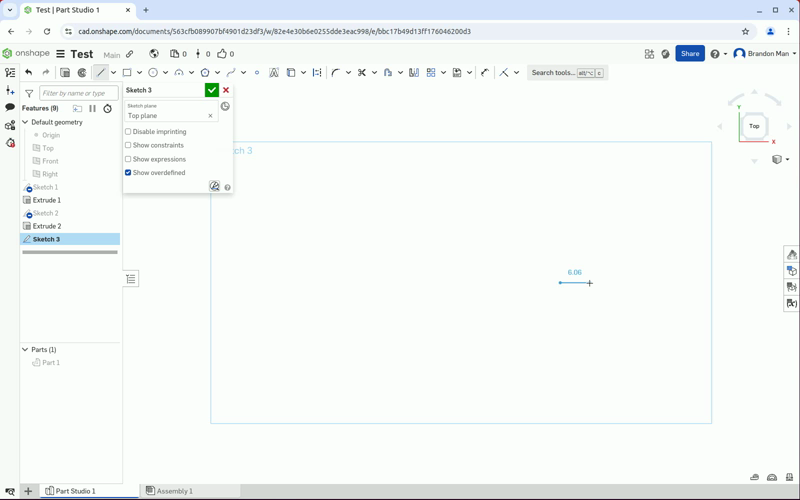
key_down(shift)
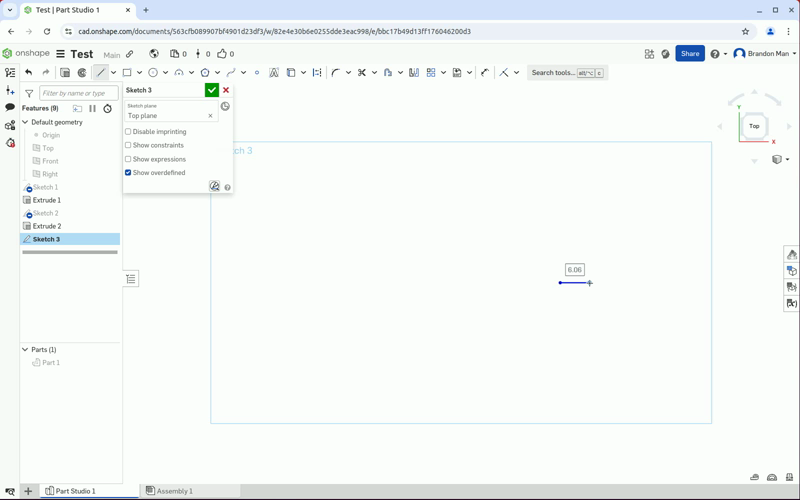
mouse_move(589, 161)
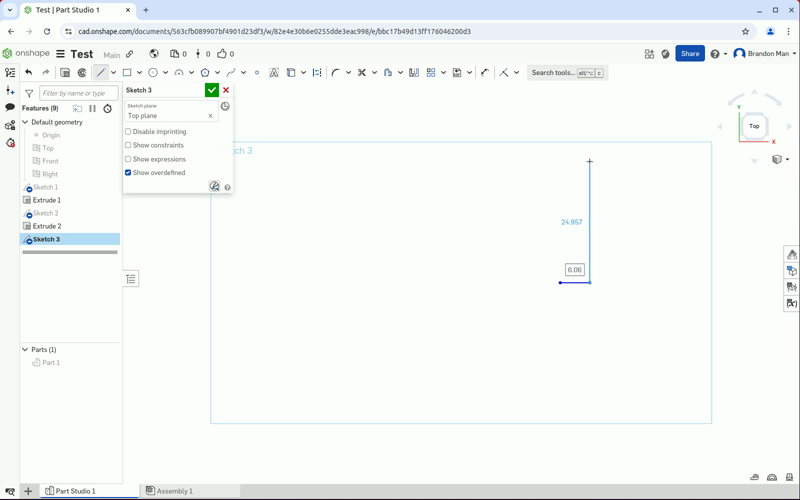
click(589, 161)
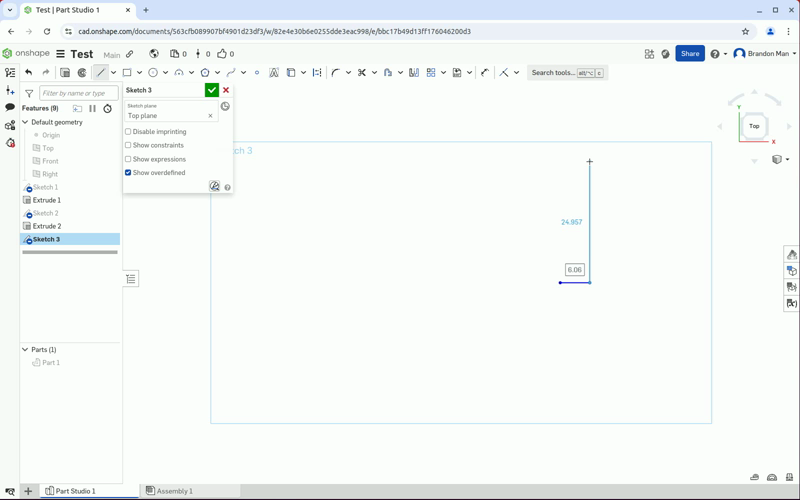
key_up(shift)
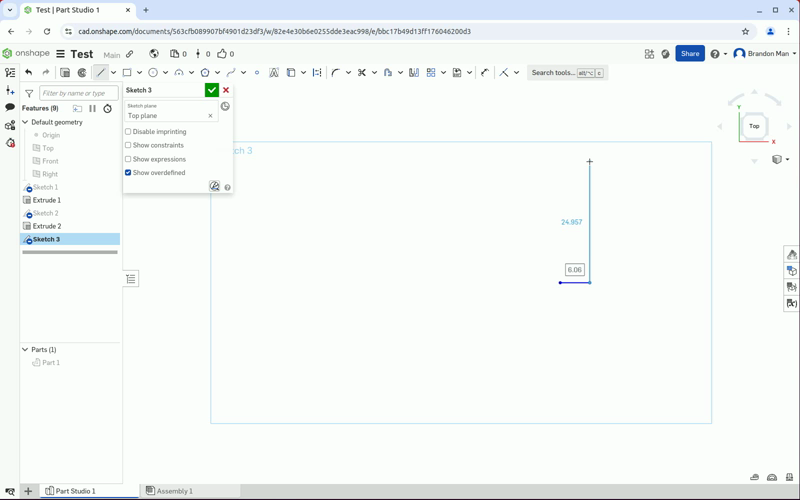
key_down(shift)
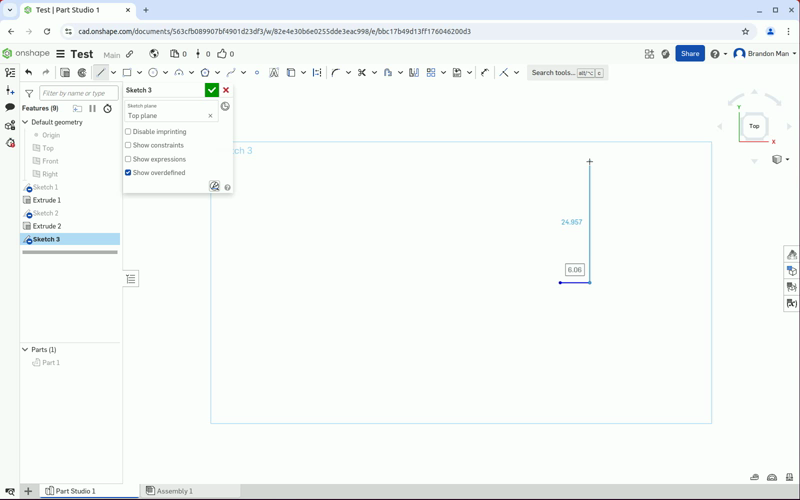
mouse_move(589, 161)
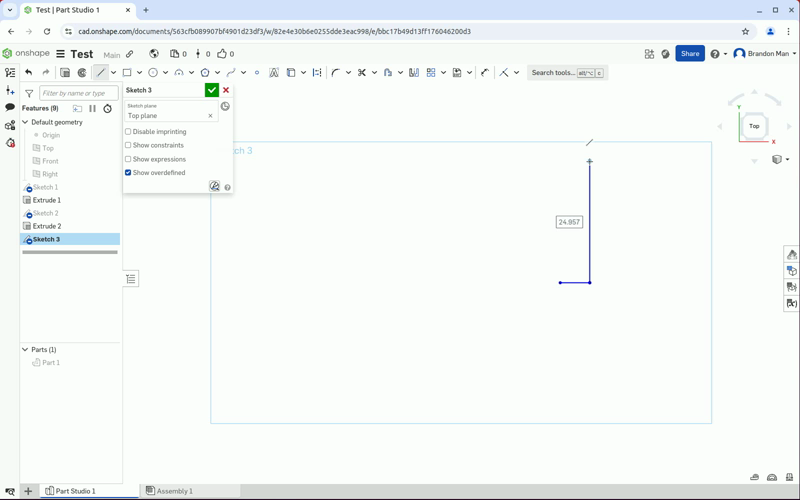
mouse_move(560, 161)
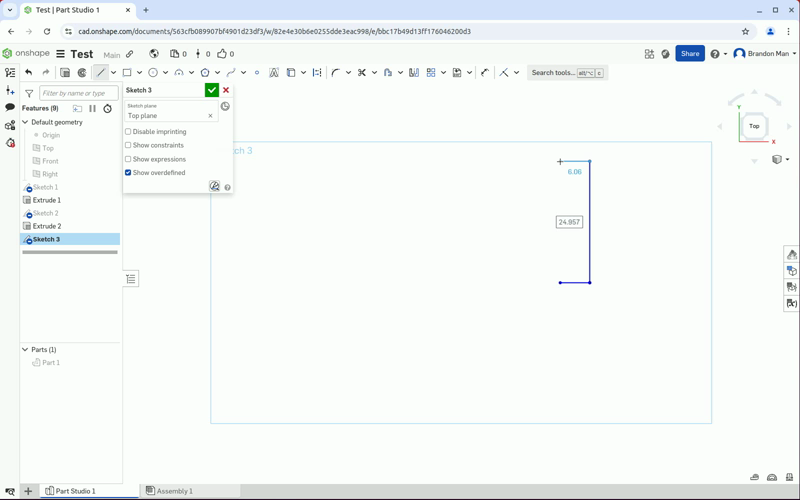
click(560, 161)
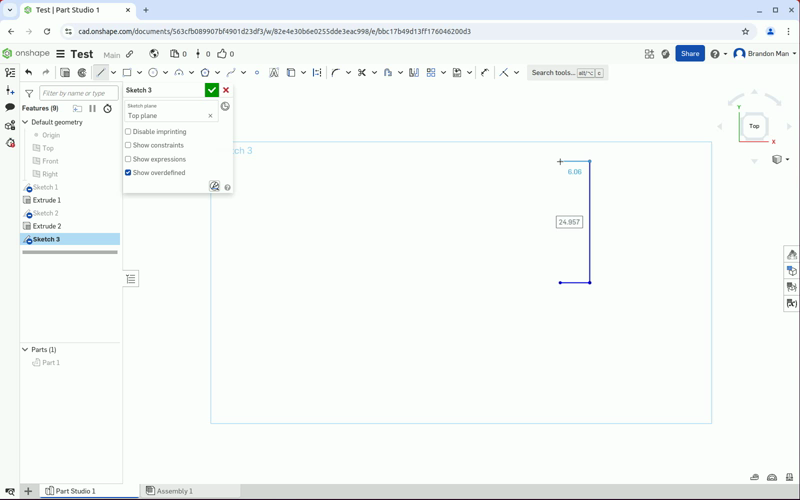
key_up(shift)
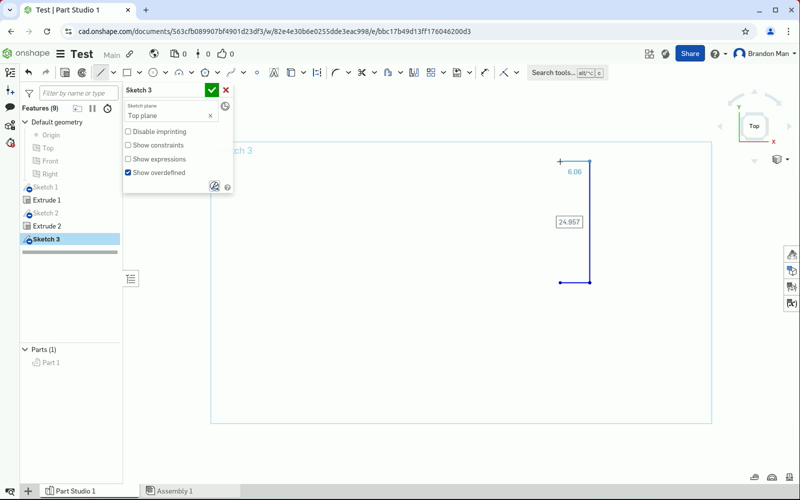
key_down(shift)
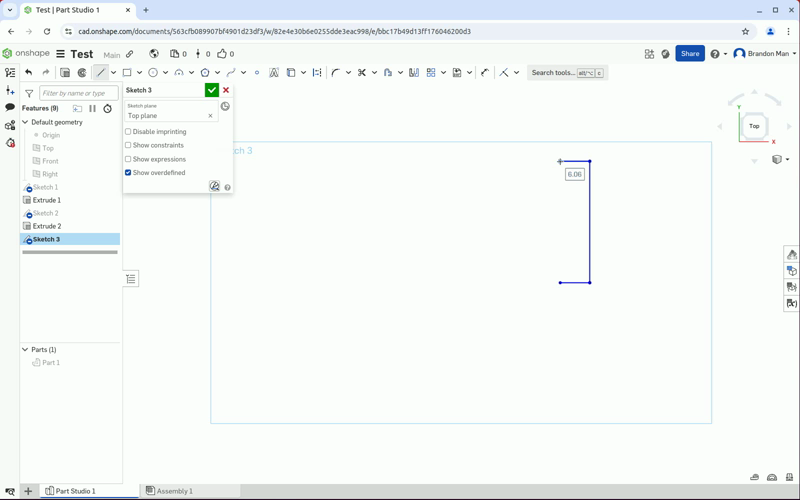
mouse_move(589, 161)
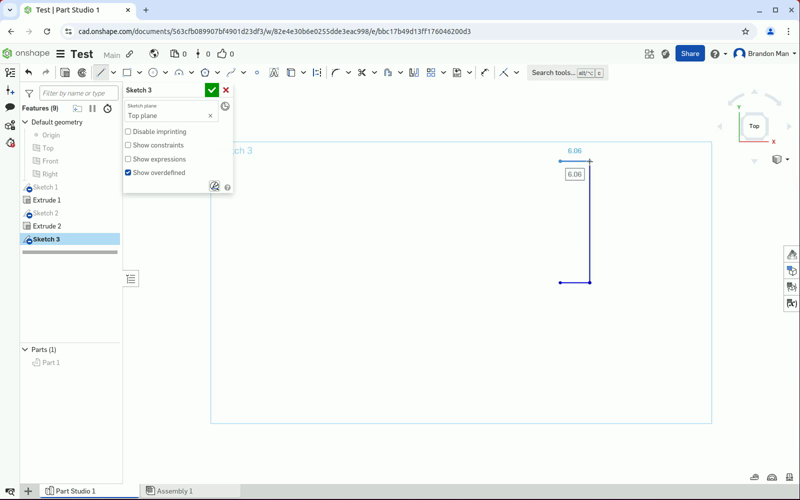
mouse_move(560, 186)
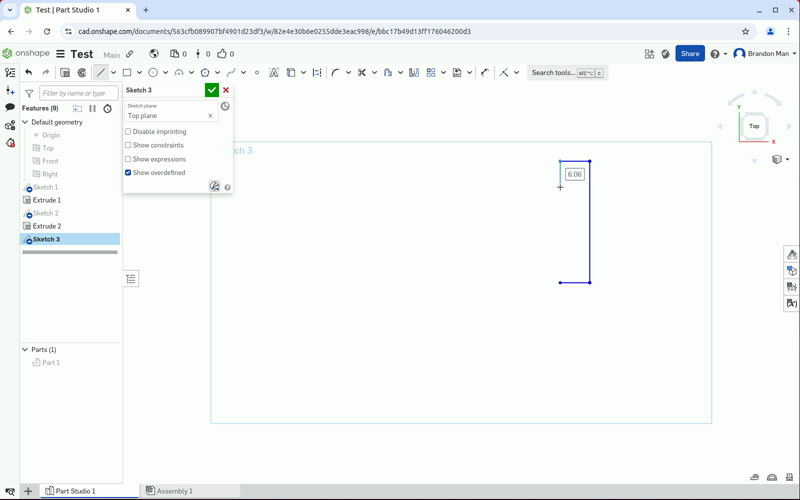
click(560, 186)
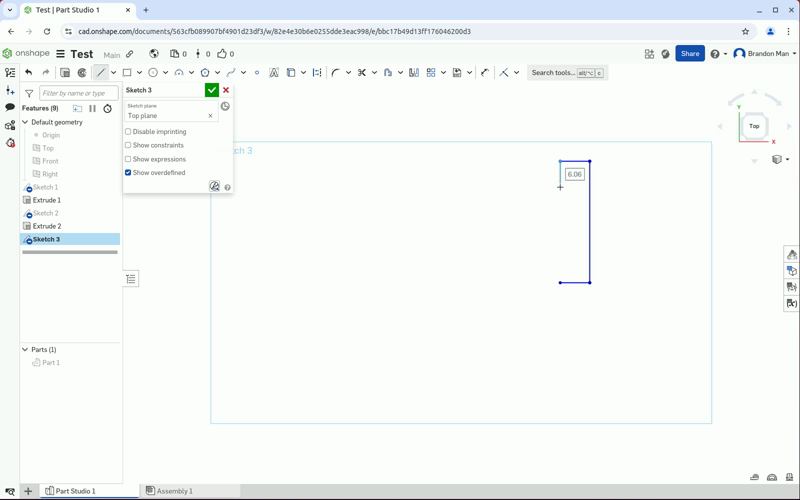
key_up(shift)
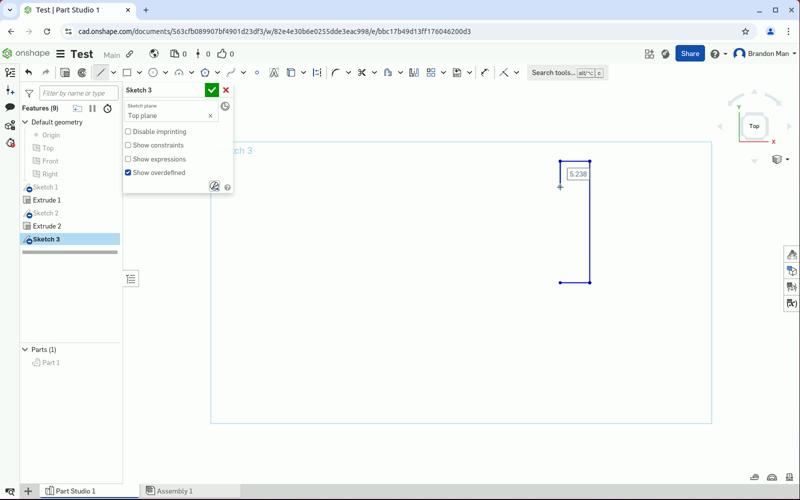
key_down(shift)
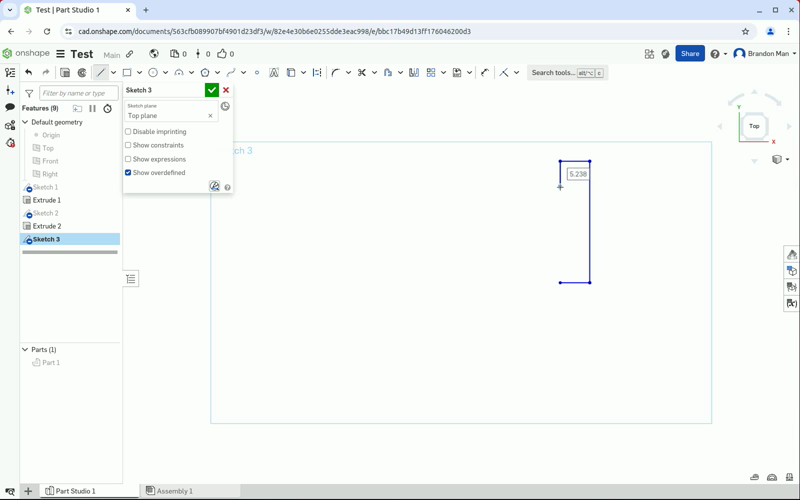
mouse_move(560, 282)
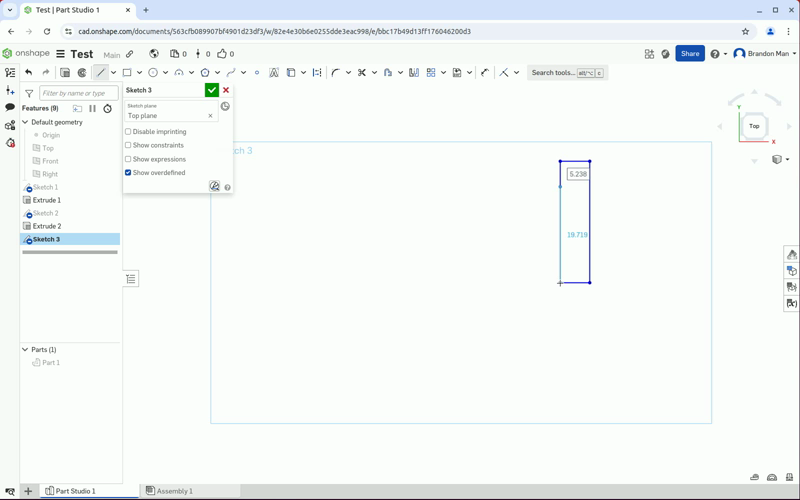
key_up(shift)
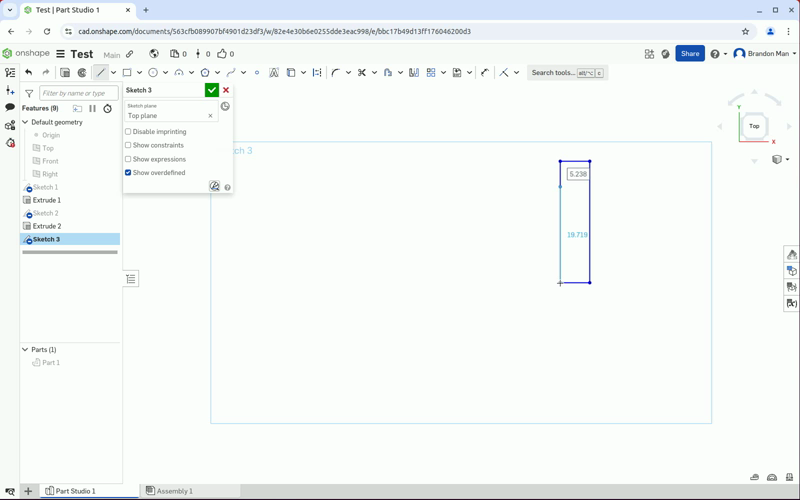
click(560, 282)
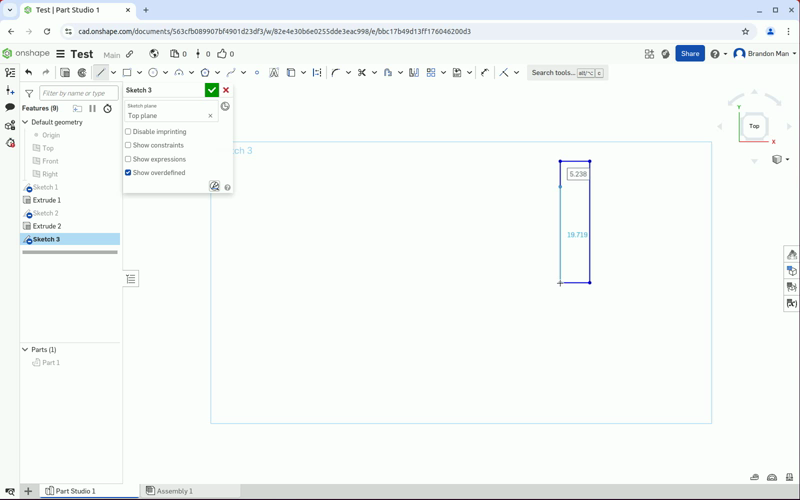
key(esc)
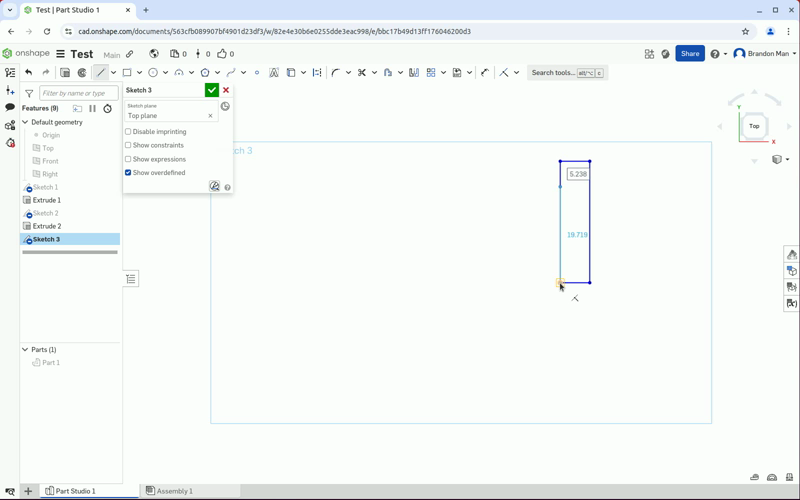
mouse_move(577, 175)
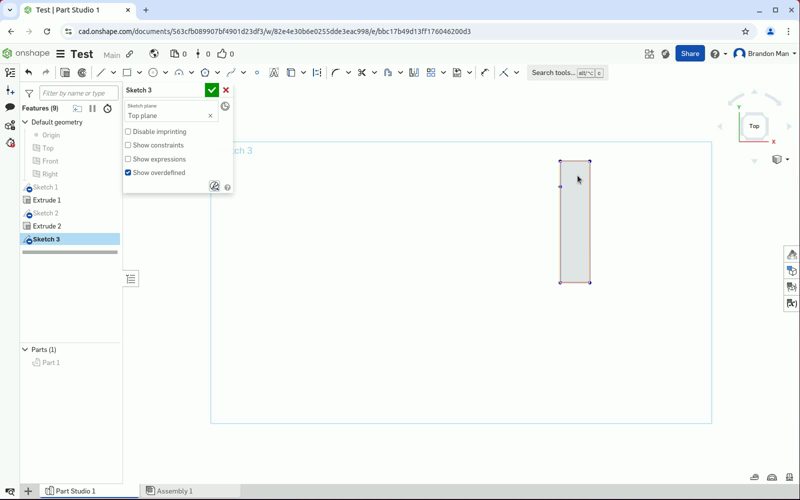
click(577, 175)
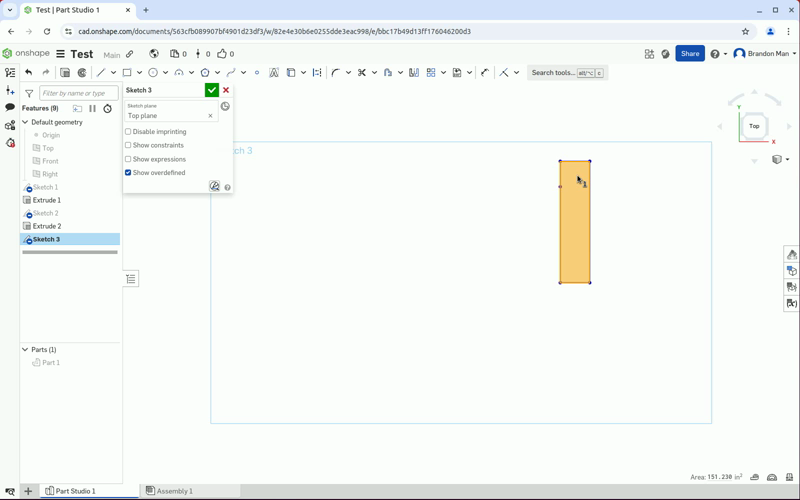
mouse_move(73, 352)
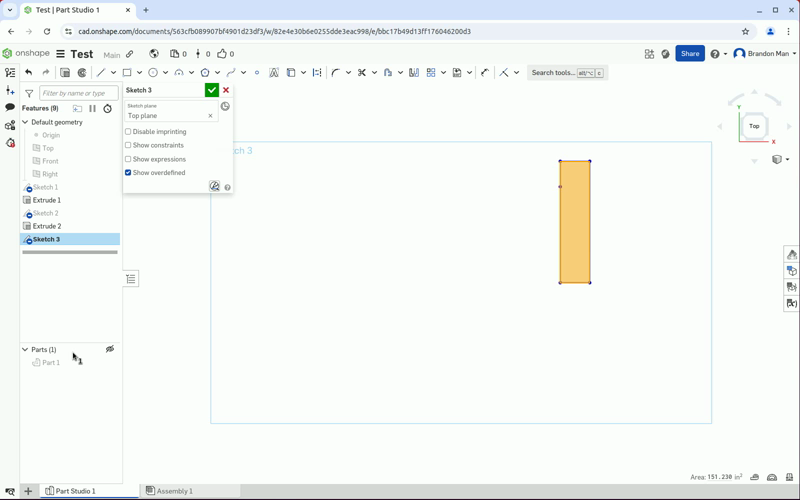
key(shift+y)
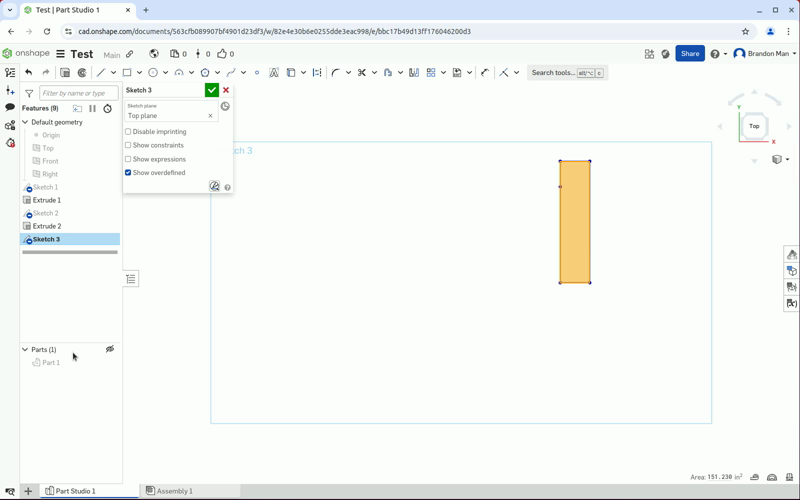
key(shift+e)
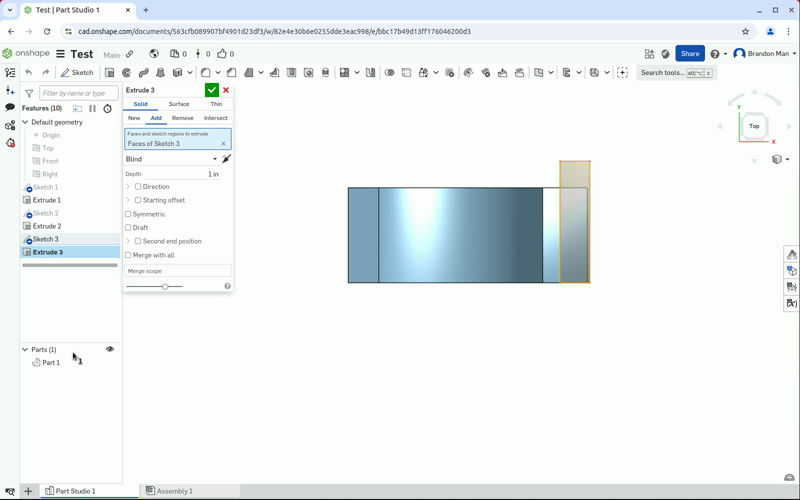
mouse_move(143, 106)
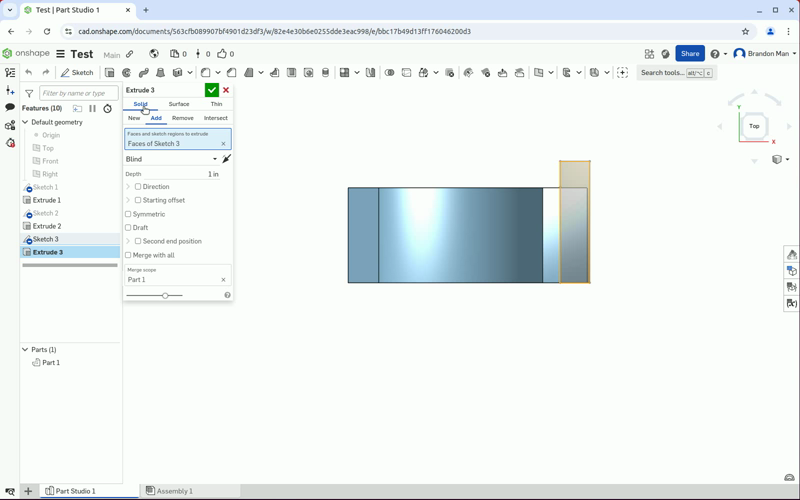
click(143, 106)
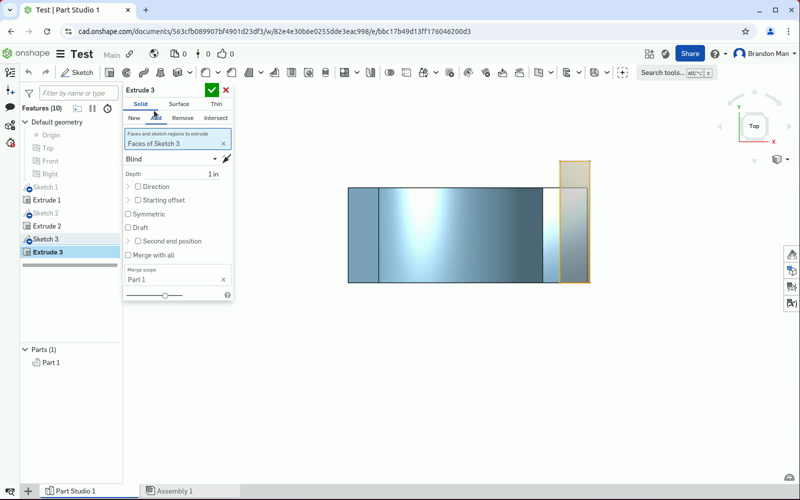
mouse_move(186, 120)
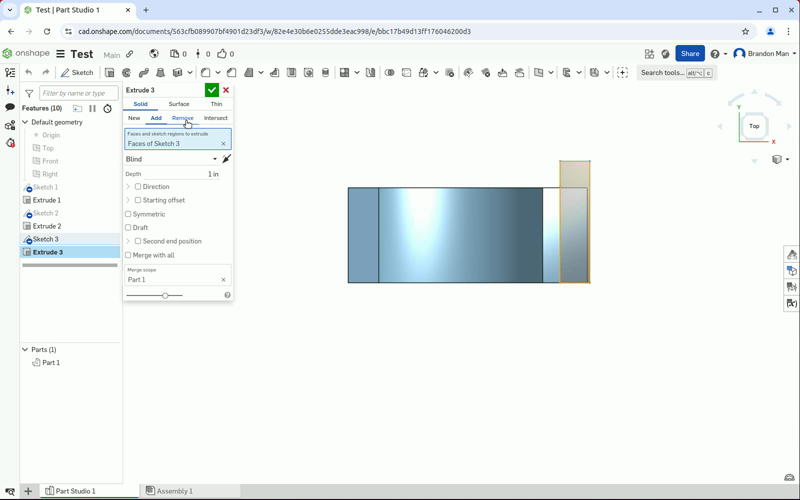
click(186, 120)
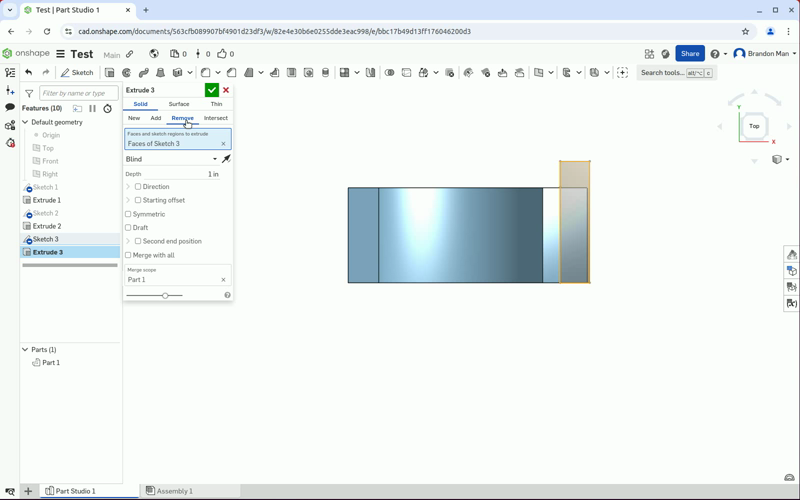
key(tab, 4)
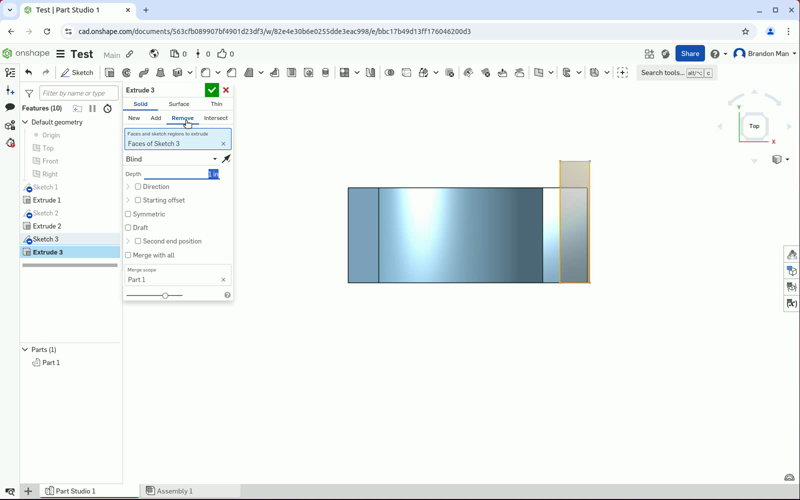
text(-30.57)
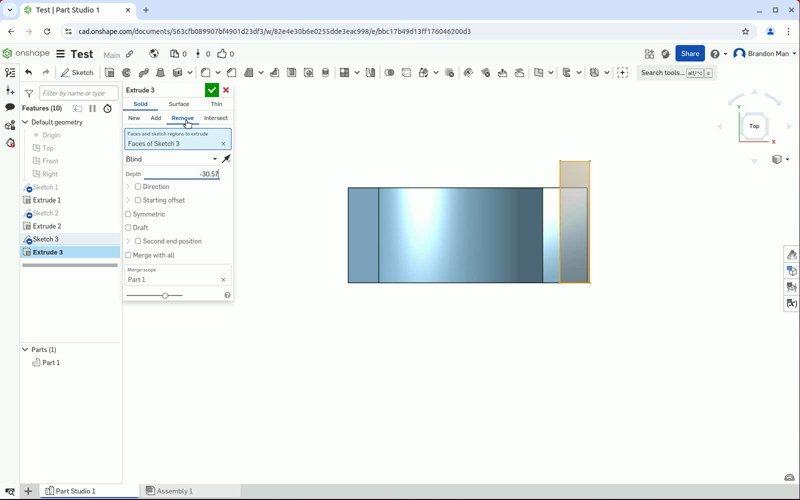
key(tab, 6)
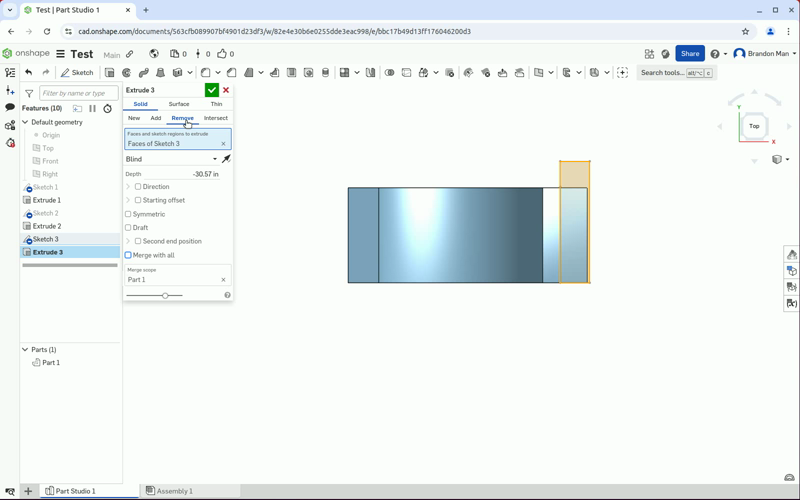
key(space)
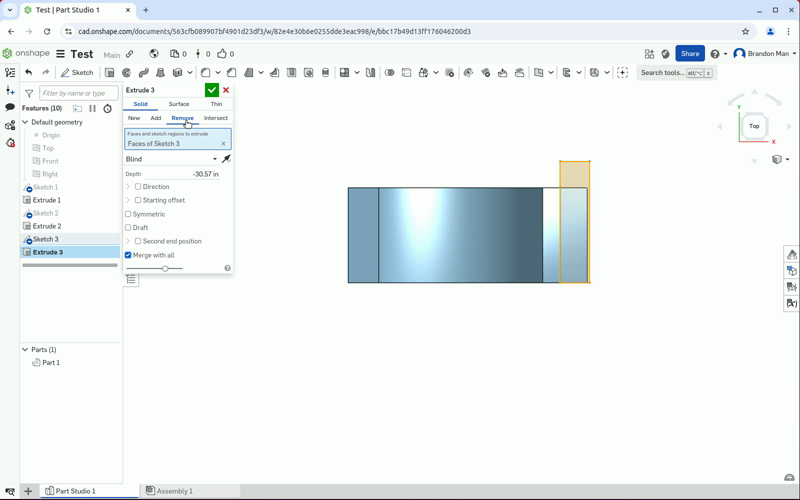
key(enter)
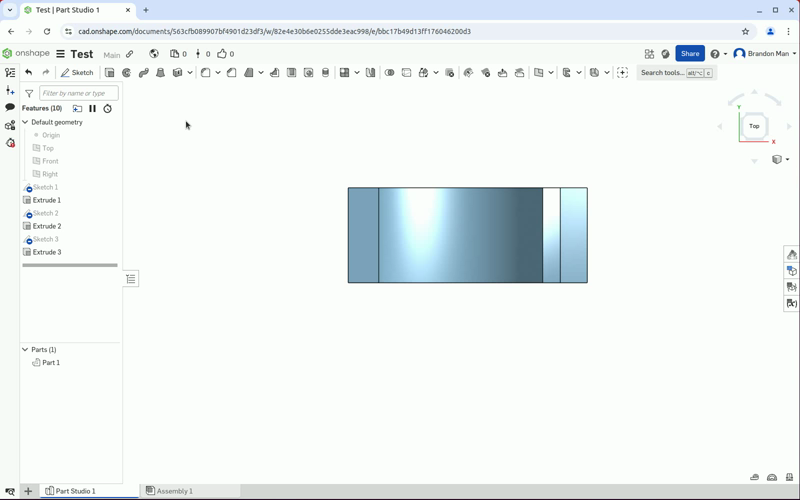
key(shift+h)
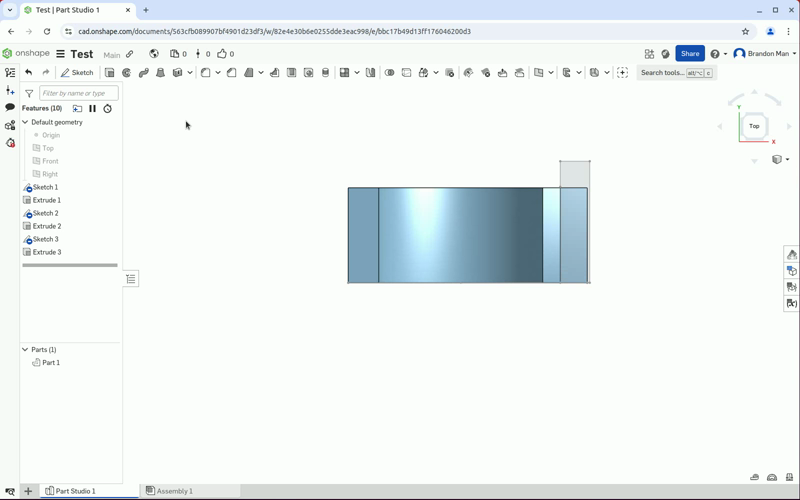
key(shift+h)
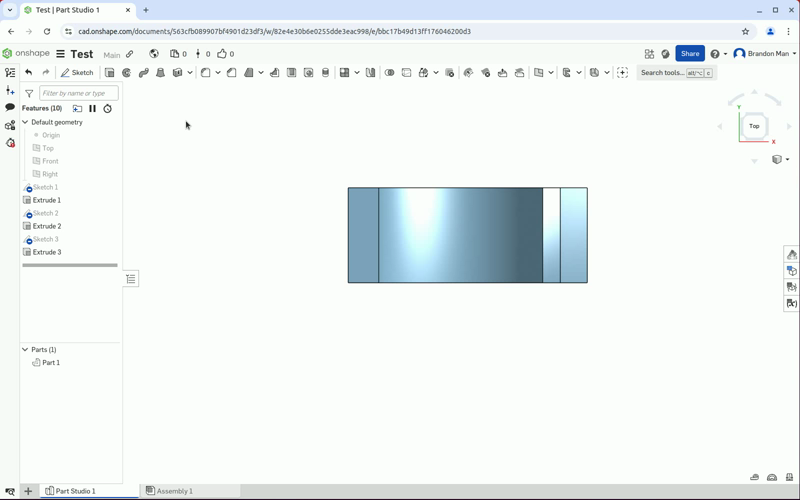
mouse_move(73, 189)
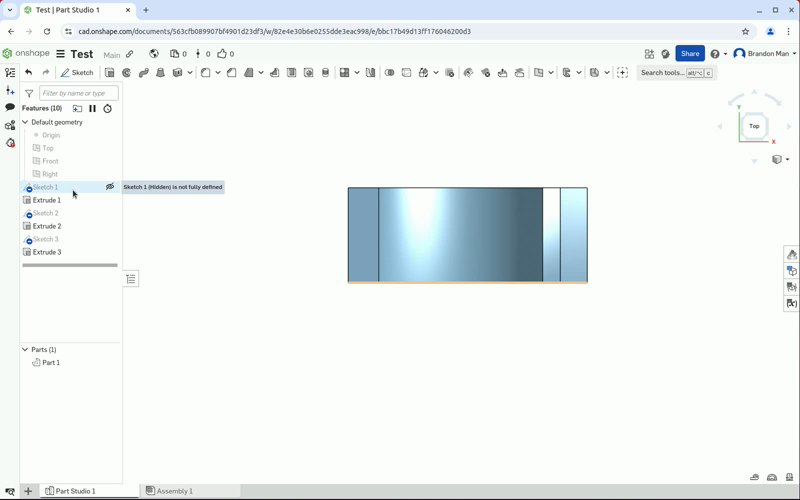
click(73, 189)
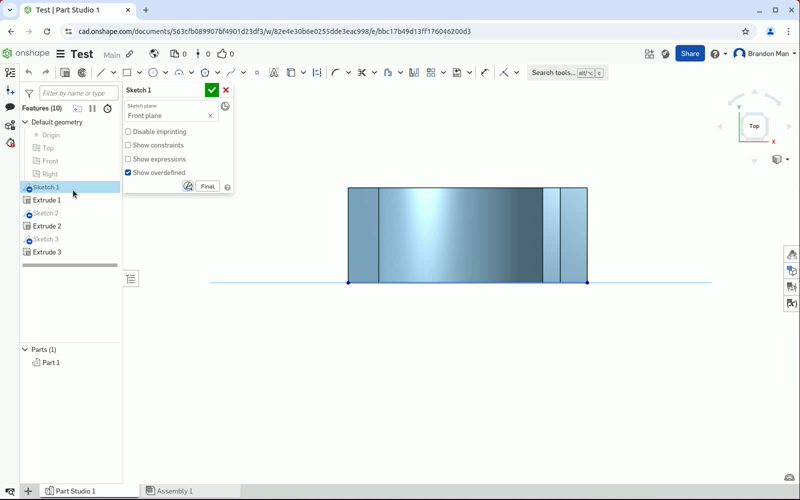
mouse_move(229, 92)
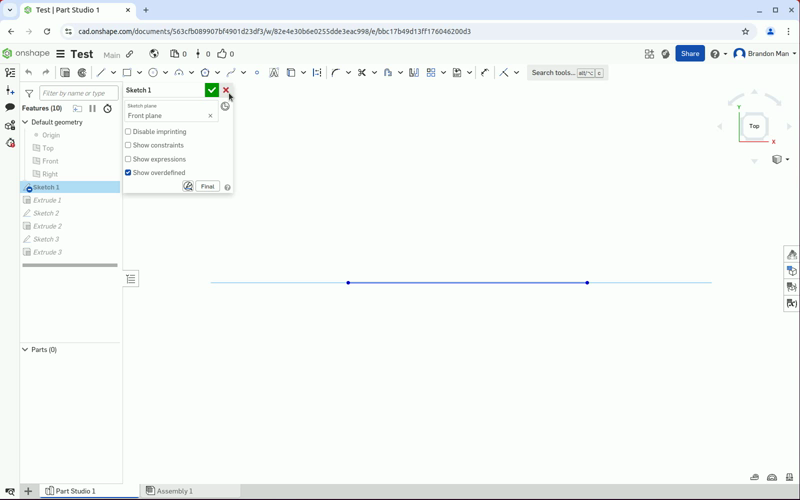
click(229, 92)
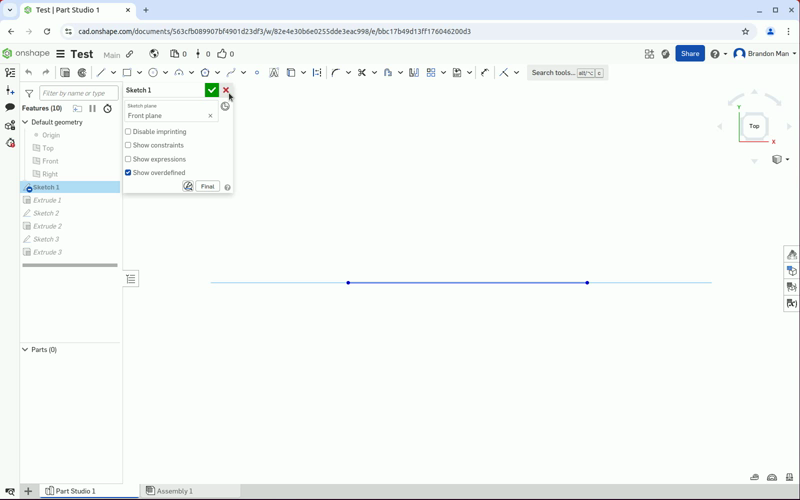
key(shift+s)
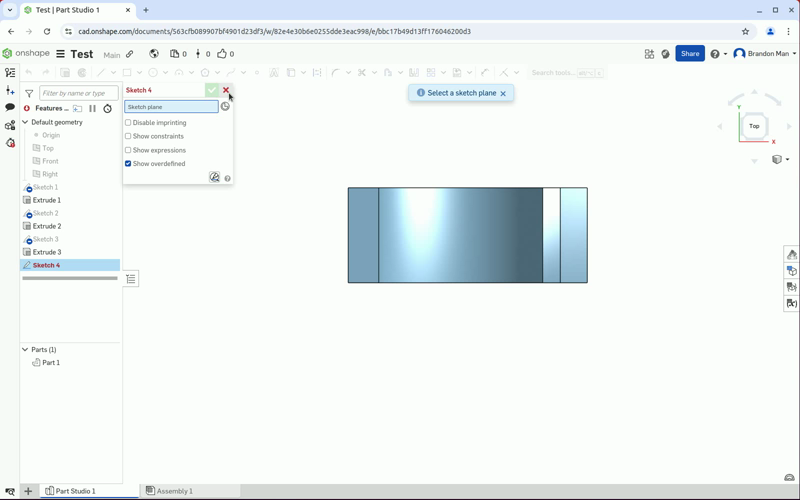
mouse_move(73, 150)
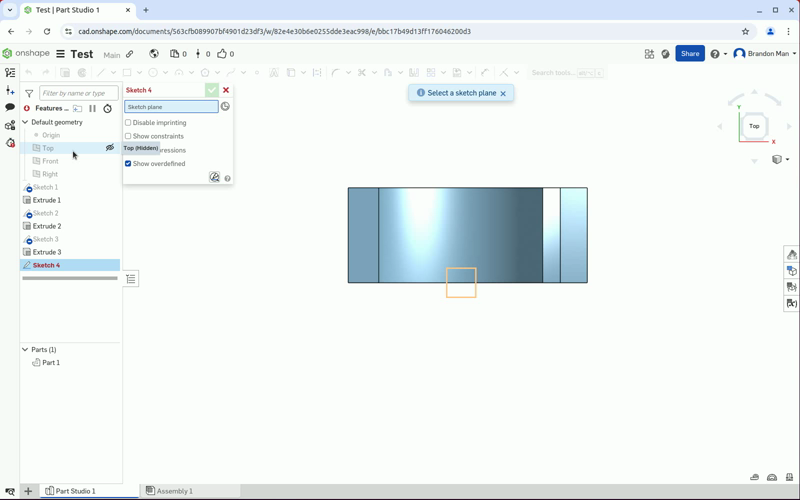
click(73, 150)
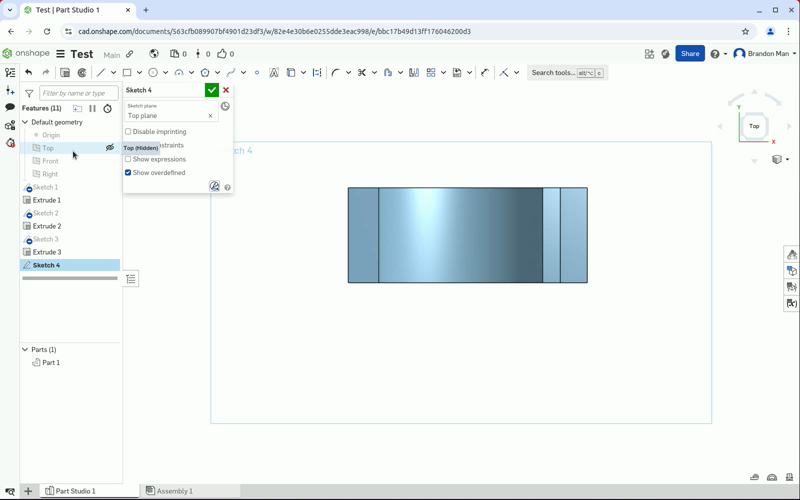
mouse_move(73, 352)
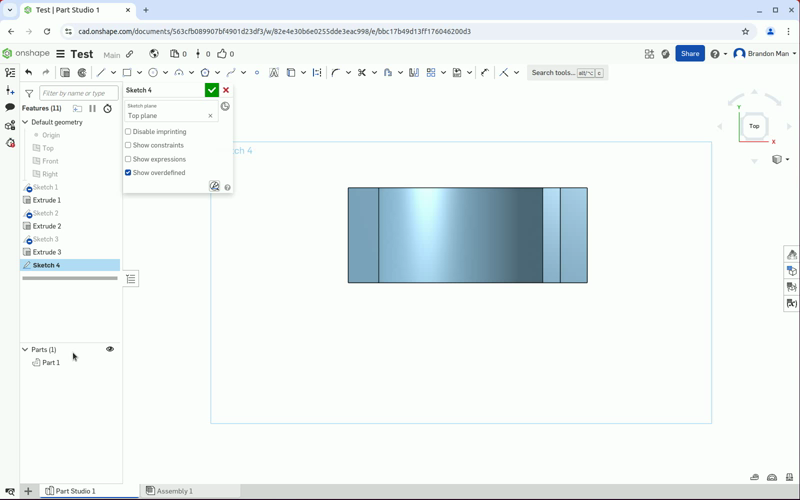
key(y)
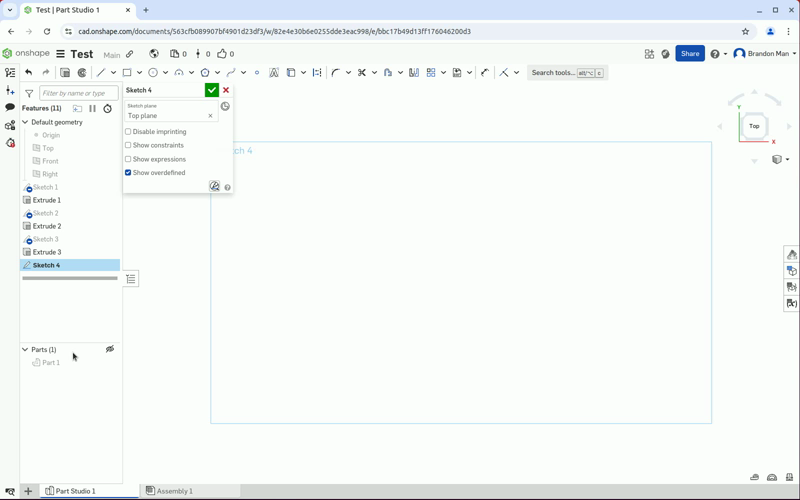
key(l)
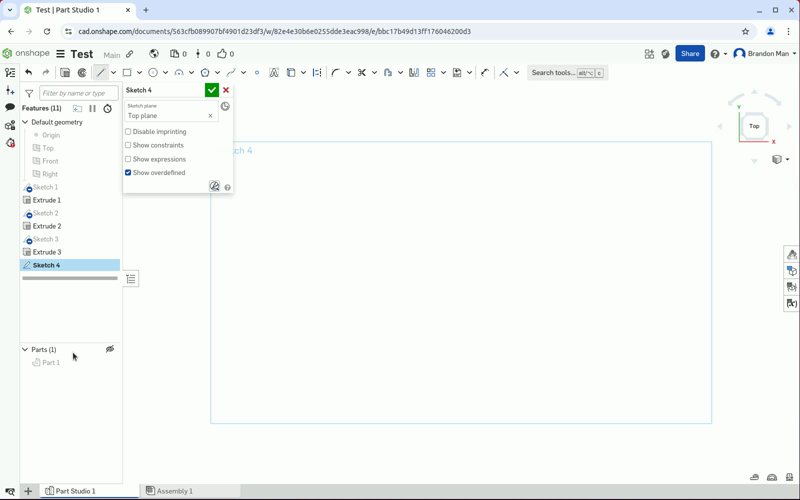
key_down(shift)
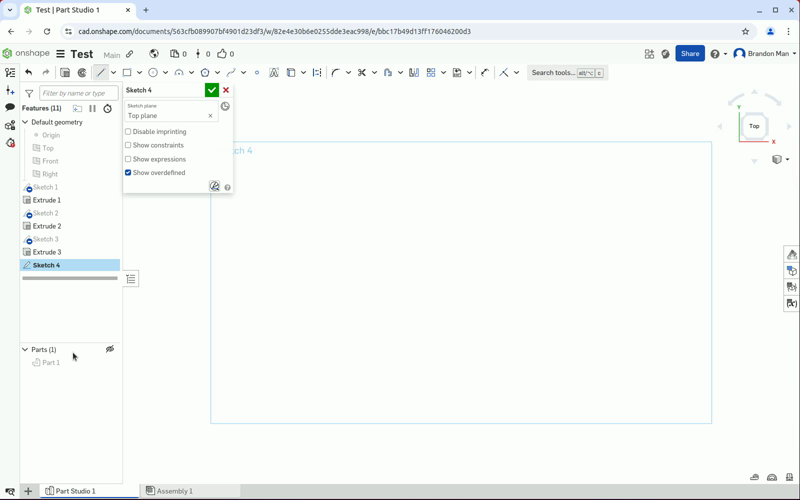
mouse_move(560, 282)
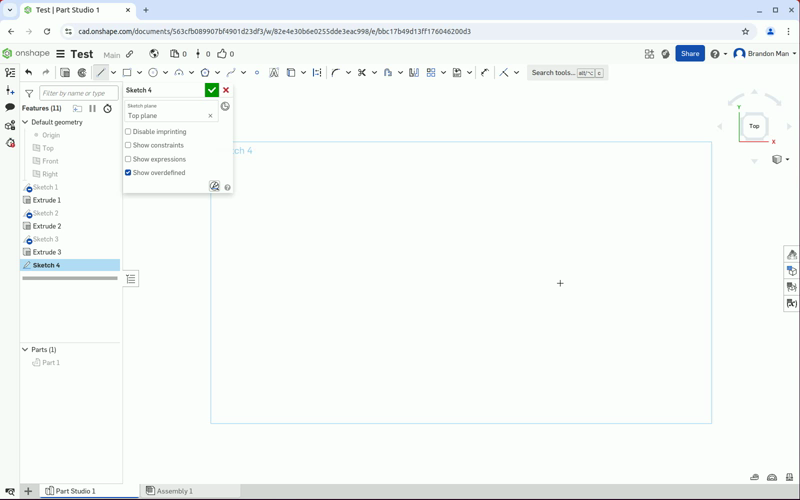
click(560, 282)
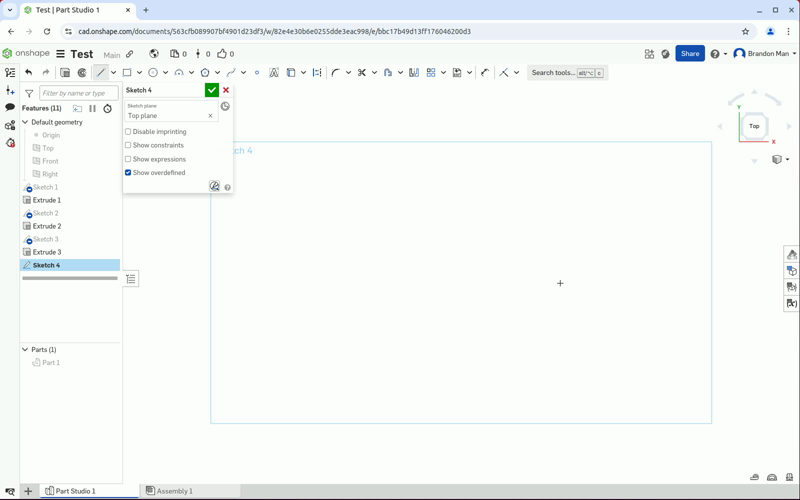
key_up(shift)
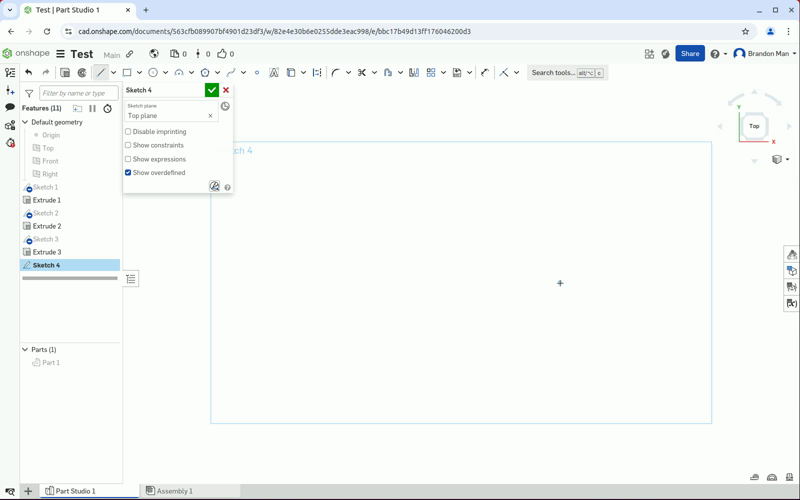
key_down(shift)
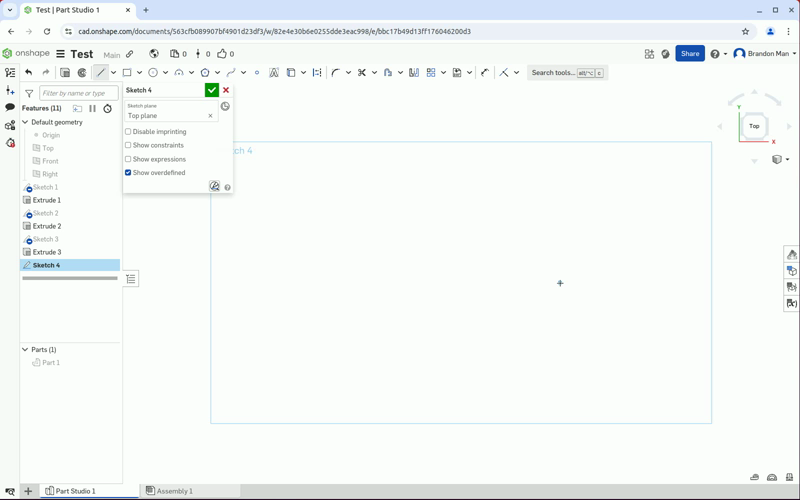
mouse_move(589, 282)
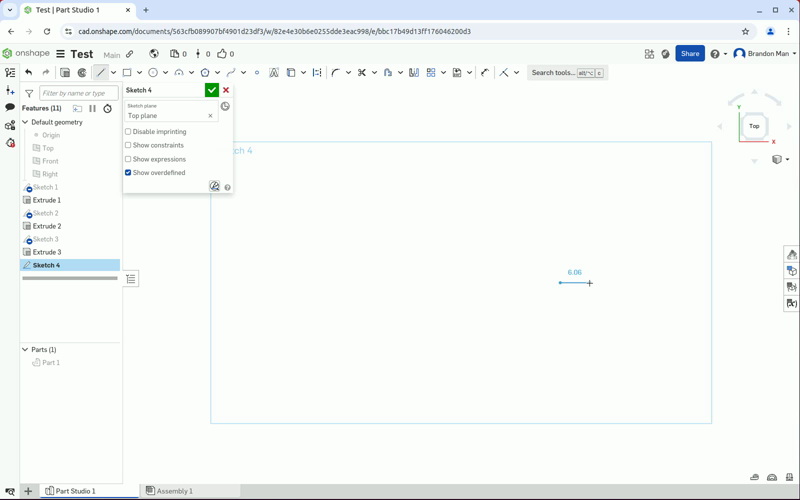
mouse_move(589, 282)
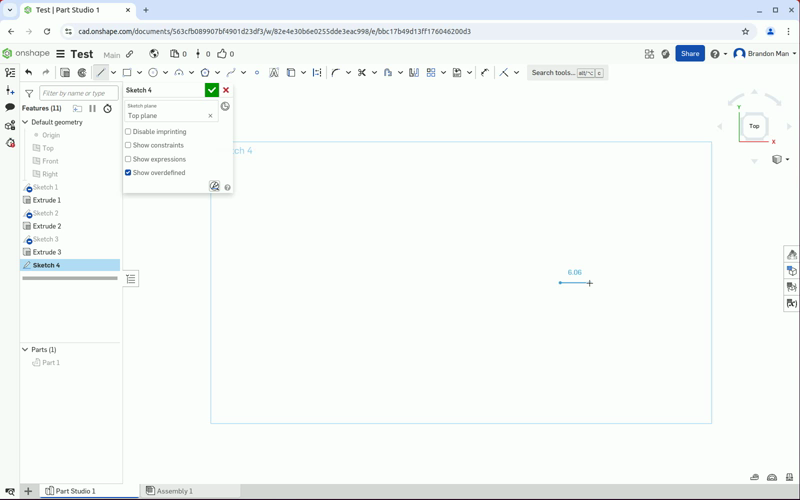
click(589, 282)
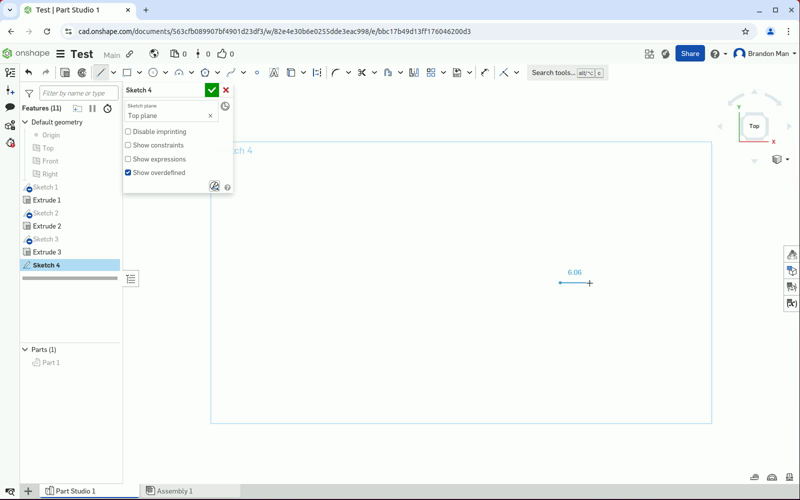
key_up(shift)
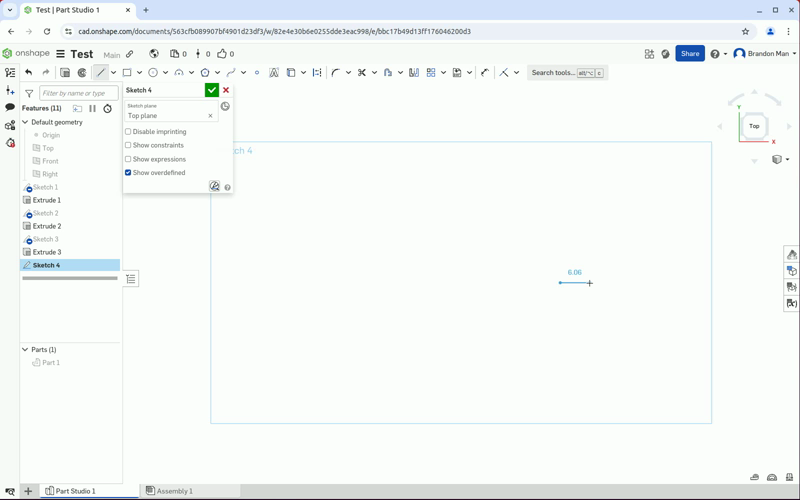
key_down(shift)
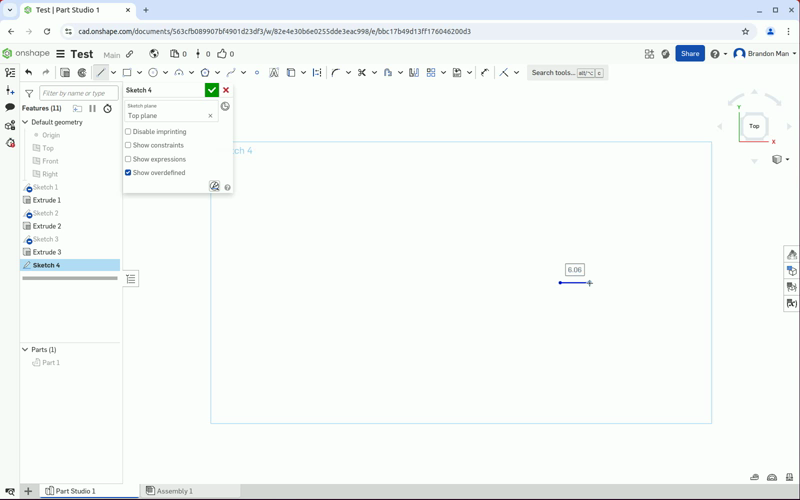
mouse_move(589, 161)
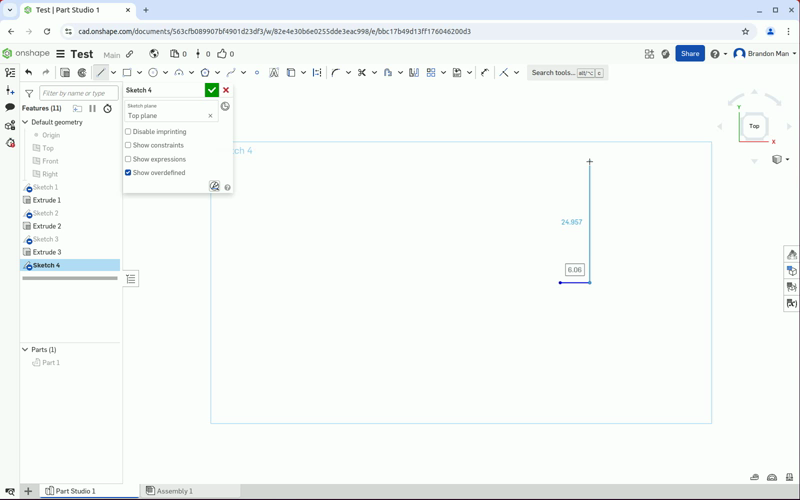
click(589, 161)
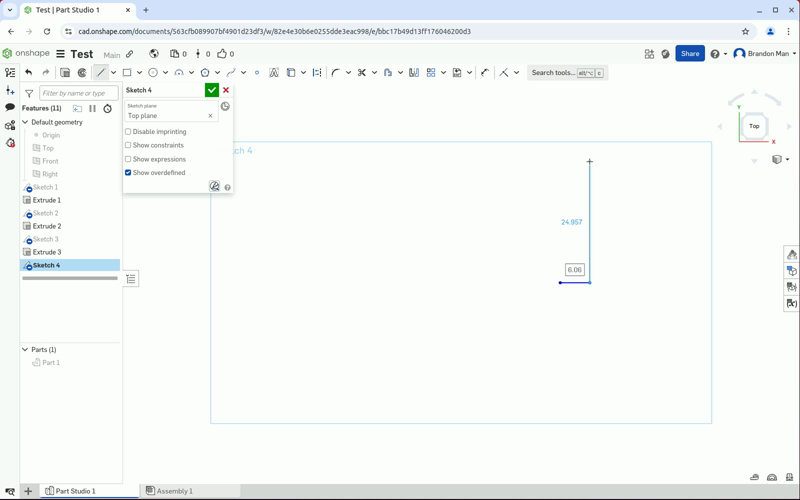
key_up(shift)
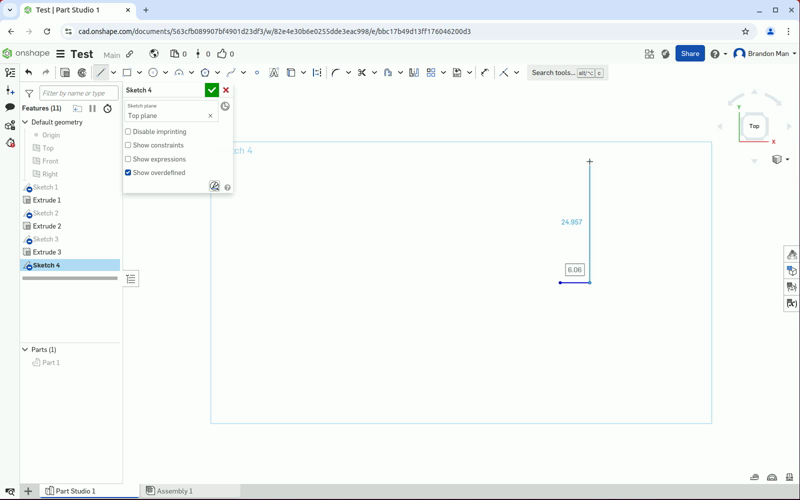
key_down(shift)
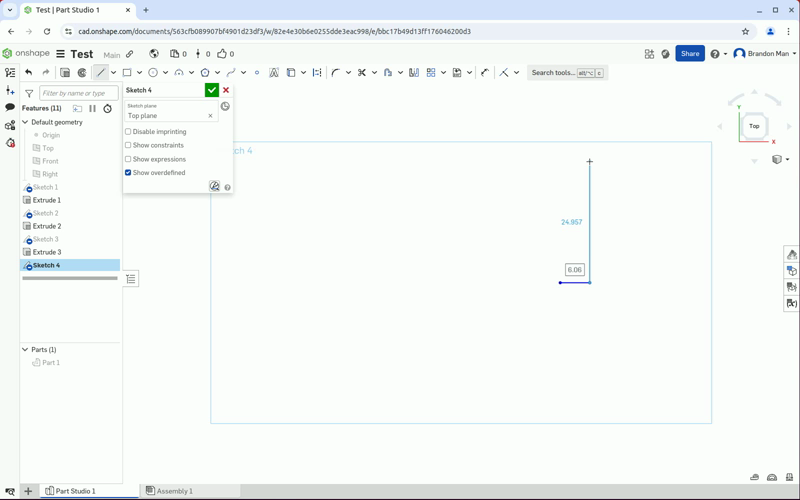
mouse_move(589, 161)
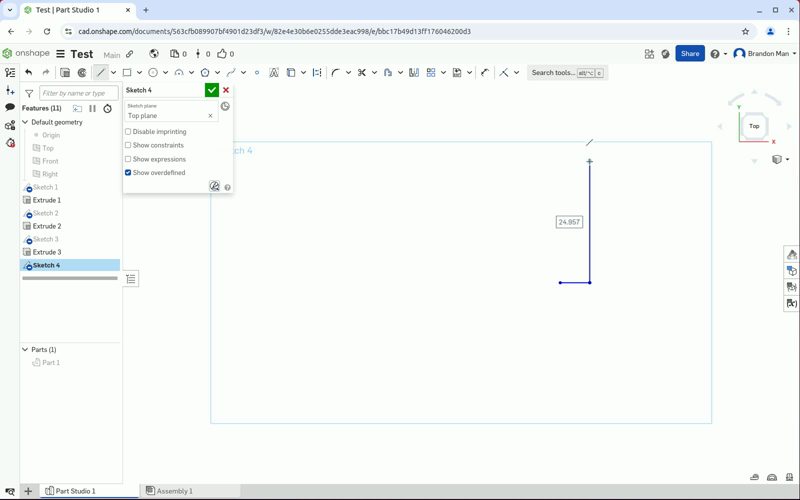
mouse_move(560, 161)
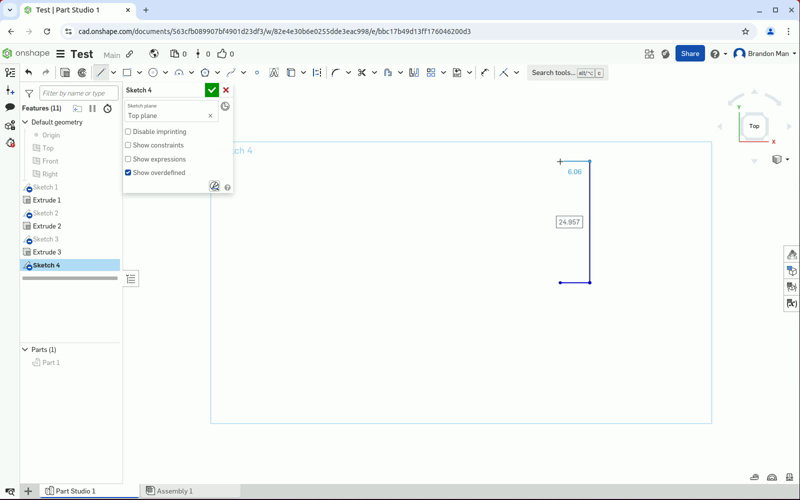
click(560, 161)
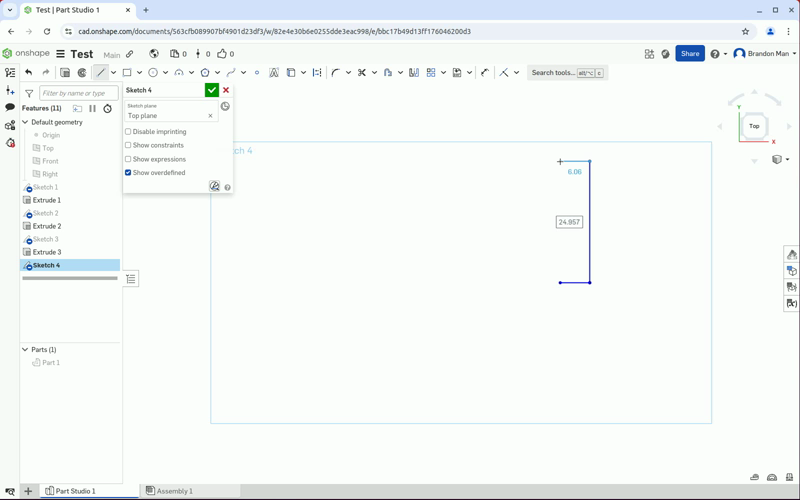
key_up(shift)
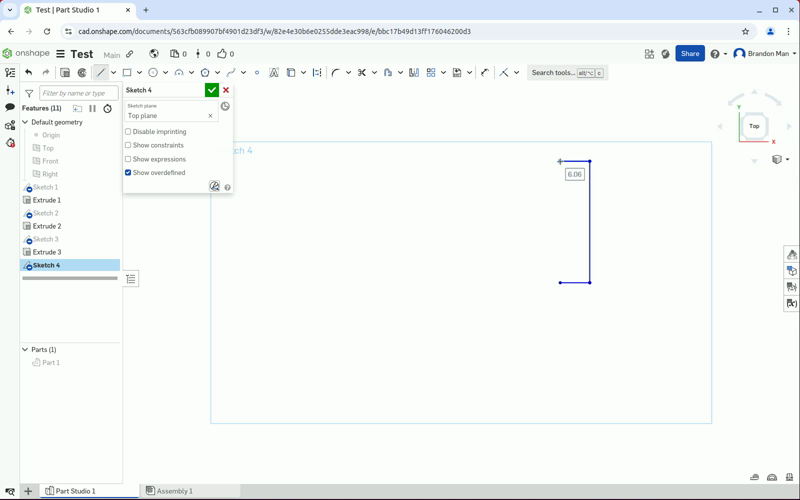
key_down(shift)
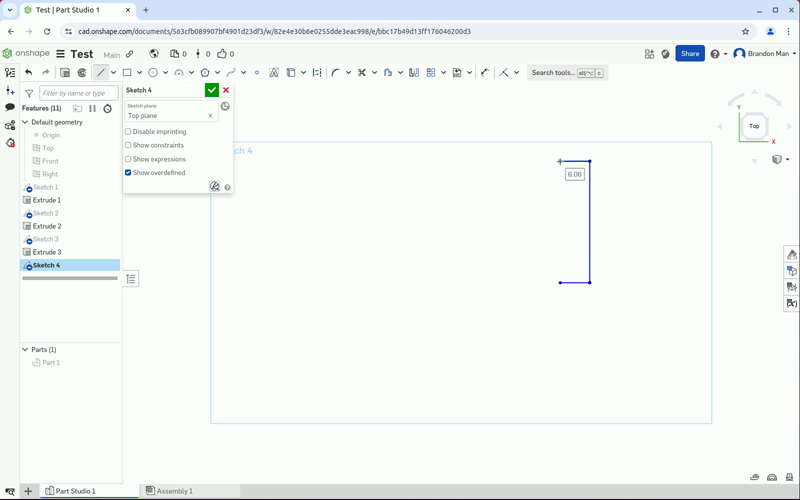
mouse_move(589, 161)
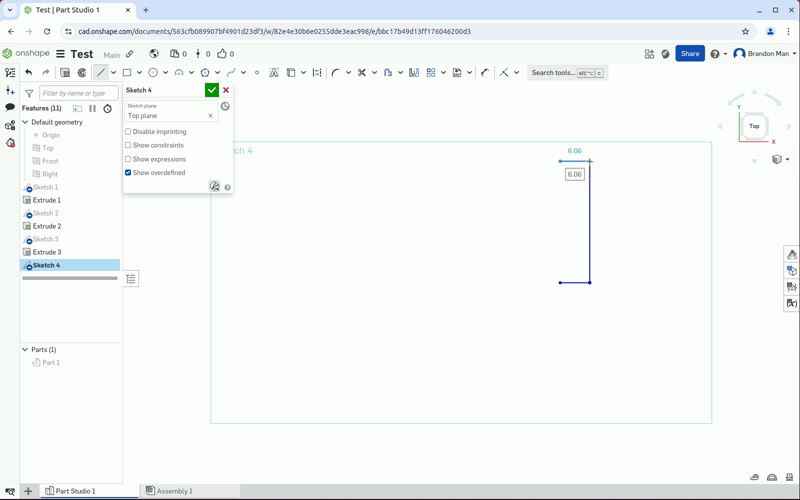
mouse_move(560, 186)
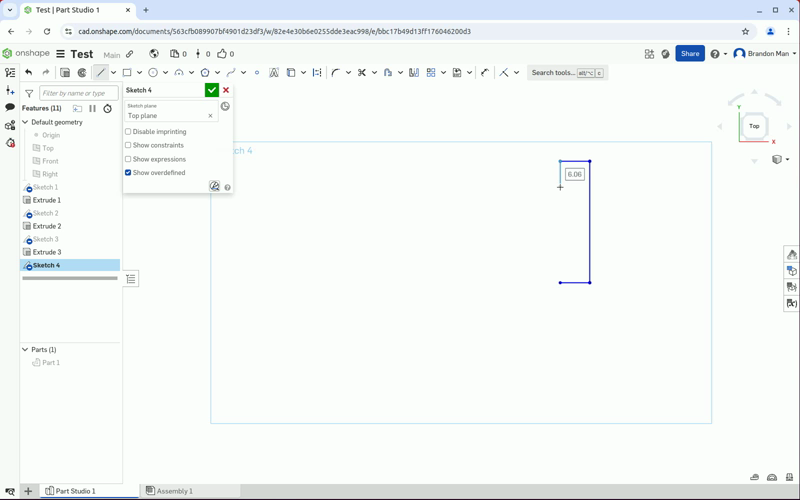
click(560, 186)
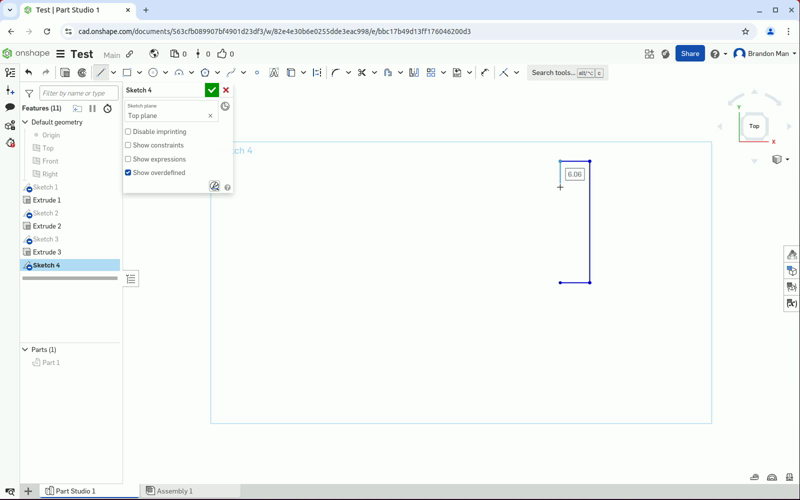
key_up(shift)
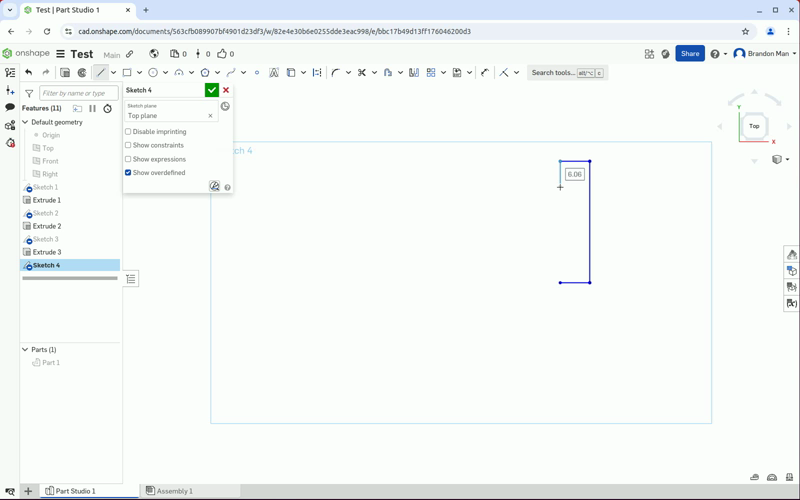
key_down(shift)
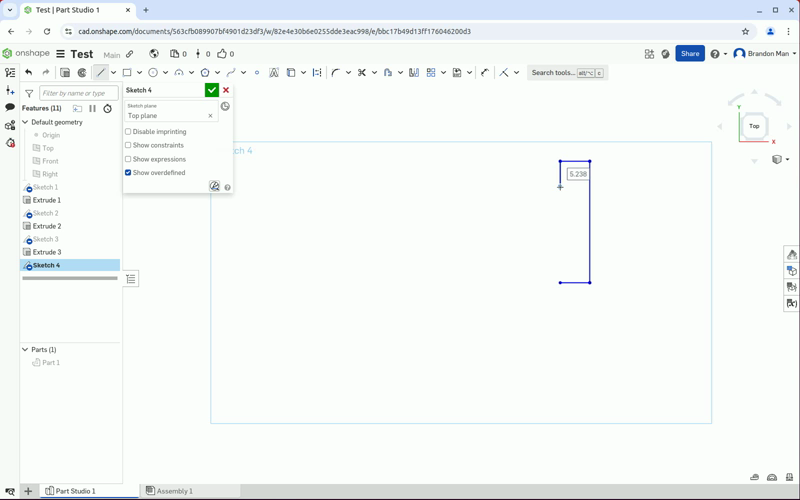
mouse_move(560, 282)
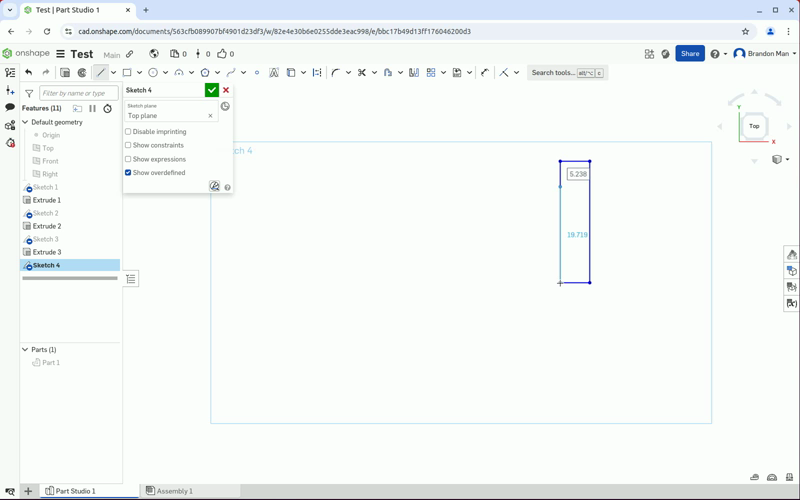
key_up(shift)
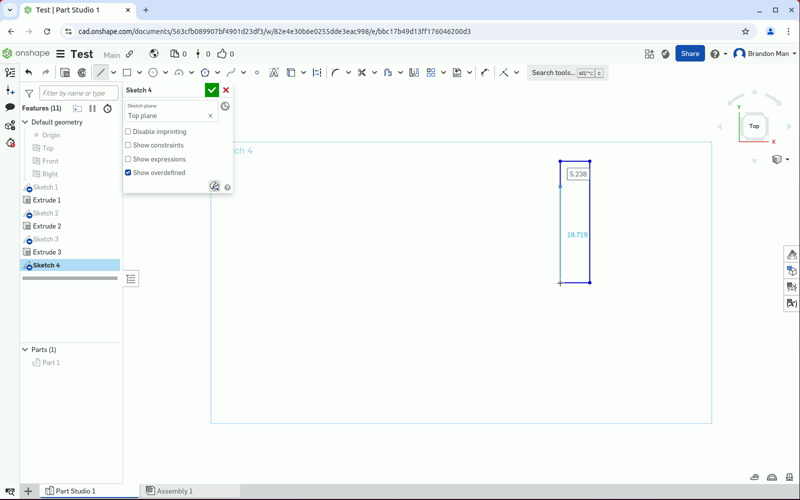
click(560, 282)
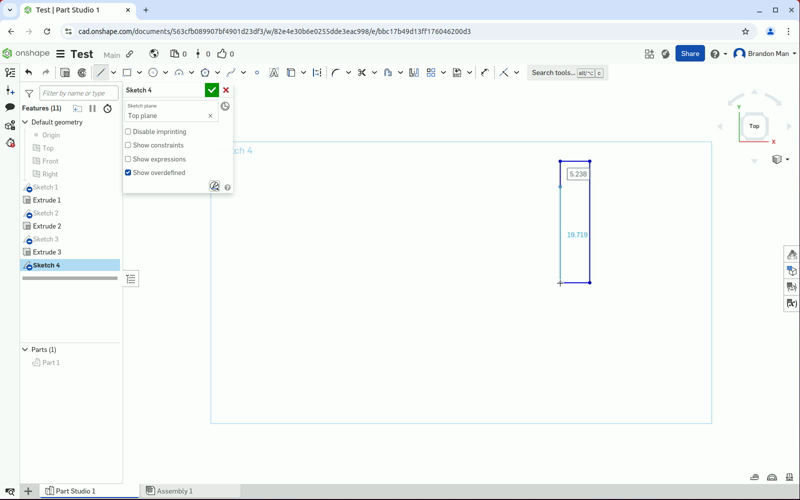
key(esc)
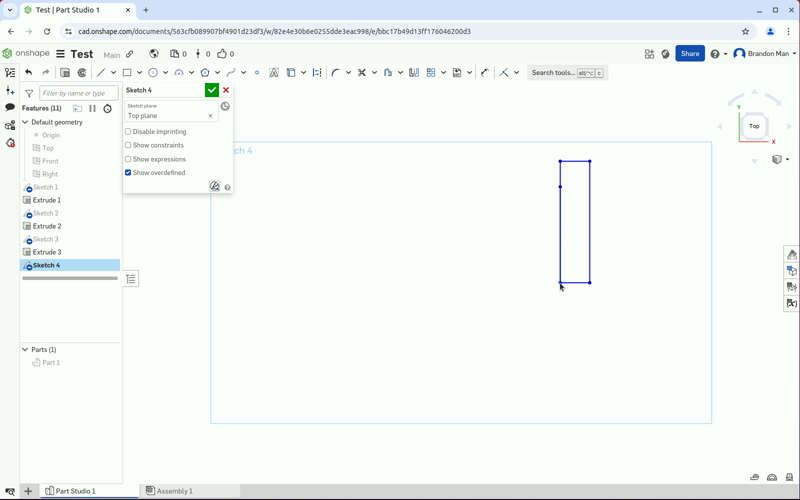
mouse_move(575, 190)
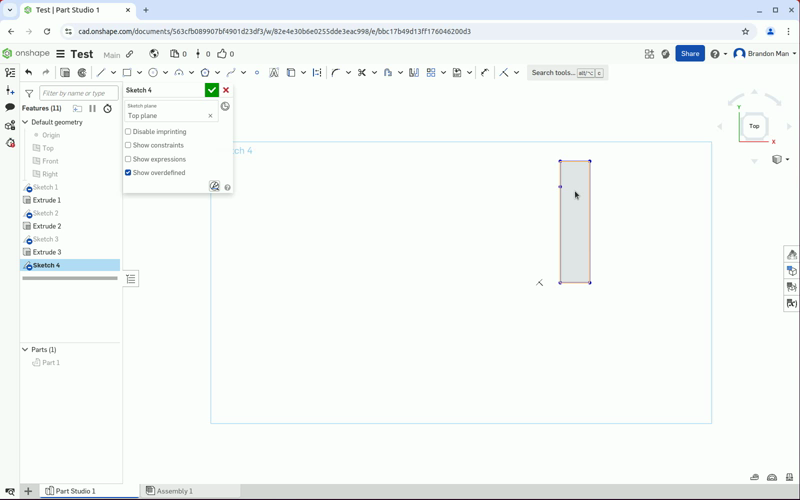
click(575, 190)
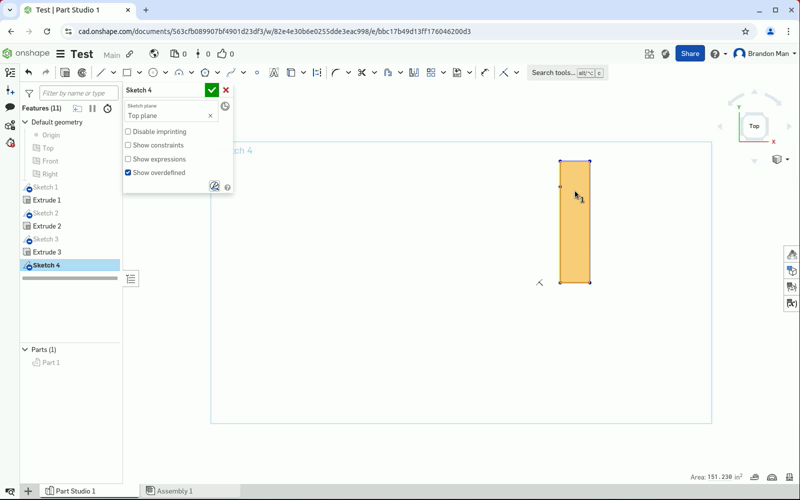
mouse_move(73, 352)
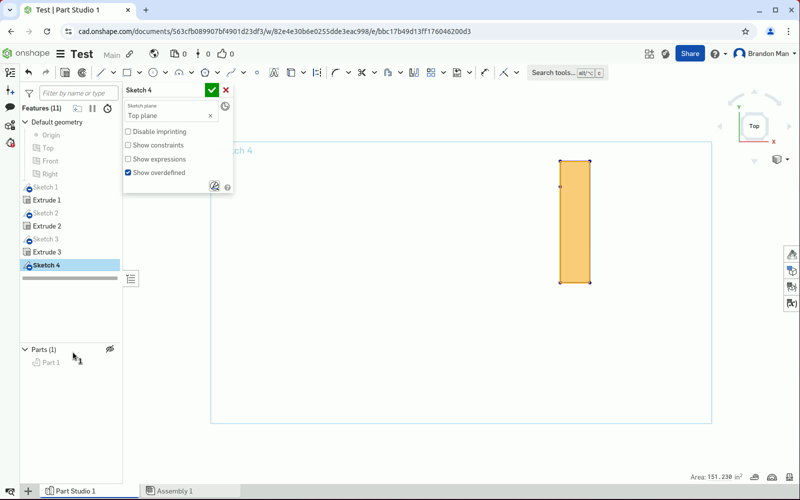
key(shift+y)
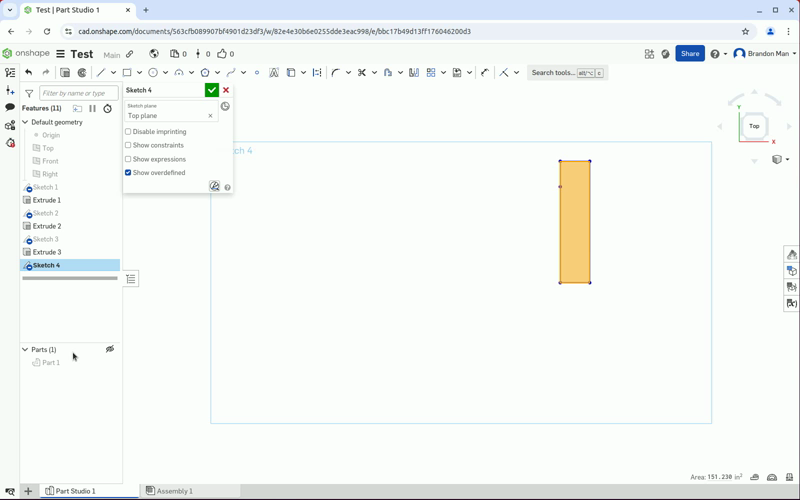
key(shift+e)
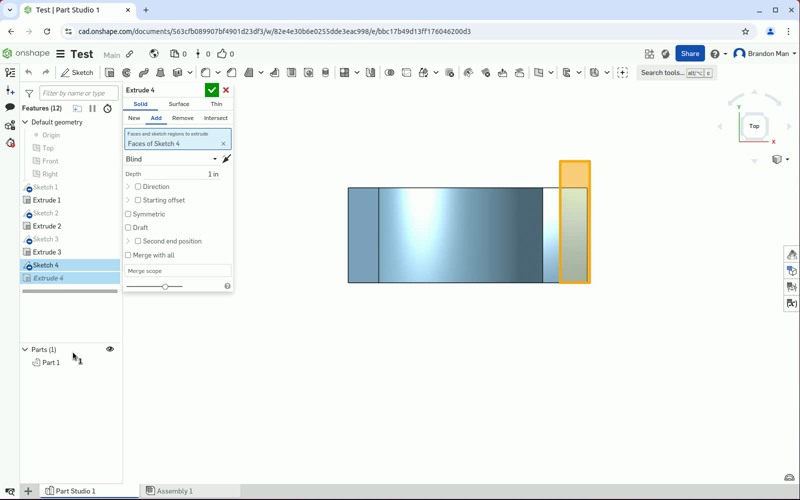
mouse_move(143, 106)
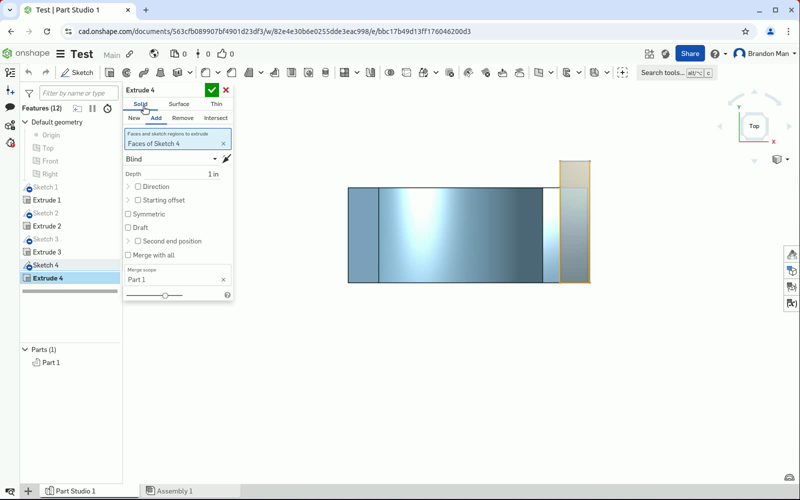
click(143, 106)
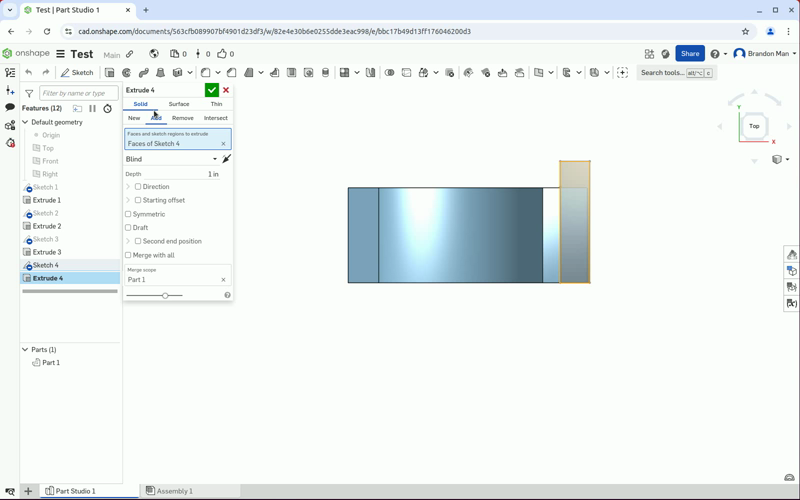
mouse_move(186, 120)
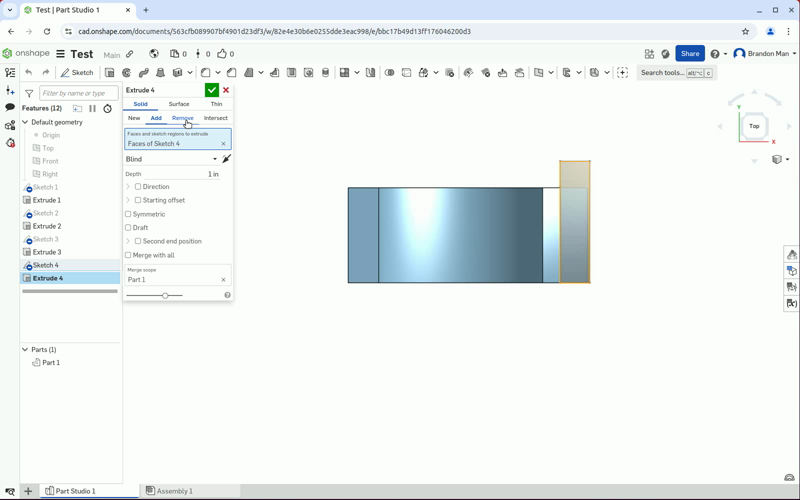
click(186, 120)
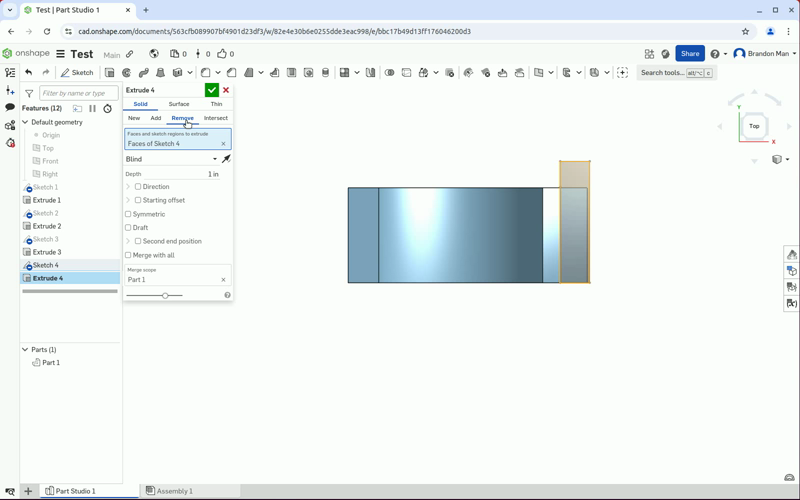
key(tab, 4)
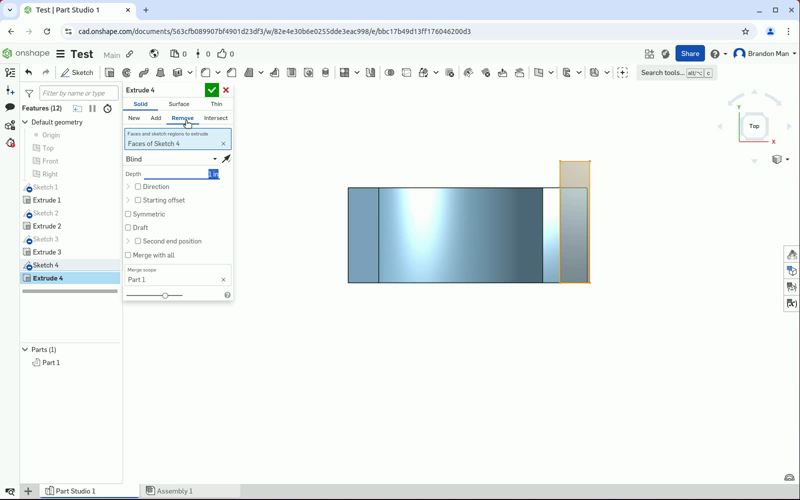
text(30.811)
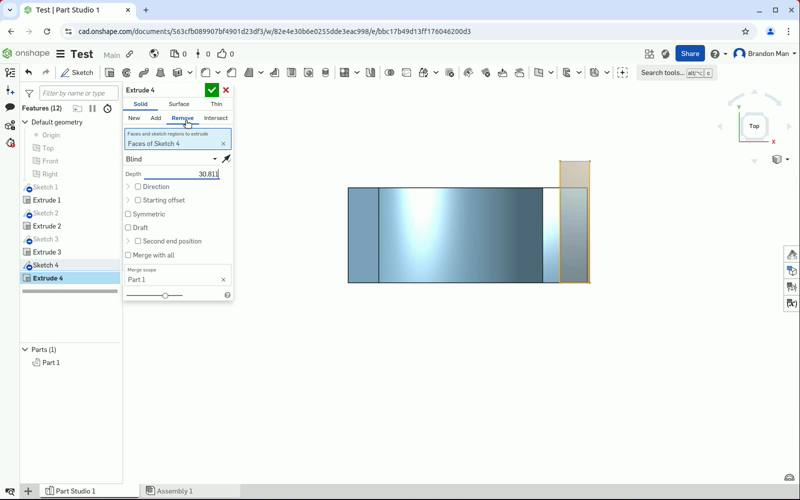
key(tab, 6)
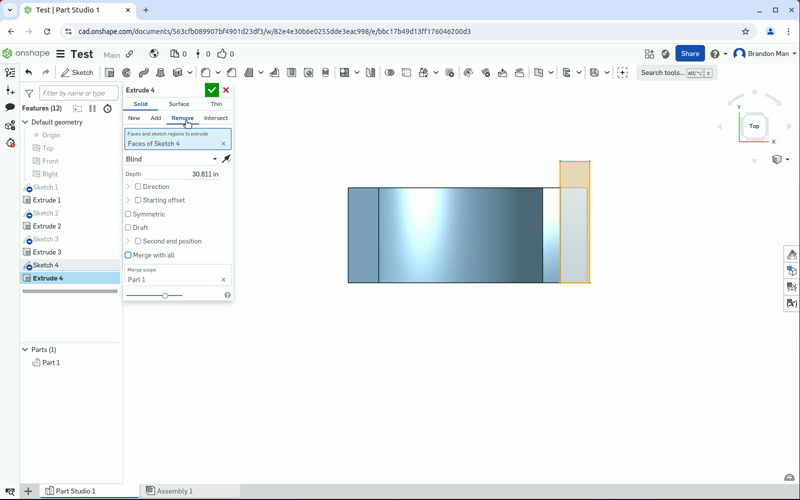
key(space)
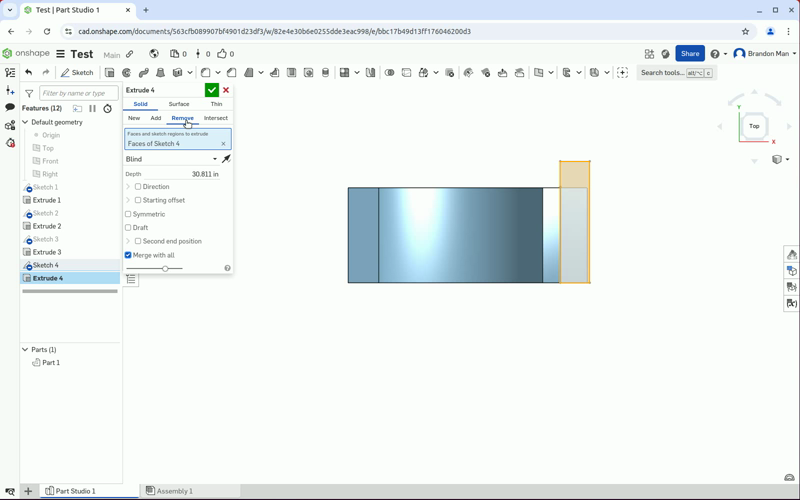
key(enter)
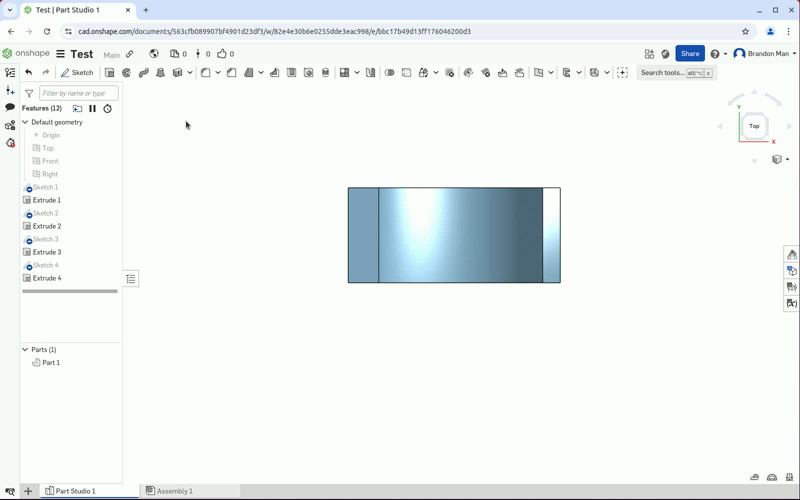
key(shift+h)
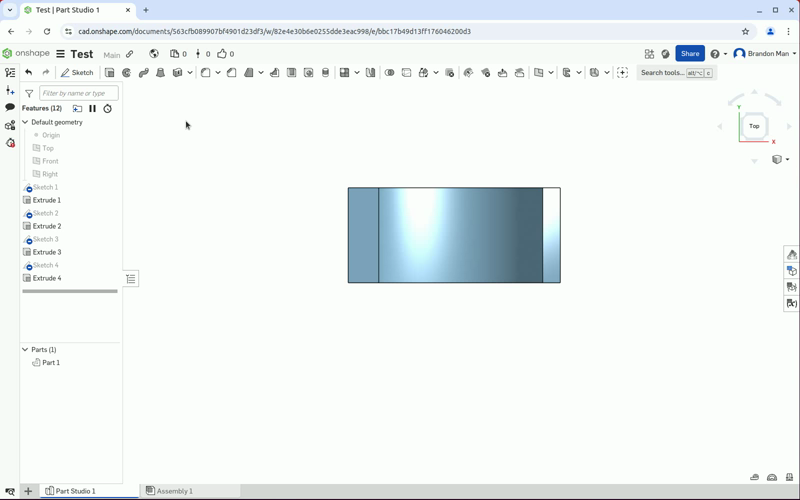
key(shift+h)
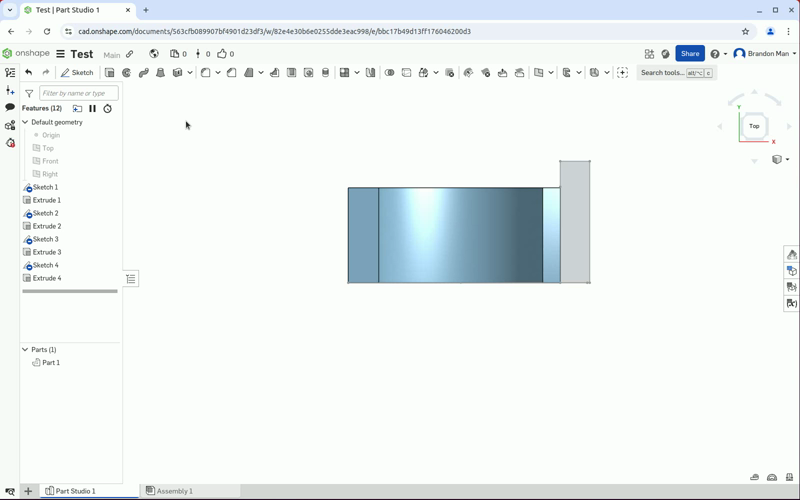
key(shift+7)
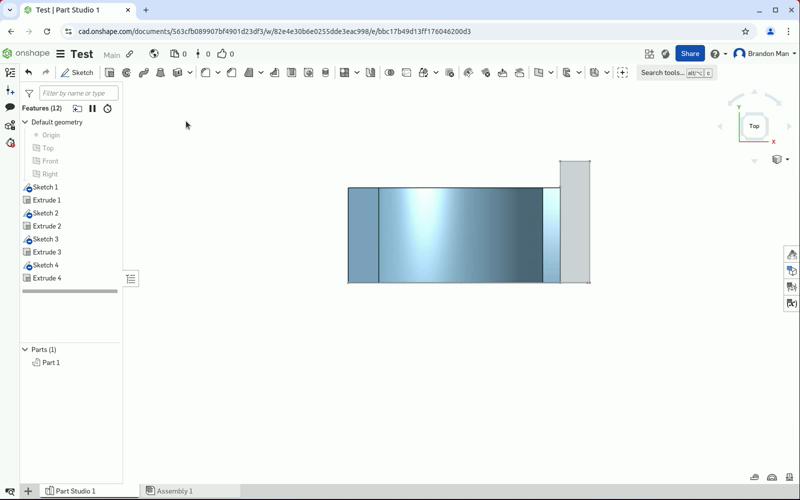
key(up, 3)
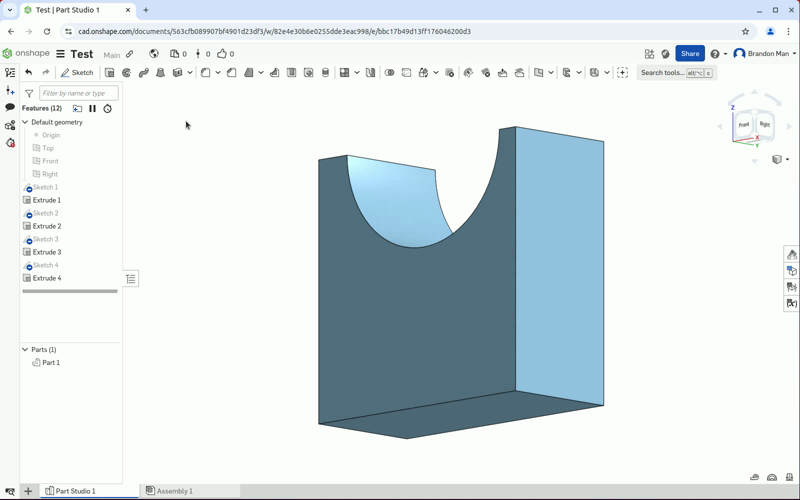
key(left, 3)
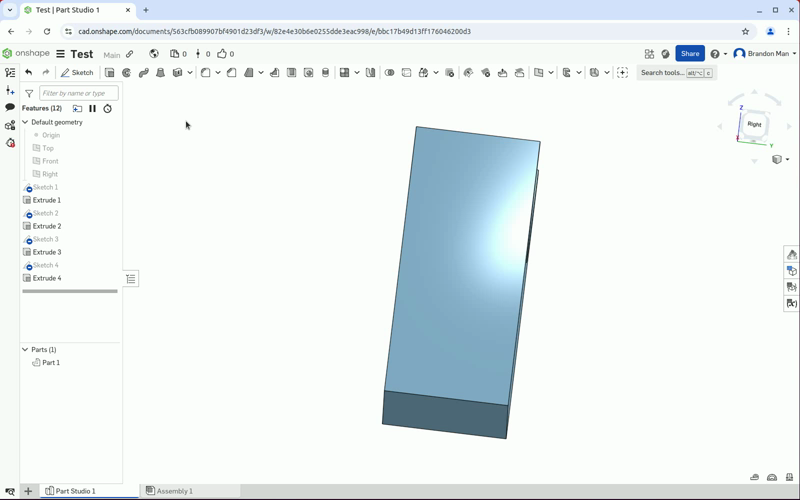
key(right, 3)
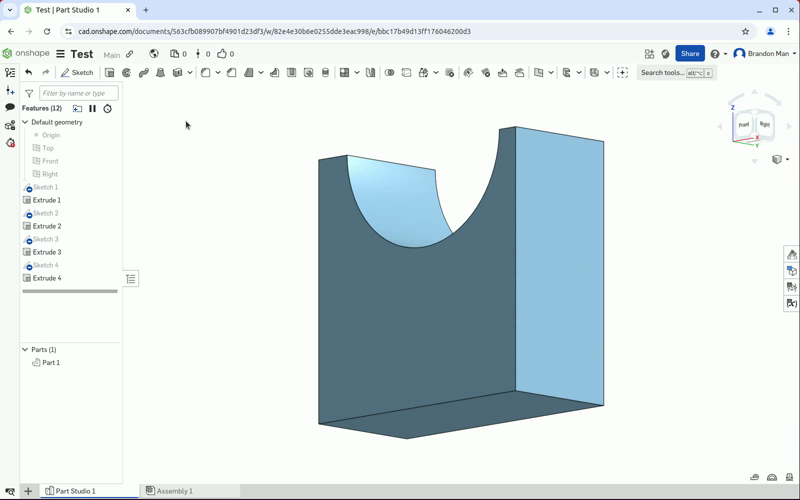
key(down, 3)
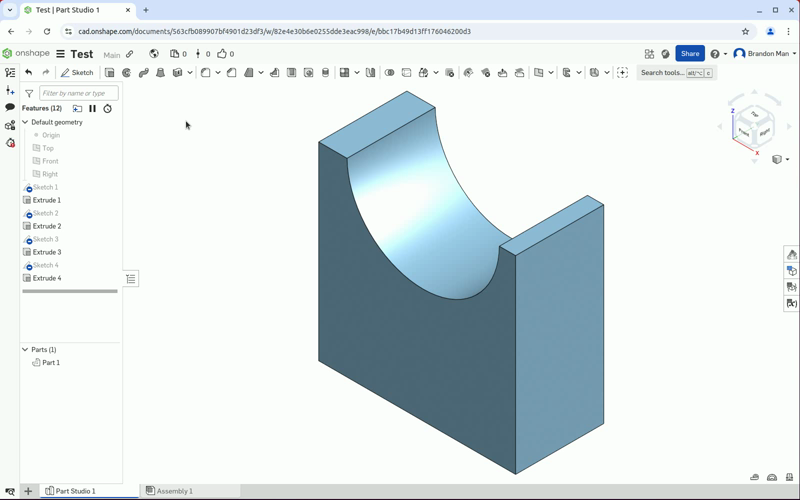
mouse_move(73, 189)
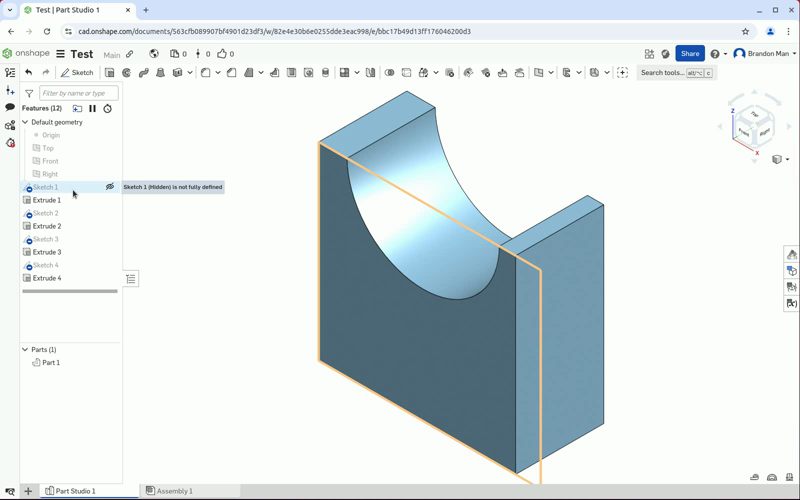
click(73, 189)